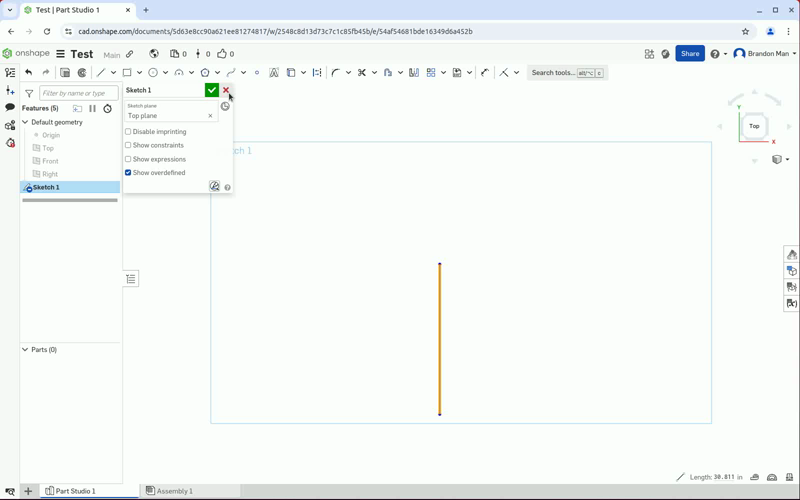
key(shift+h)
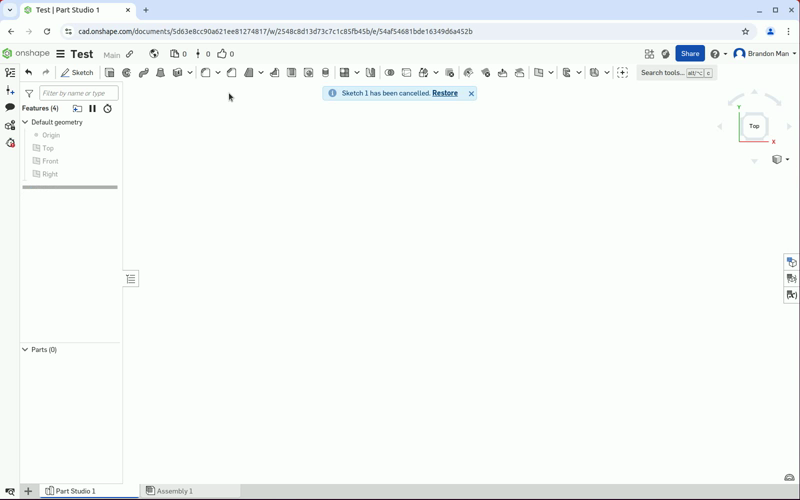
mouse_move(73, 352)
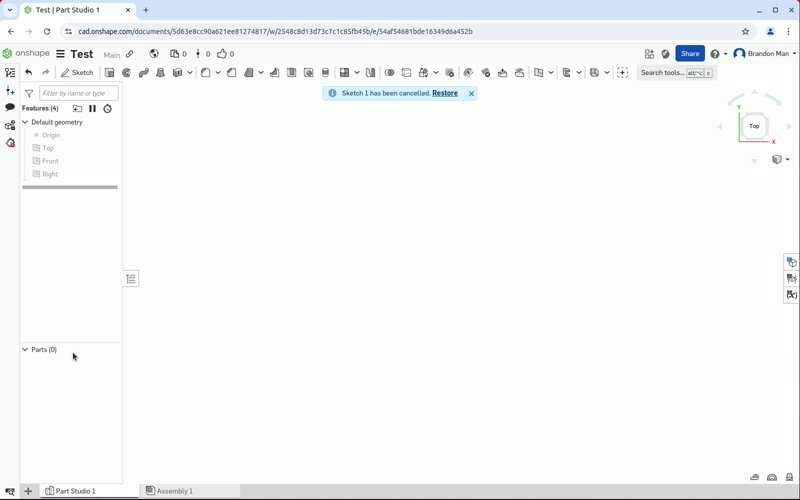
key(y)
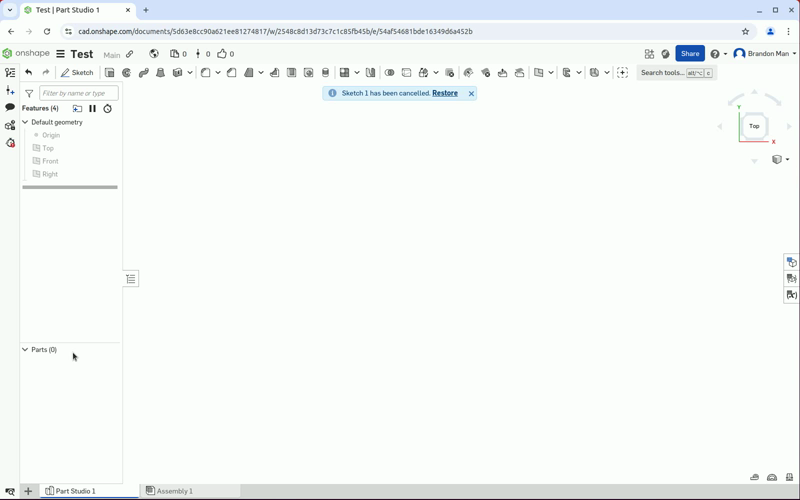
key(shift+p)
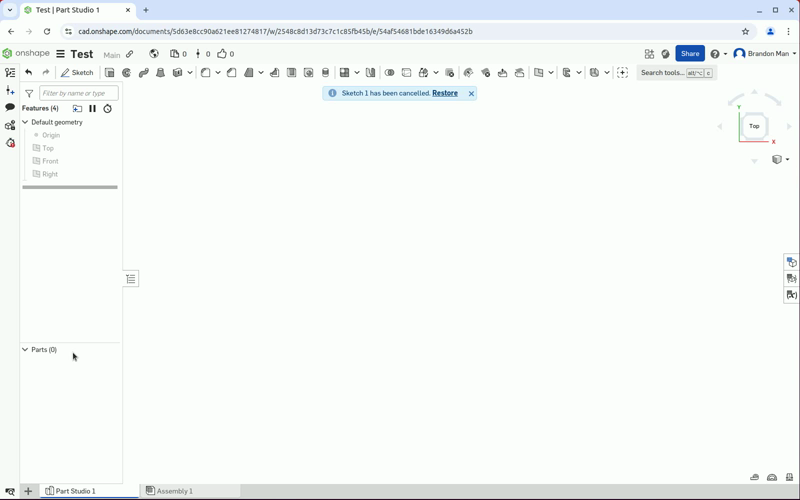
key(space)
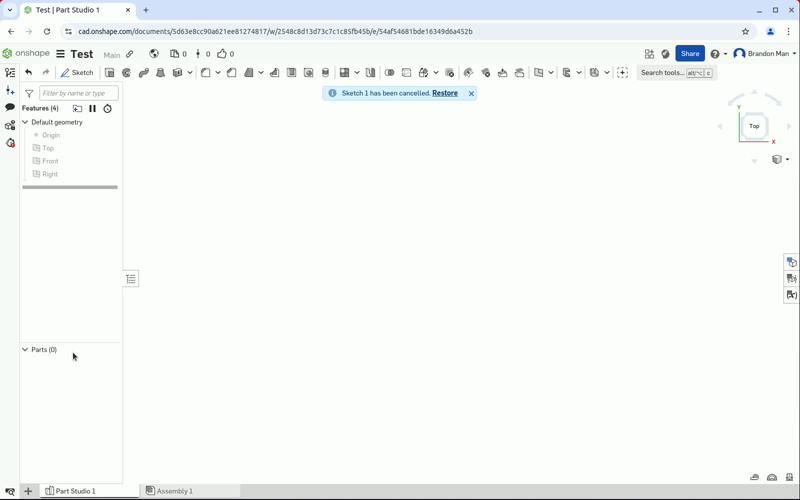
key_down(shift)
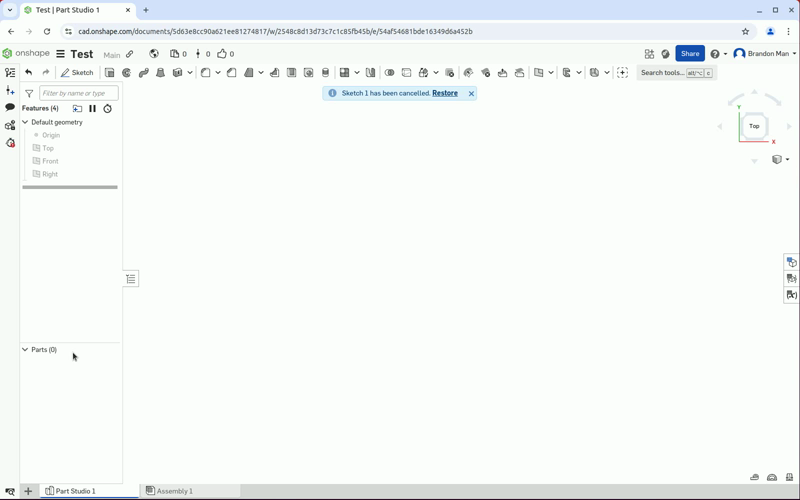
key(up)
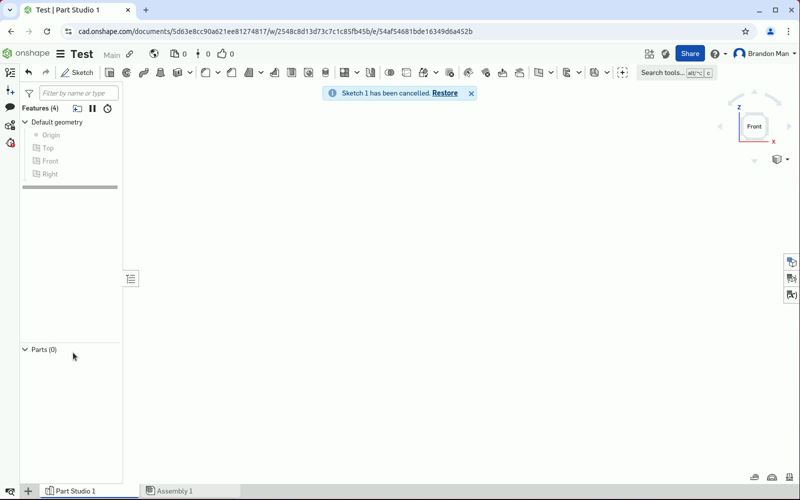
key_up(shift)
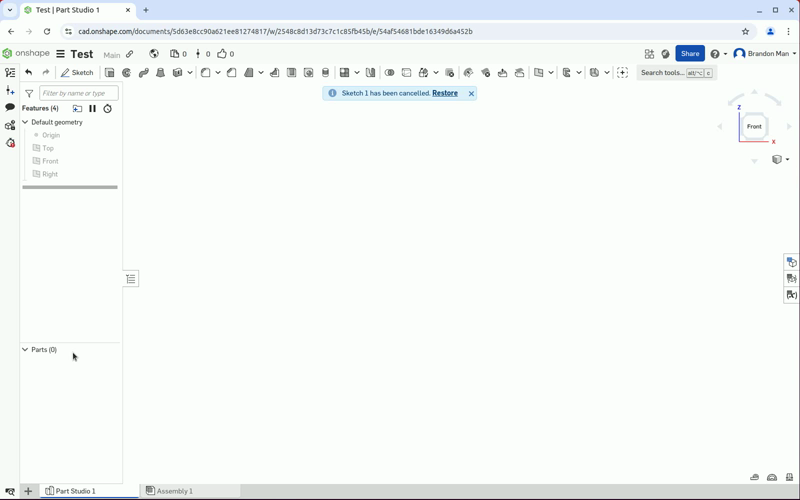
mouse_move(73, 352)
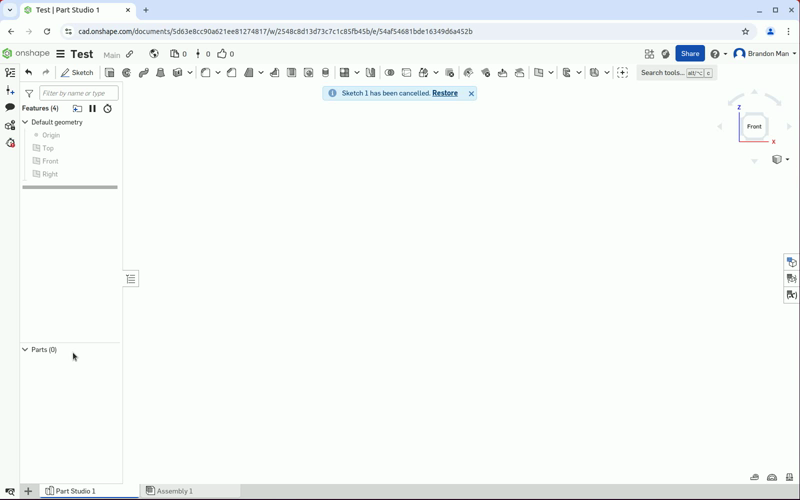
key(shift+y)
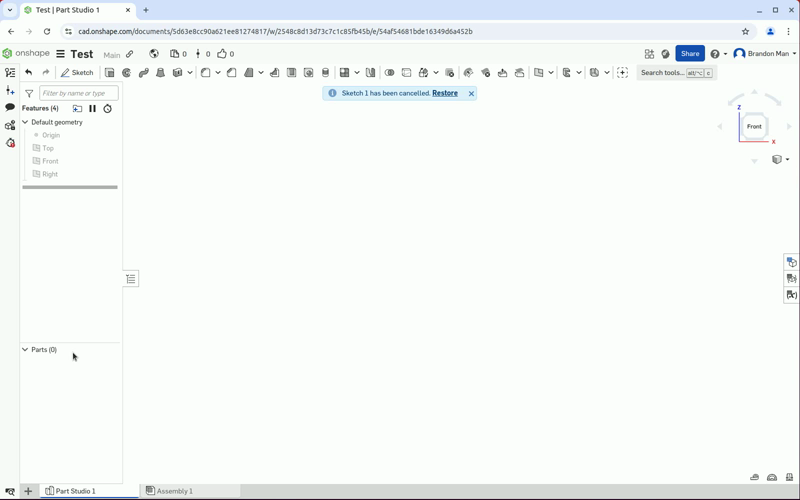
key(shift+s)
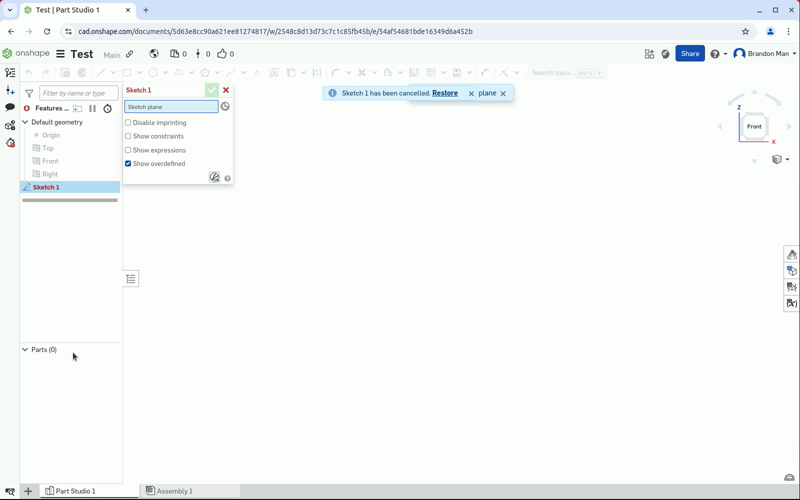
mouse_move(73, 163)
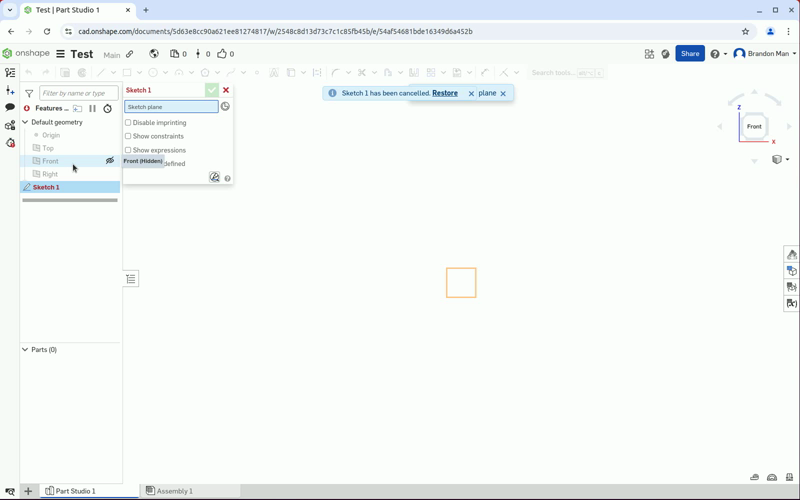
click(73, 163)
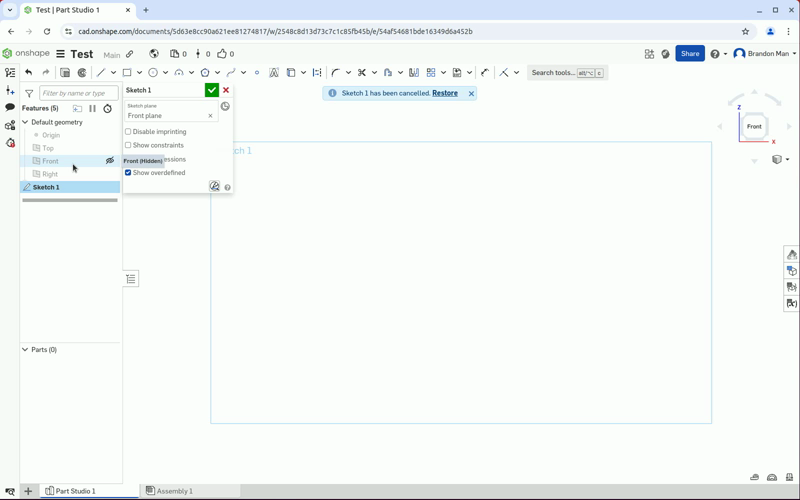
mouse_move(73, 352)
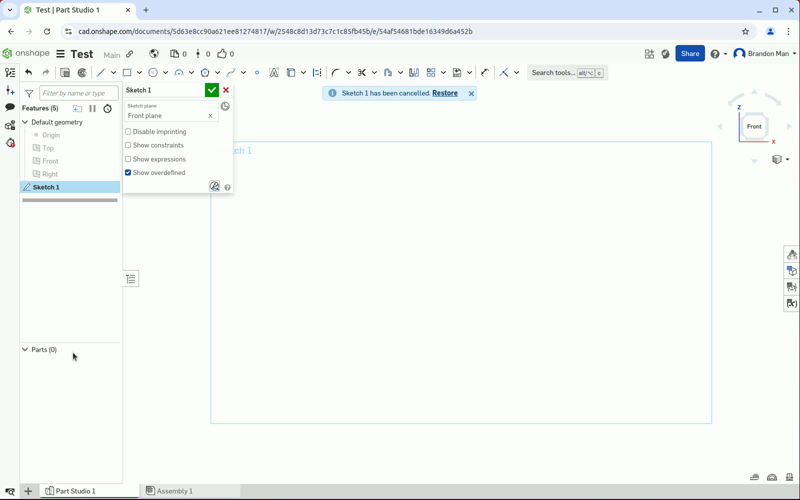
key(y)
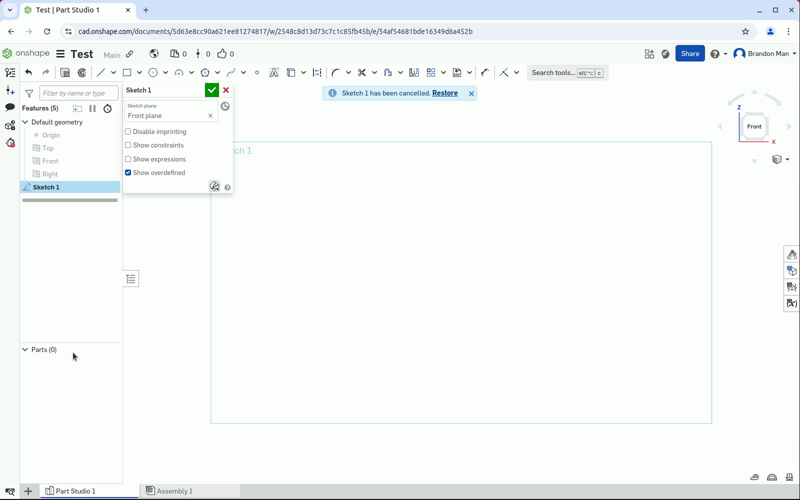
key(l)
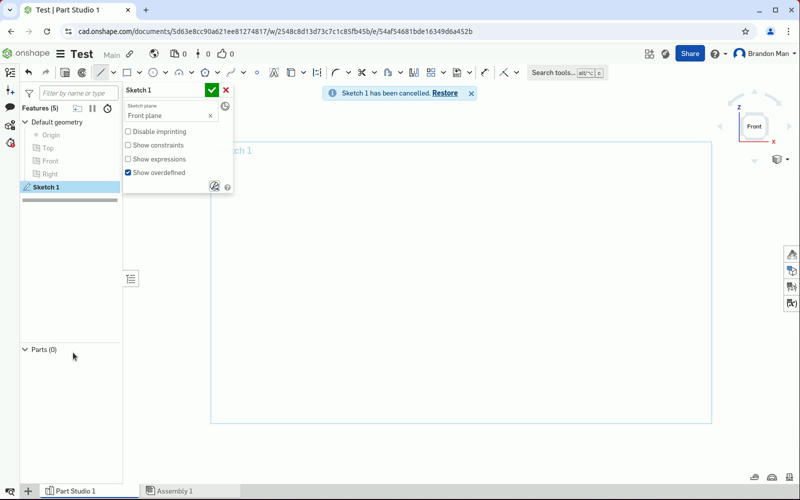
key_down(shift)
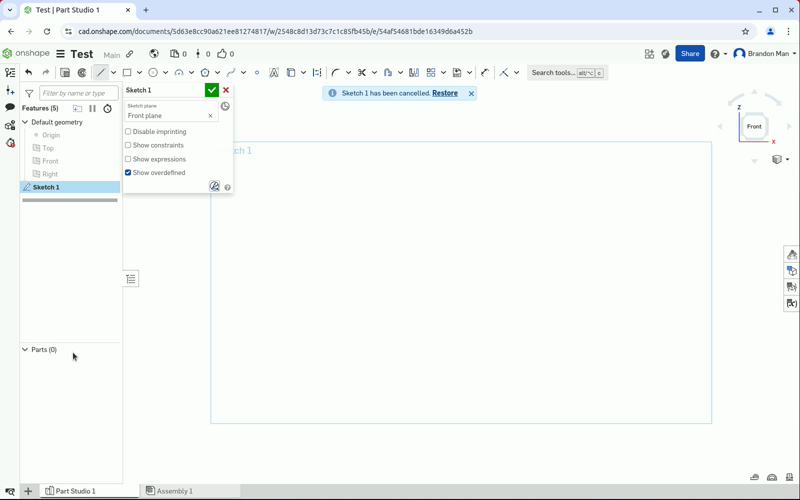
mouse_move(460, 282)
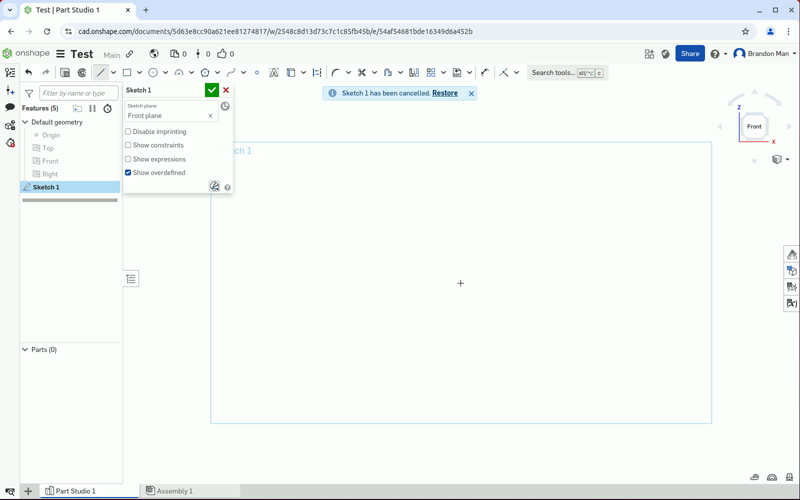
click(460, 282)
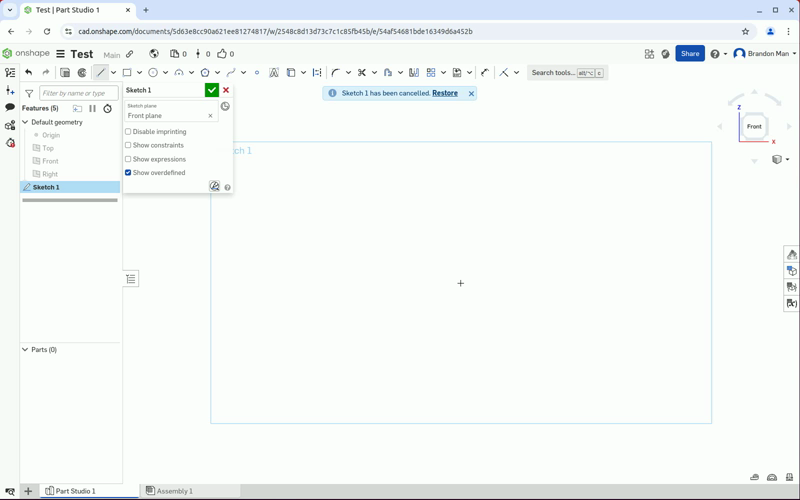
key_up(shift)
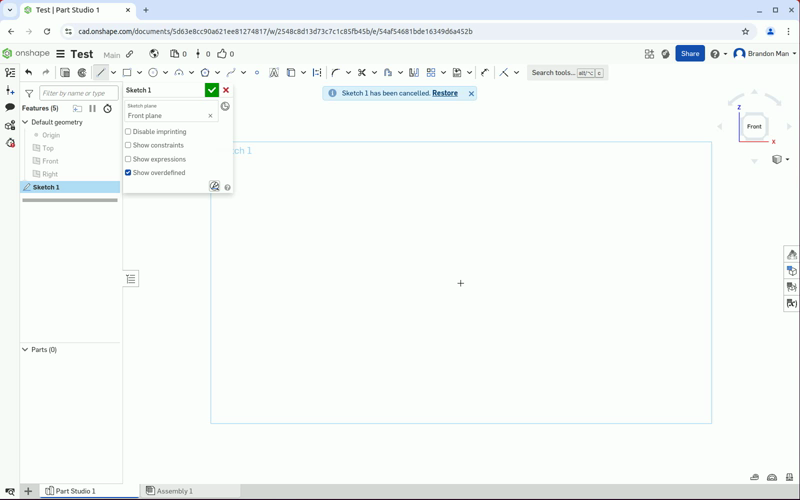
key_down(shift)
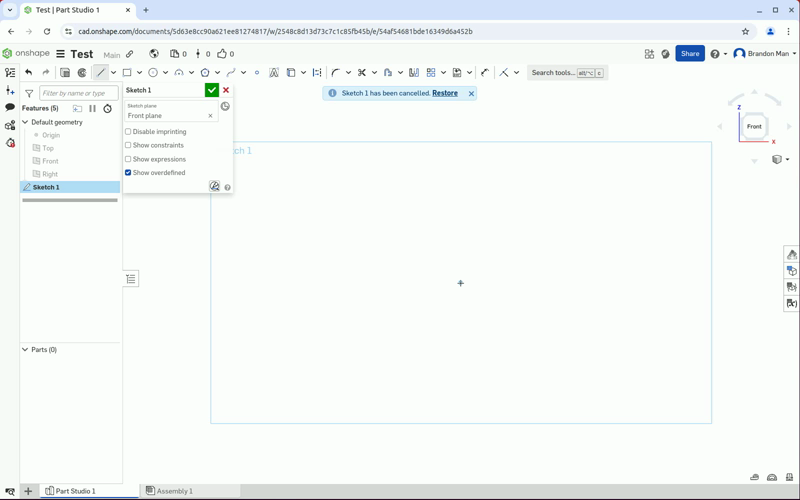
mouse_move(573, 282)
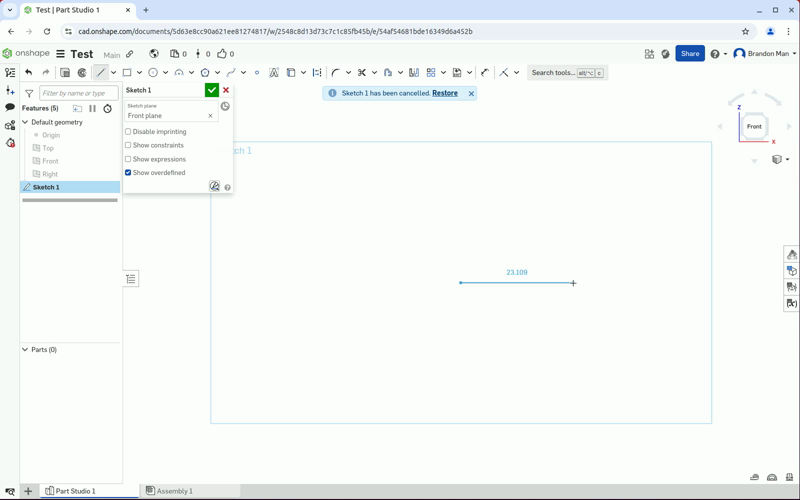
click(573, 282)
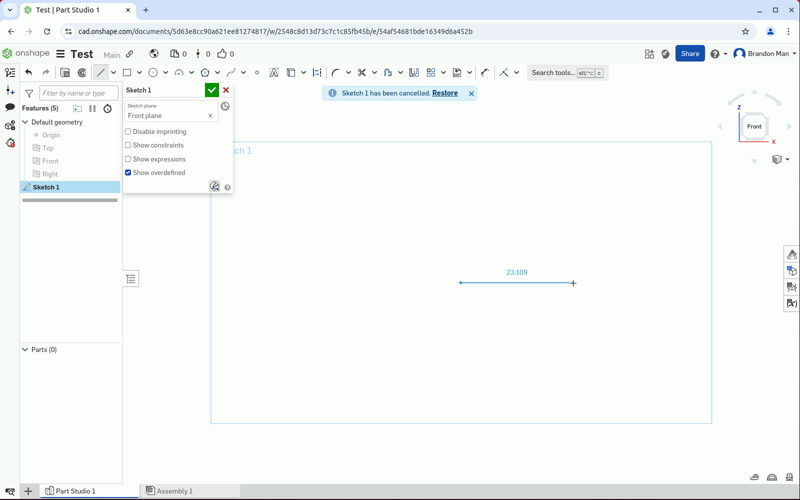
key_up(shift)
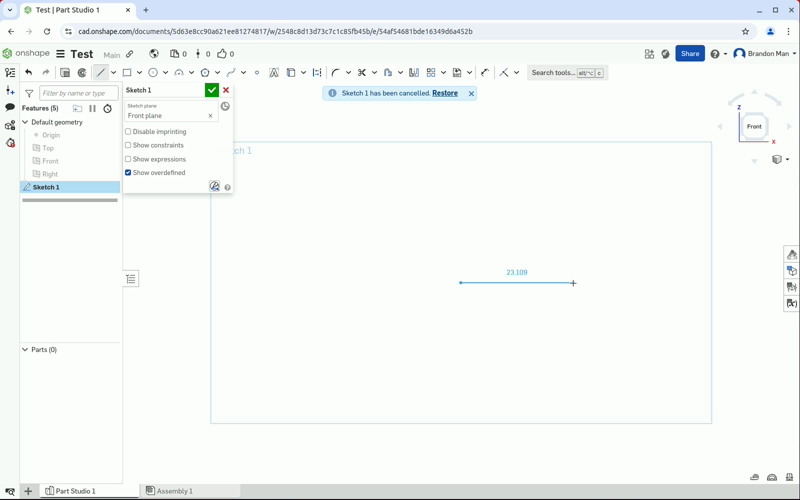
key_down(shift)
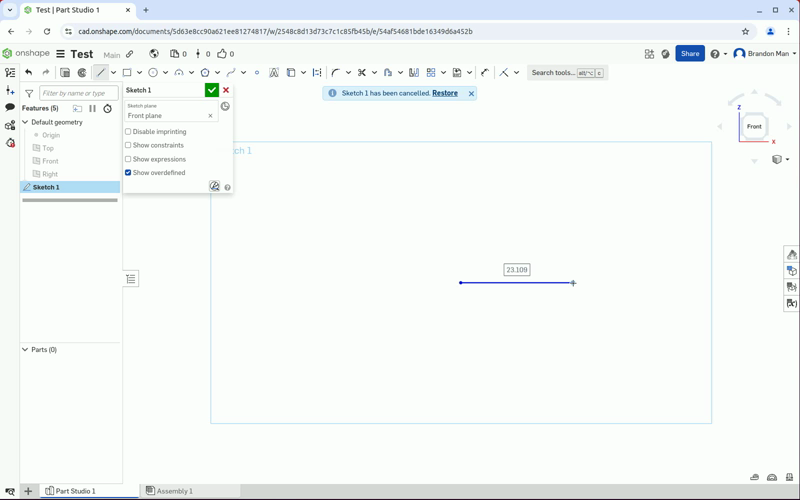
mouse_move(589, 282)
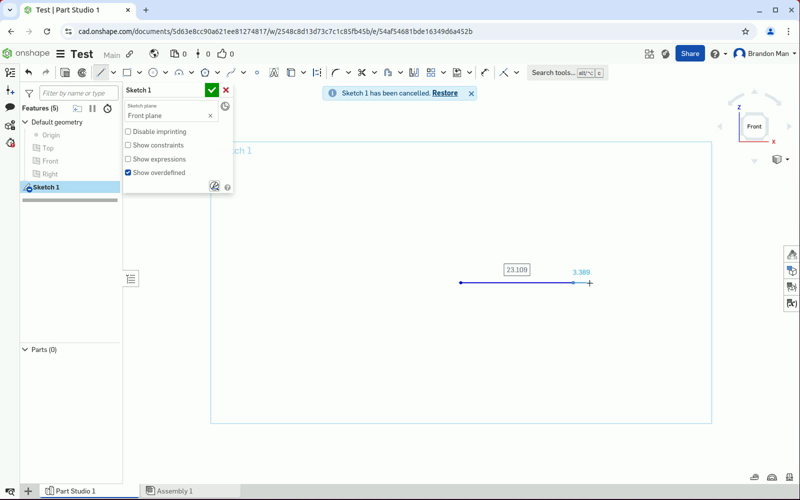
mouse_move(573, 245)
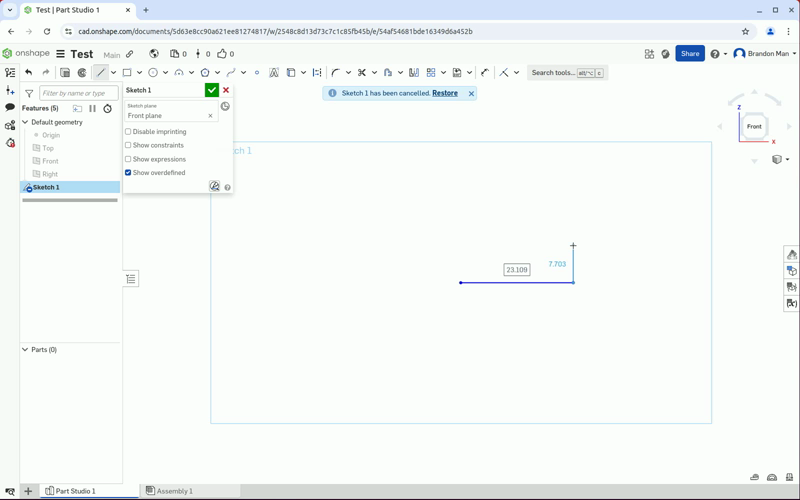
click(573, 245)
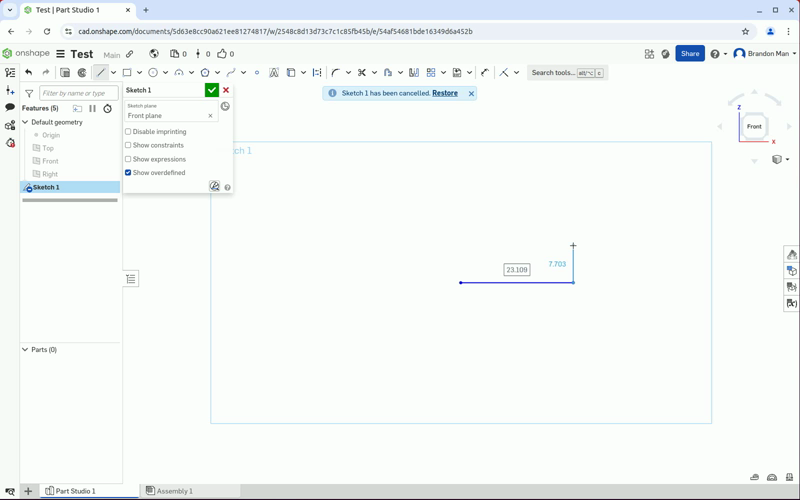
key_up(shift)
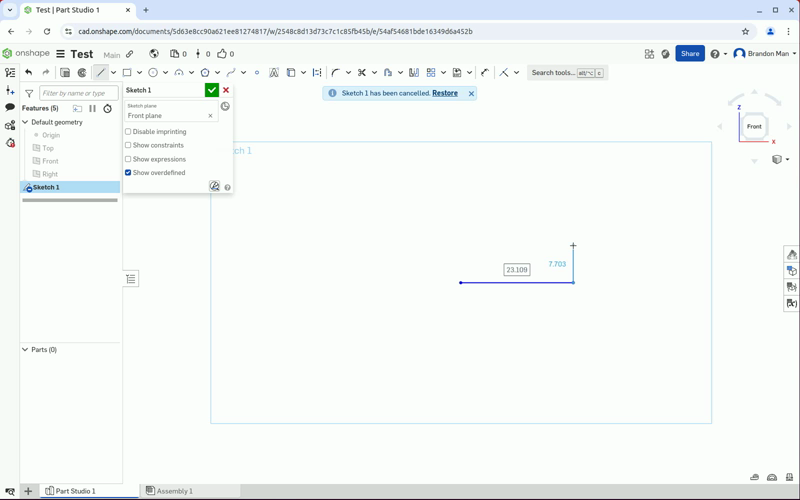
key_down(shift)
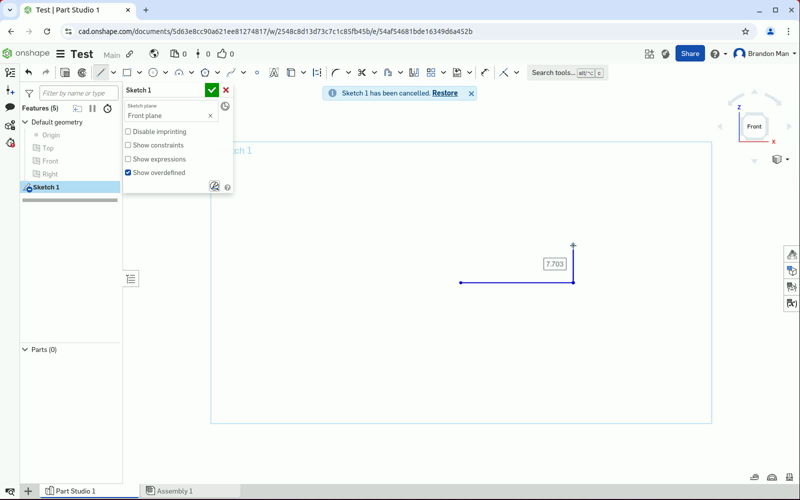
mouse_move(479, 245)
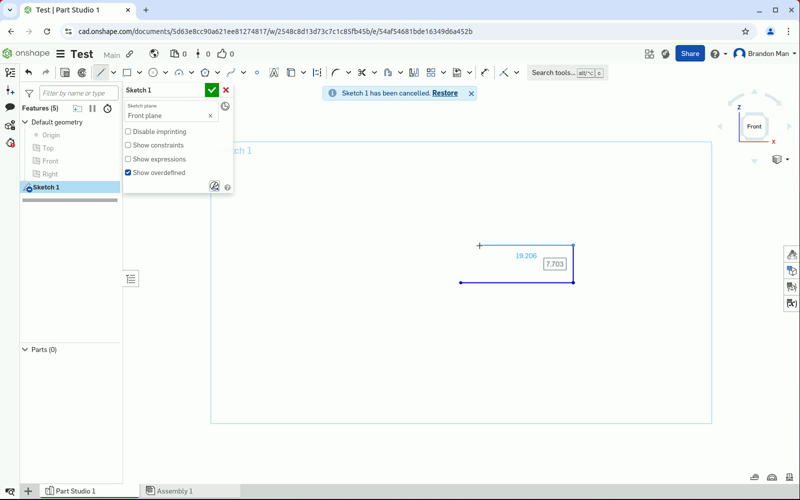
click(479, 245)
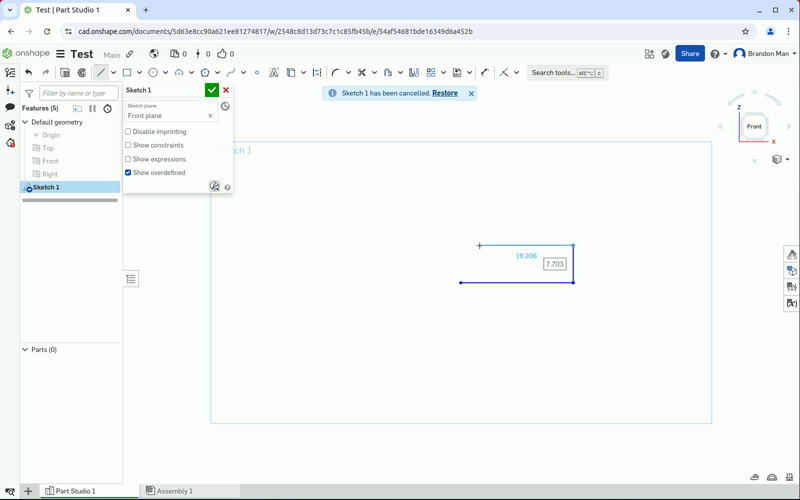
key_up(shift)
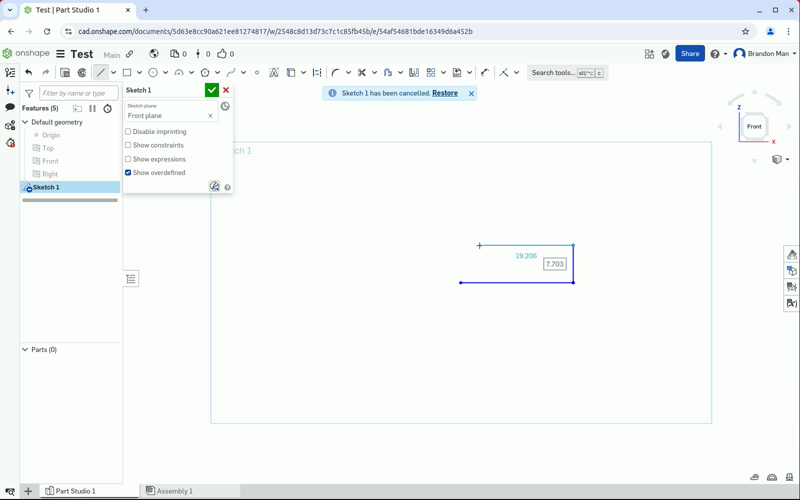
key_down(shift)
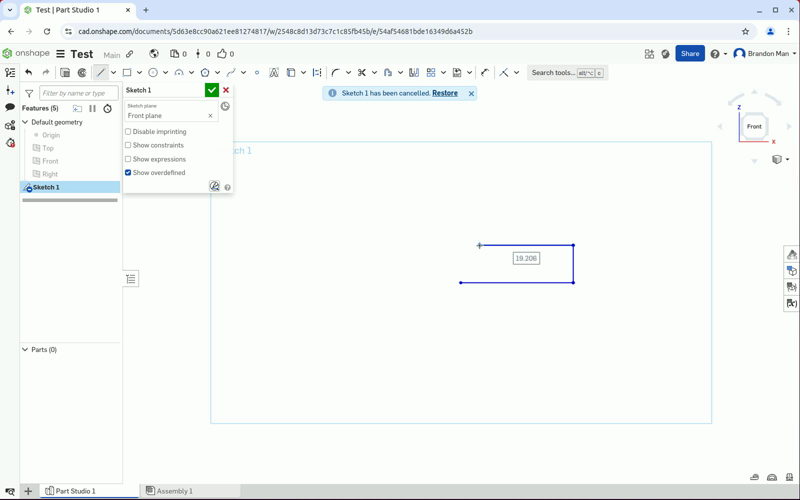
mouse_move(509, 245)
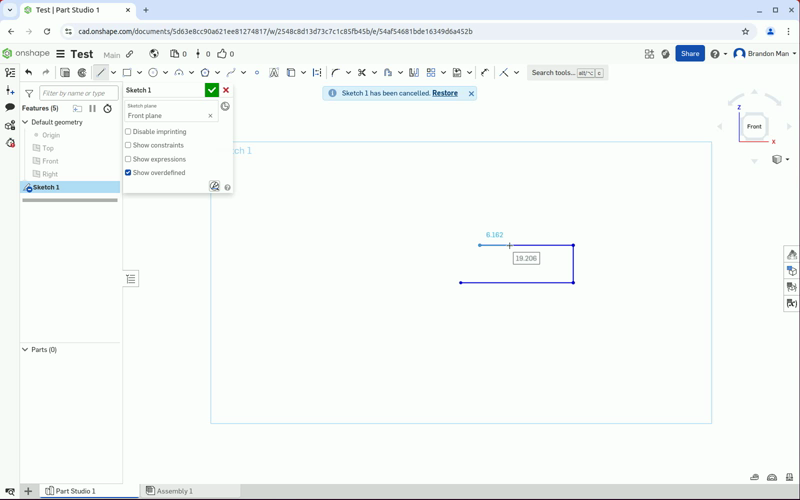
mouse_move(479, 208)
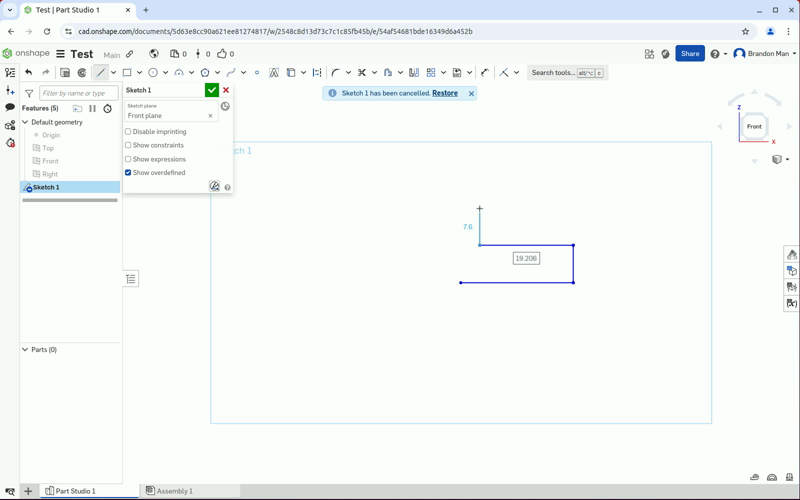
click(479, 208)
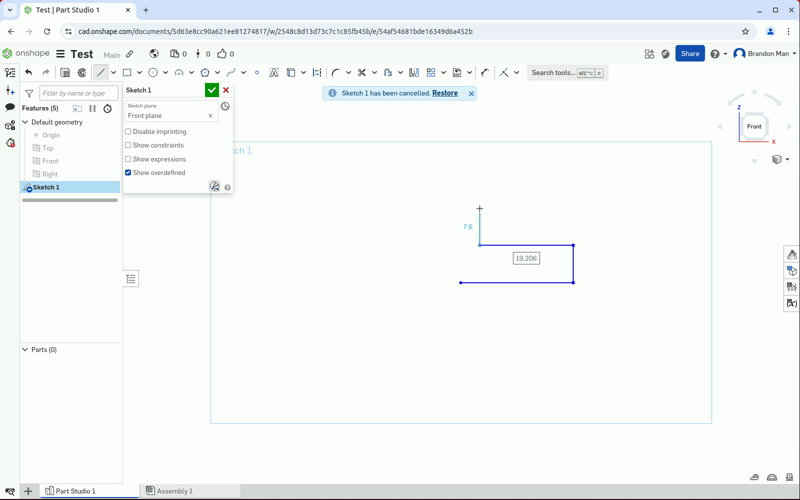
key_up(shift)
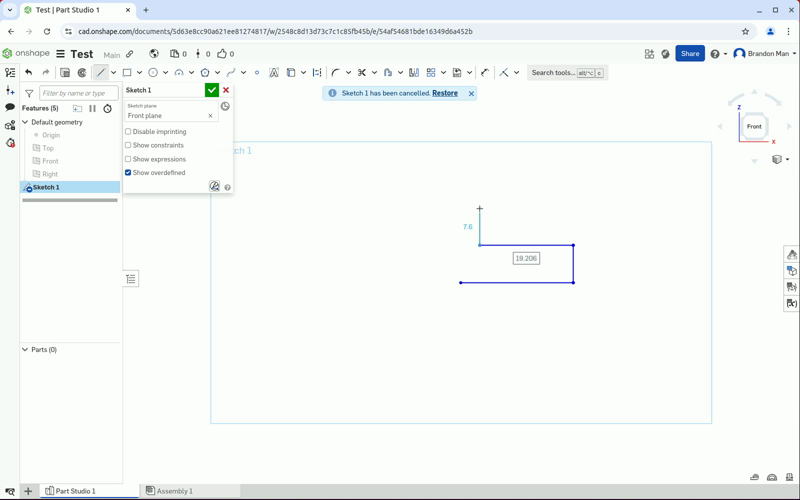
key_down(shift)
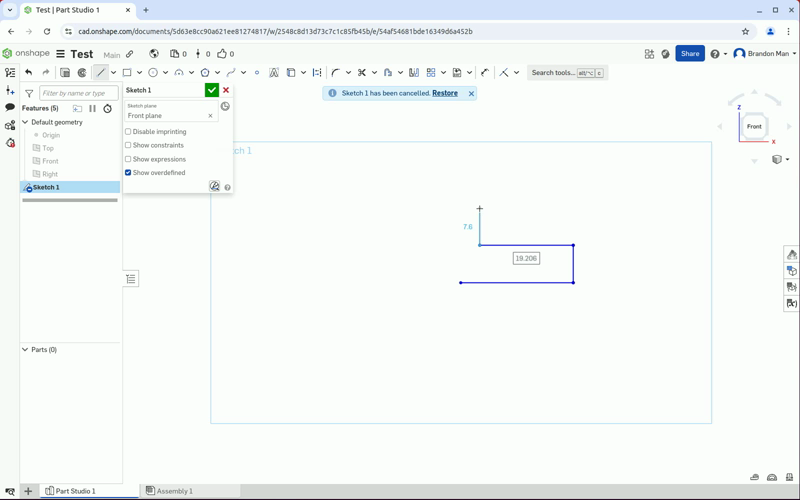
mouse_move(509, 208)
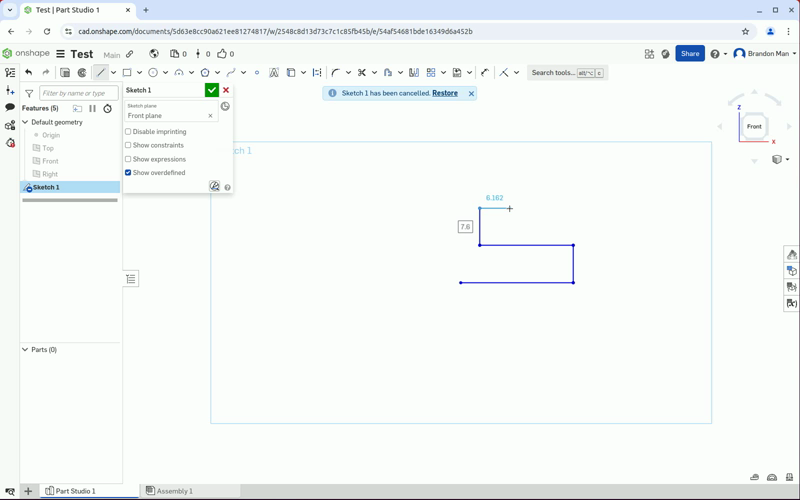
mouse_move(460, 208)
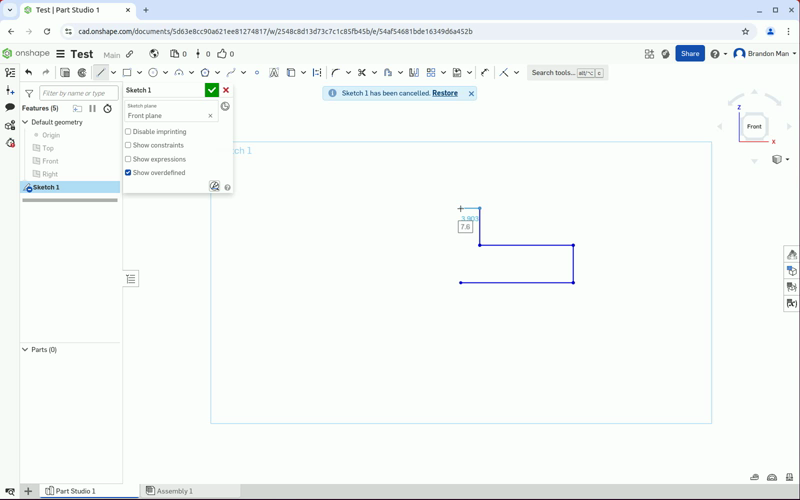
click(460, 208)
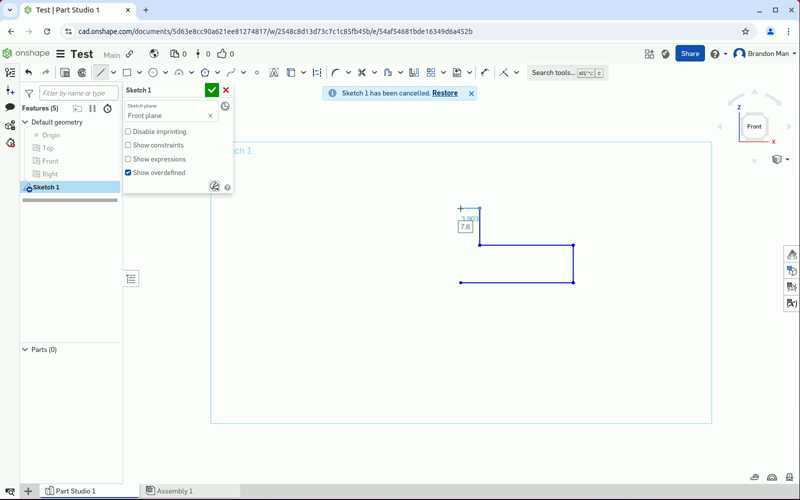
key_up(shift)
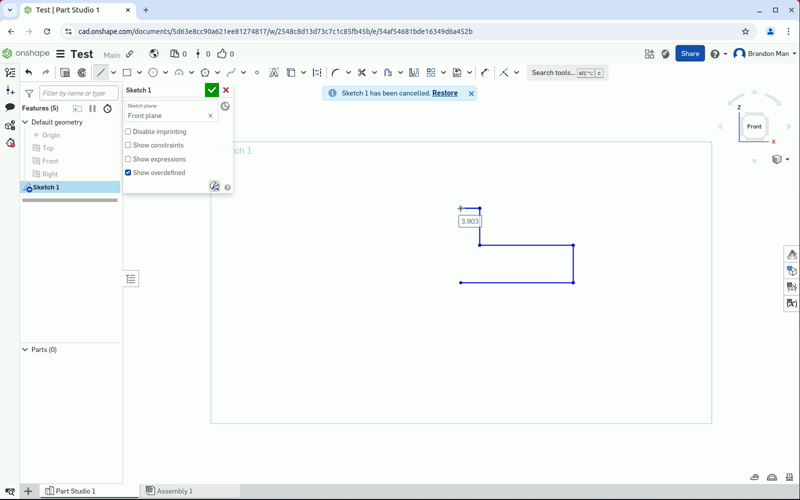
key_down(shift)
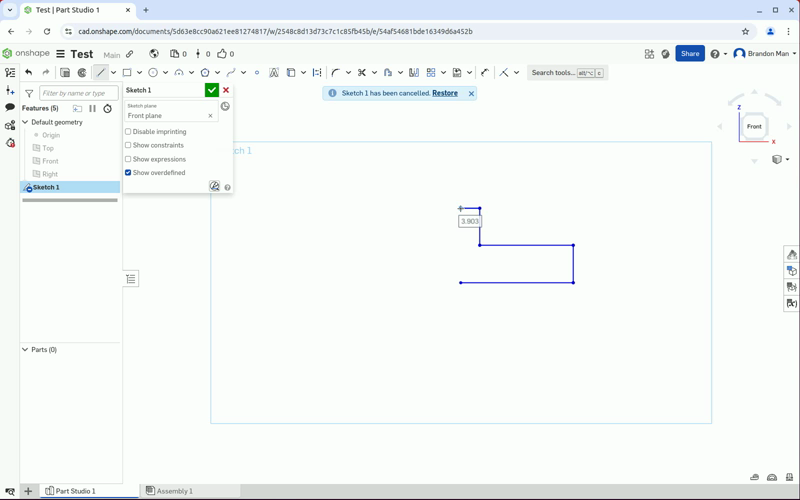
mouse_move(460, 282)
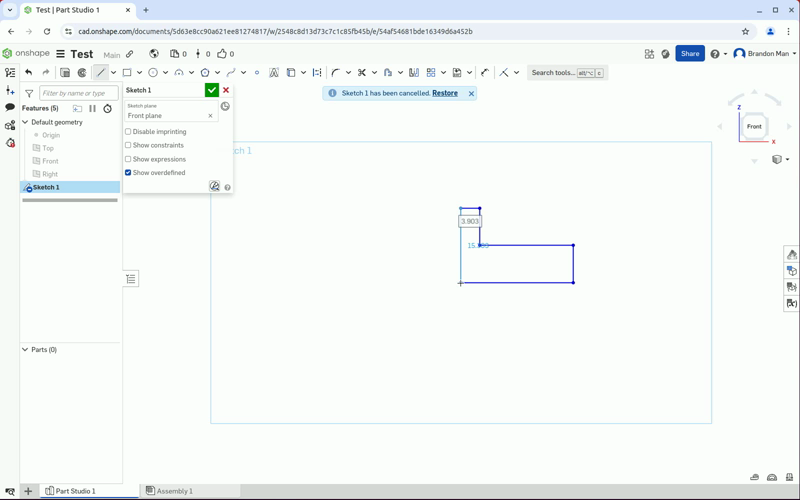
key_up(shift)
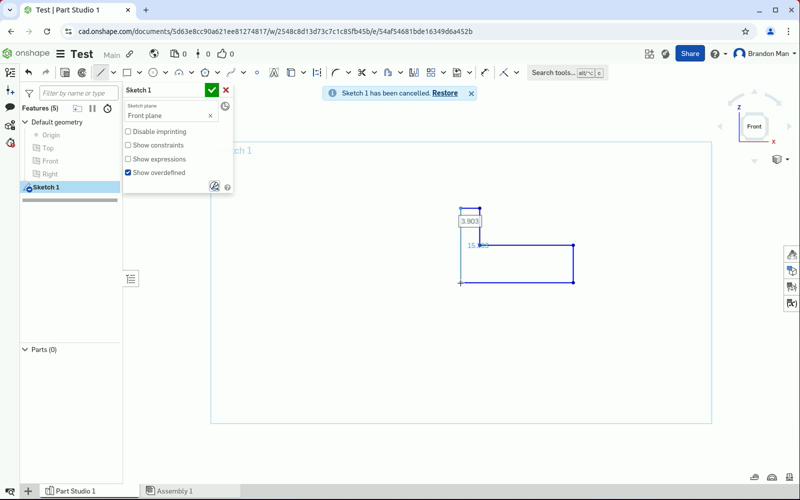
click(460, 282)
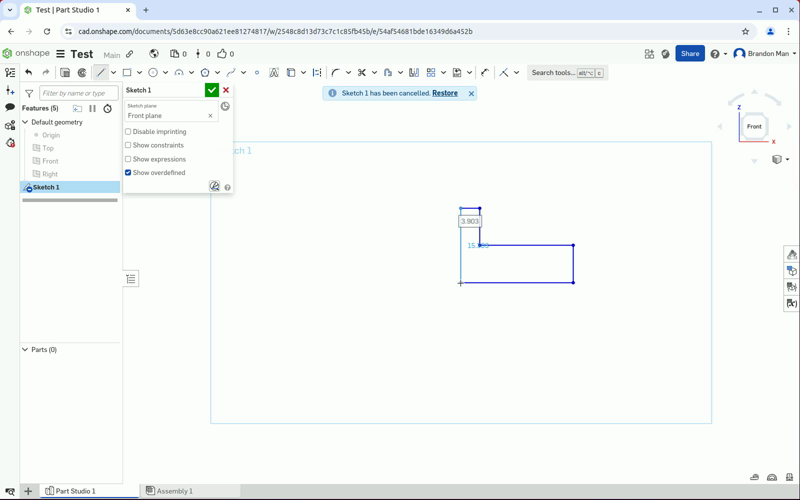
key(esc)
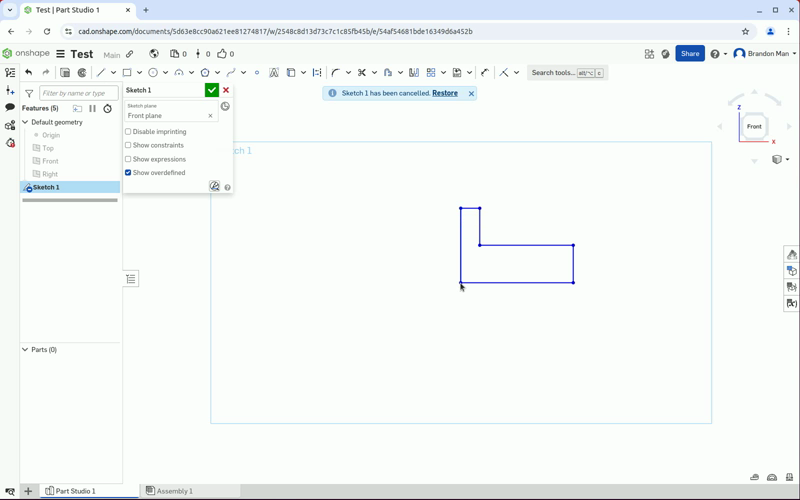
mouse_move(538, 256)
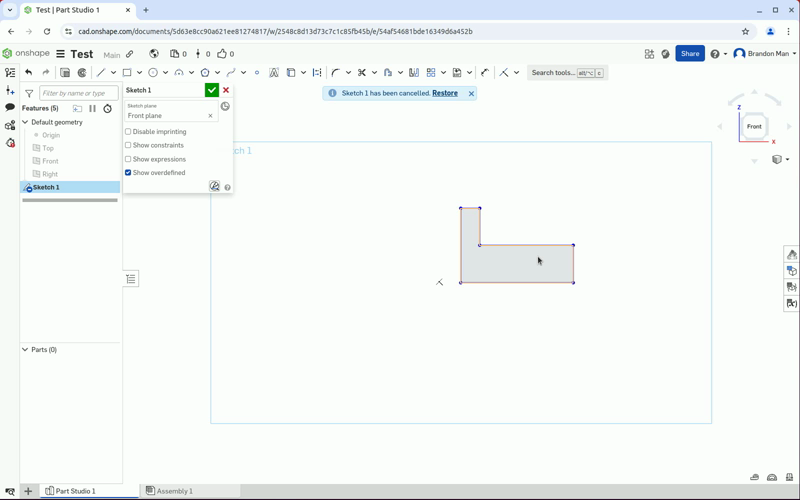
click(538, 256)
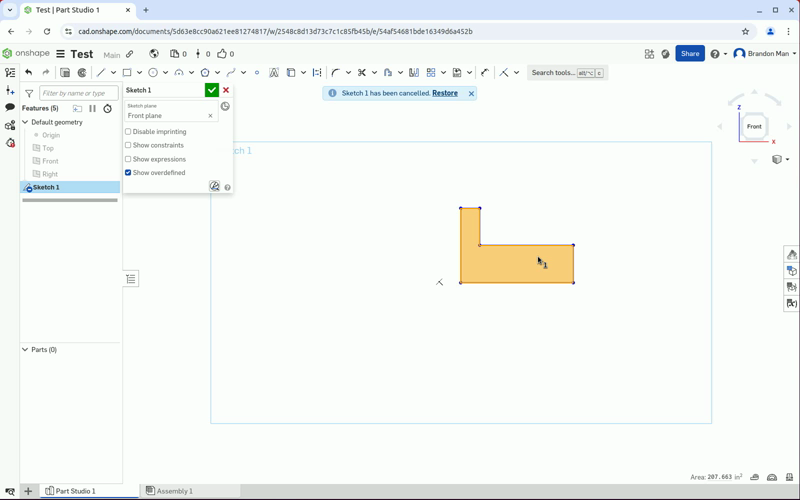
mouse_move(73, 352)
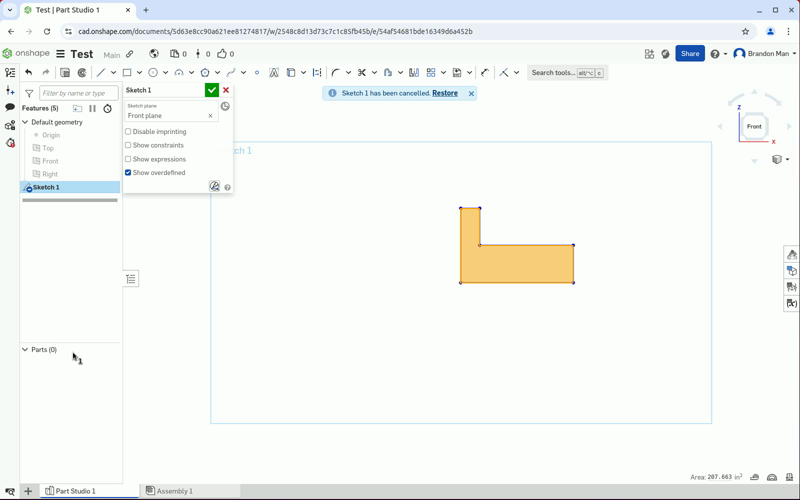
key(shift+y)
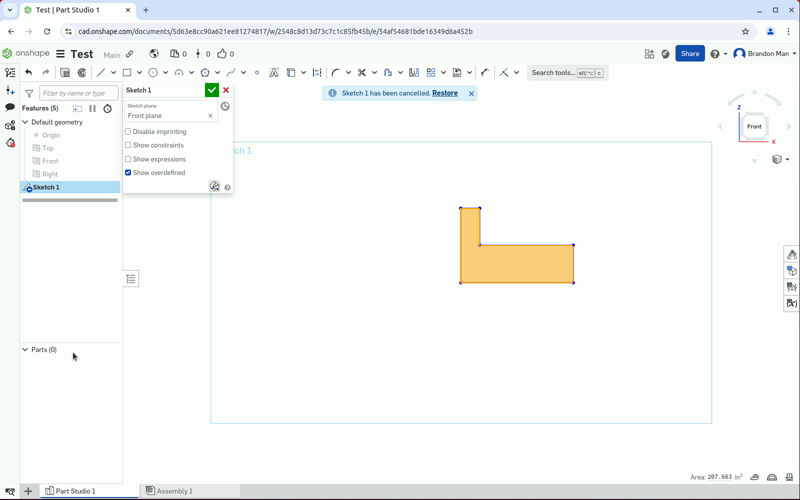
key(shift+e)
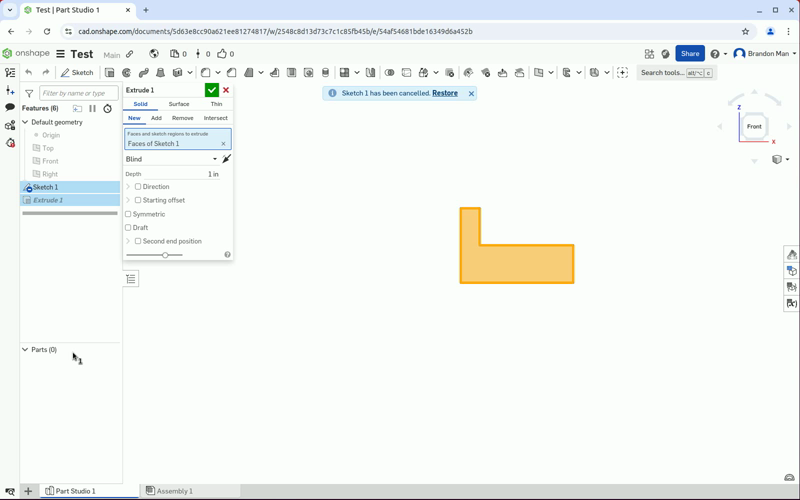
mouse_move(143, 106)
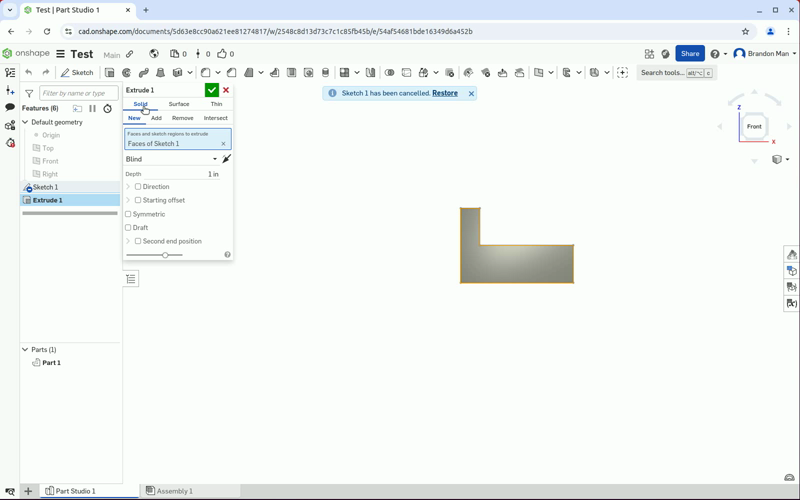
click(143, 106)
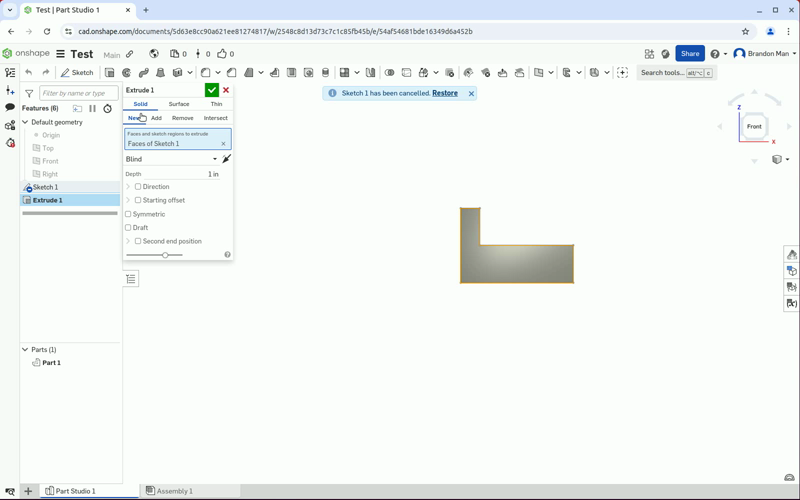
mouse_move(137, 120)
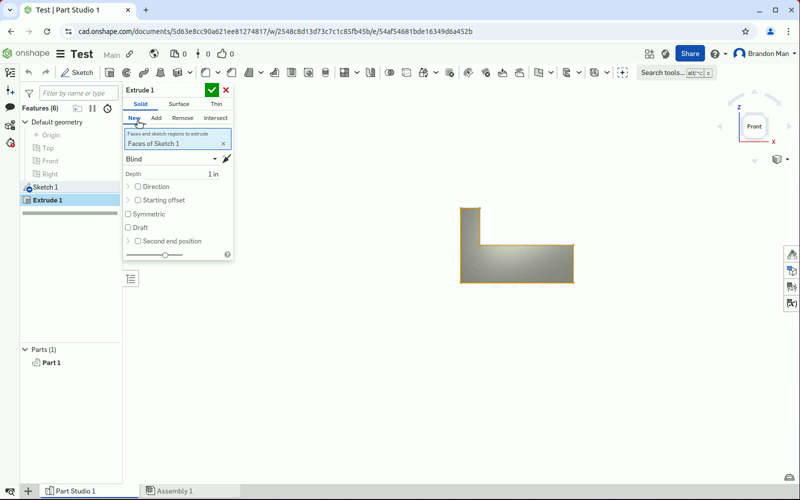
click(137, 120)
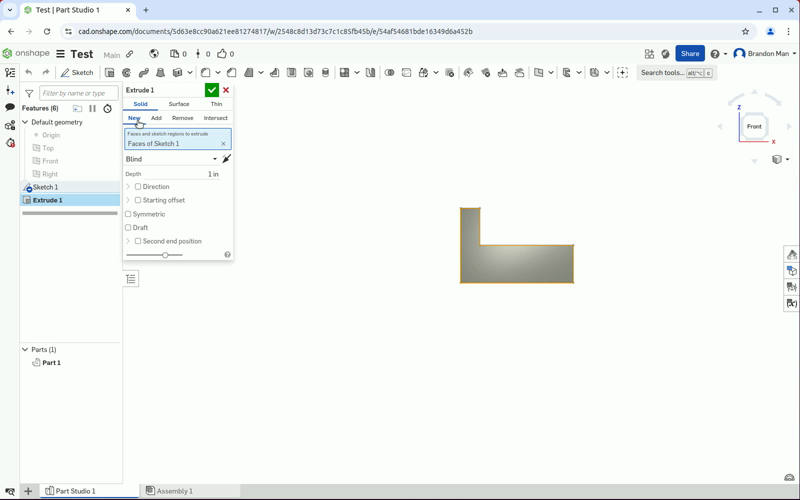
key(tab, 4)
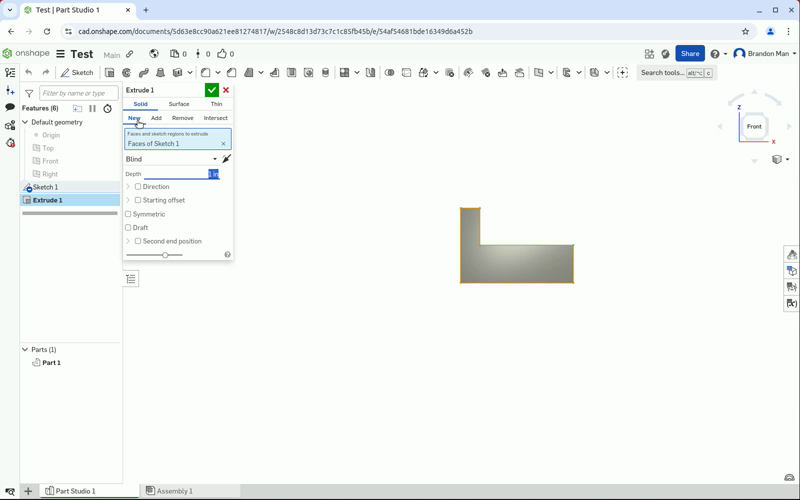
text(15.405)
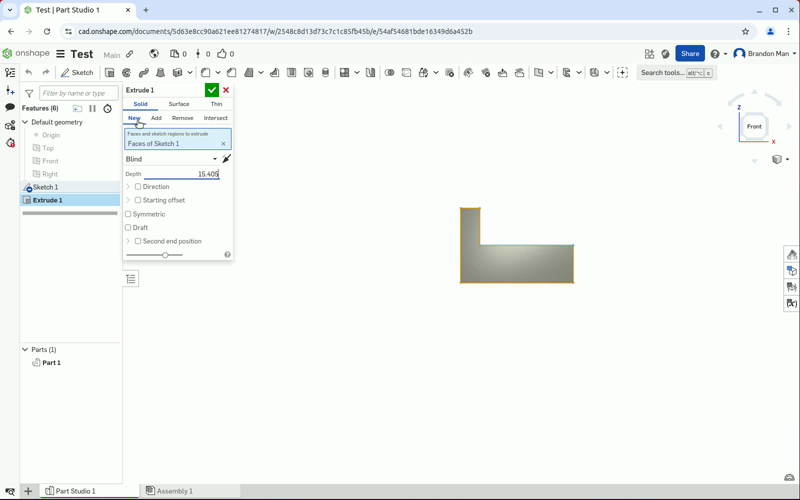
key(enter)
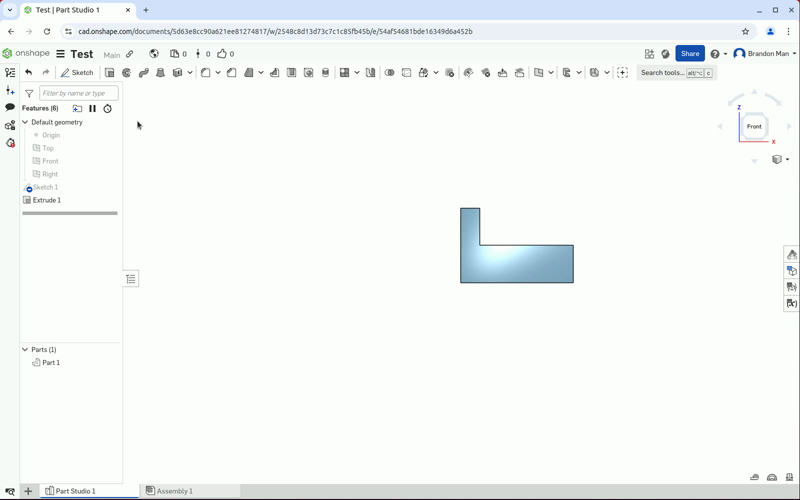
key(shift+h)
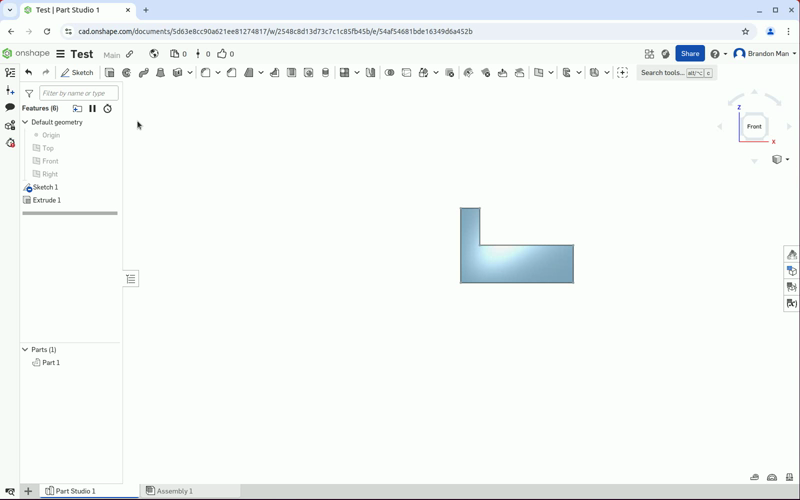
key(shift+h)
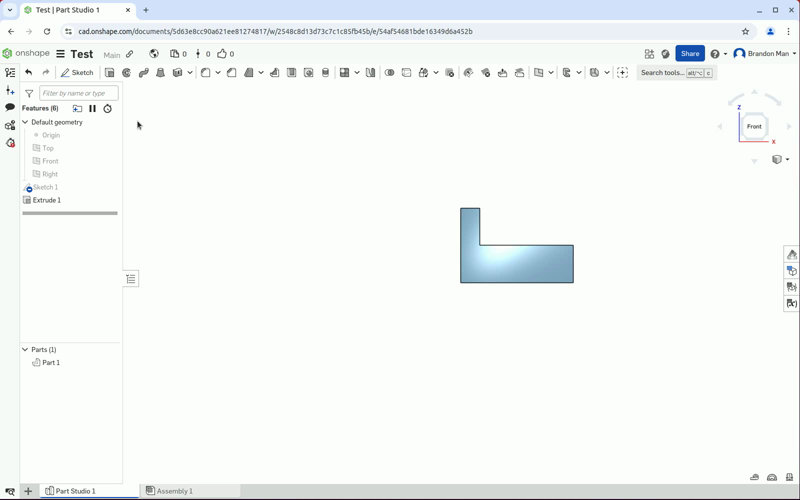
mouse_move(73, 189)
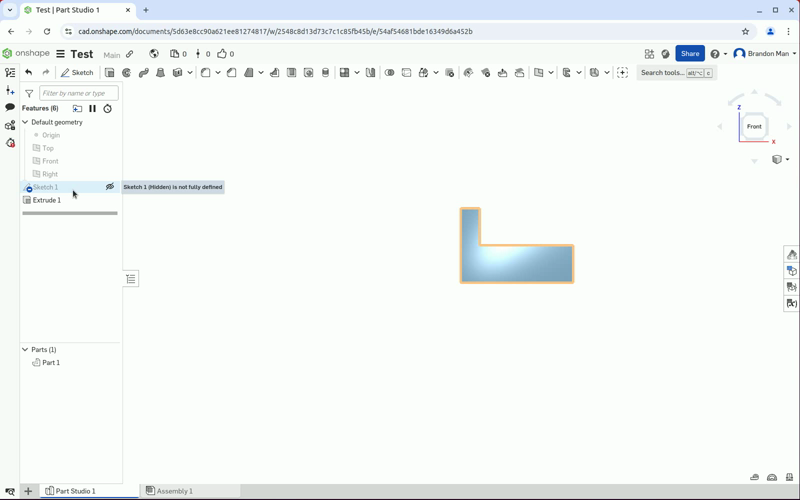
click(73, 189)
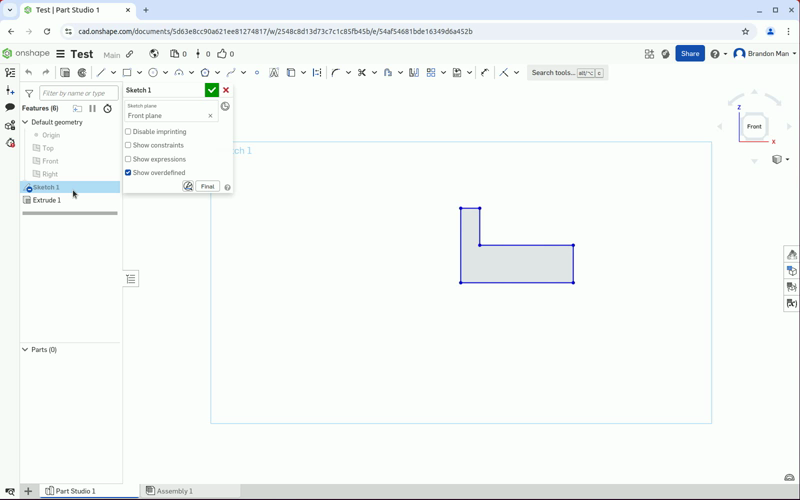
mouse_move(229, 92)
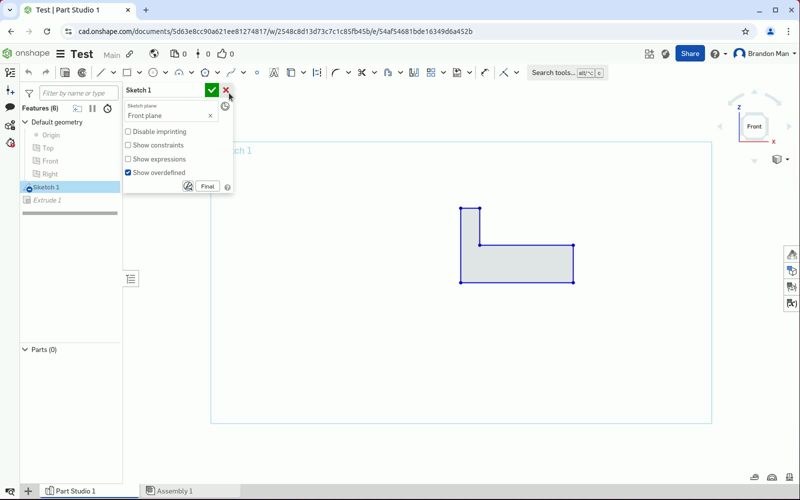
click(229, 92)
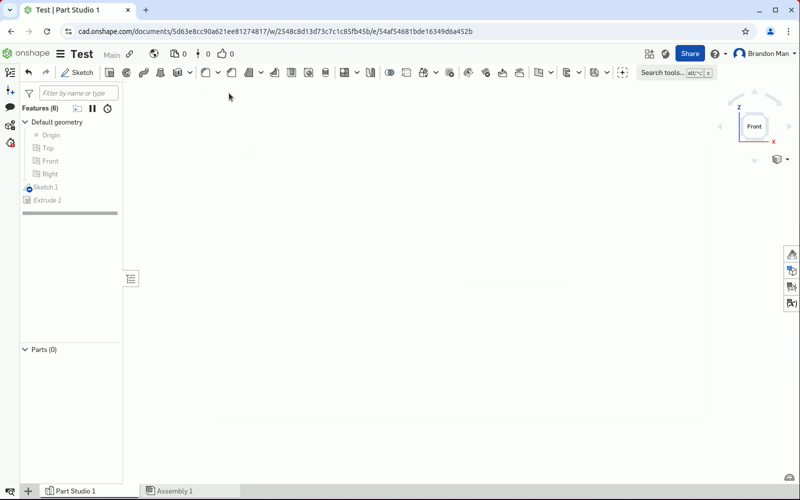
mouse_move(73, 352)
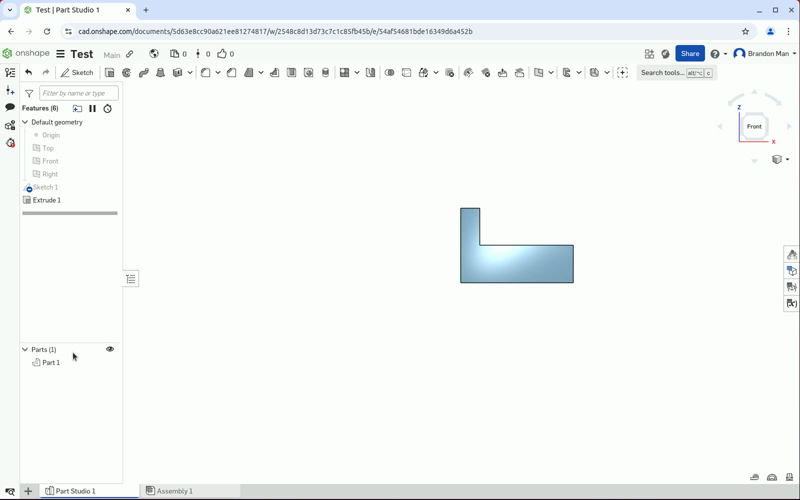
key(y)
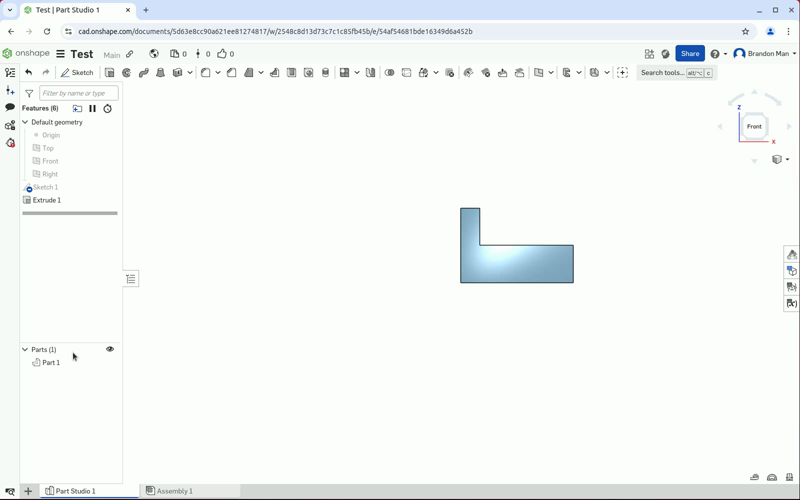
key(shift+p)
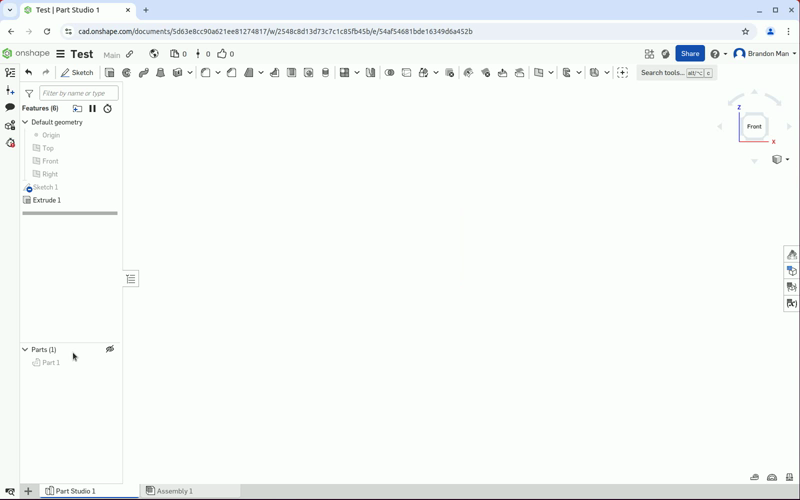
key(space)
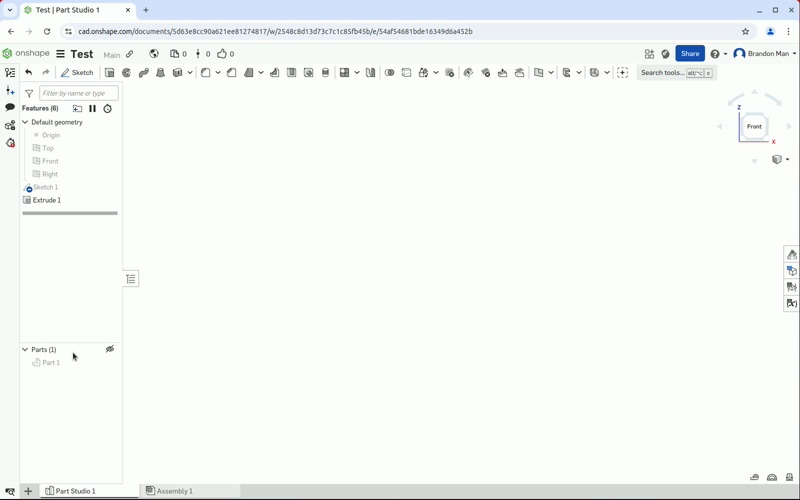
key_down(shift)
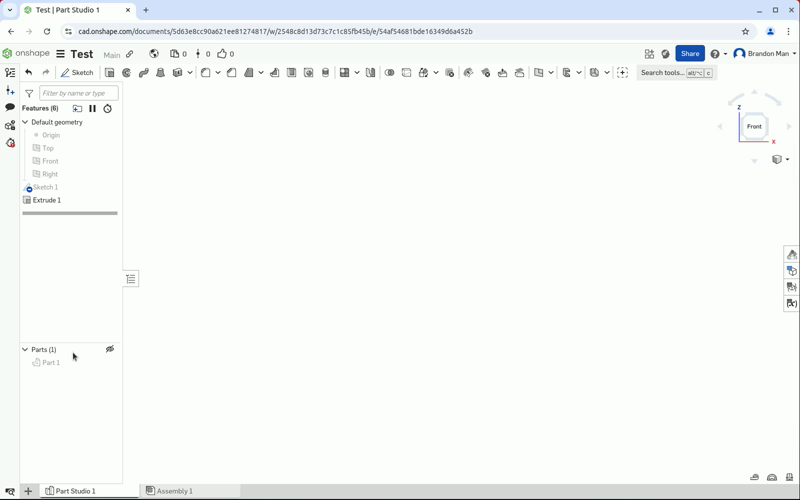
key(left)
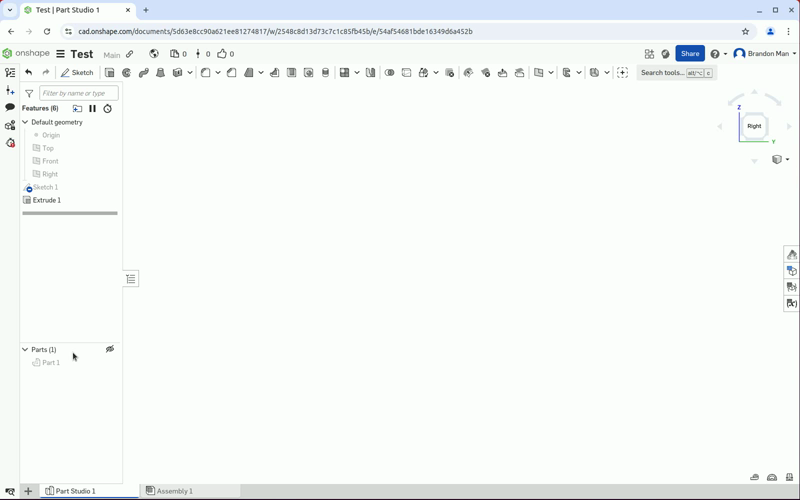
key_up(shift)
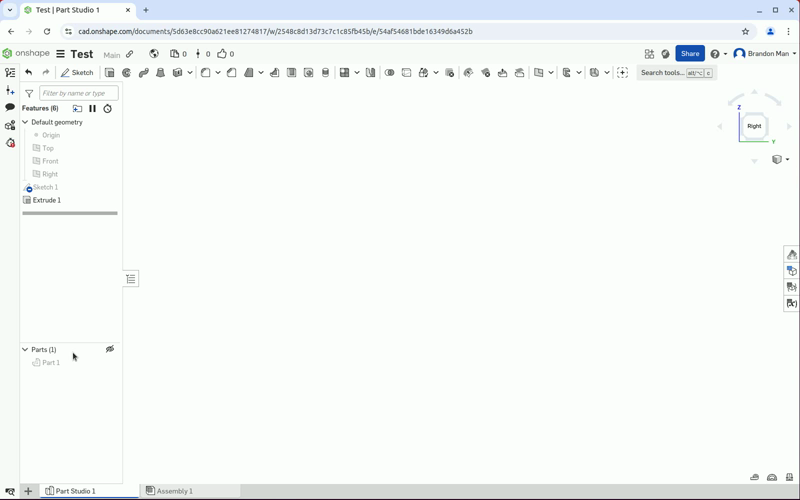
mouse_move(73, 352)
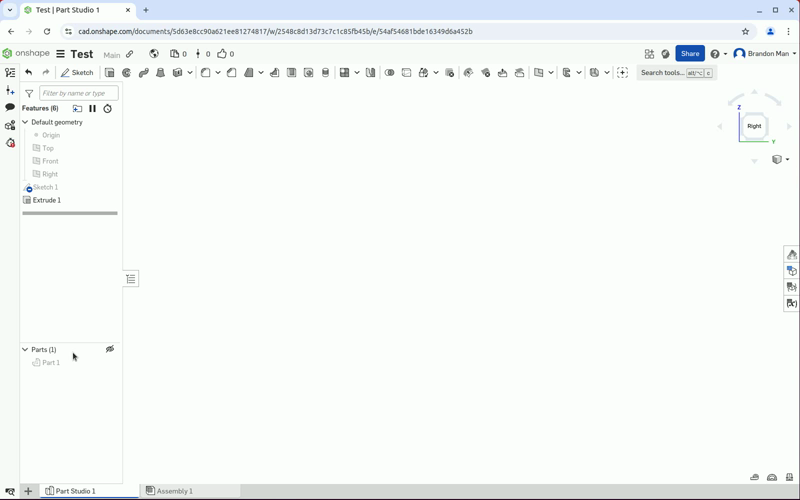
key(shift+y)
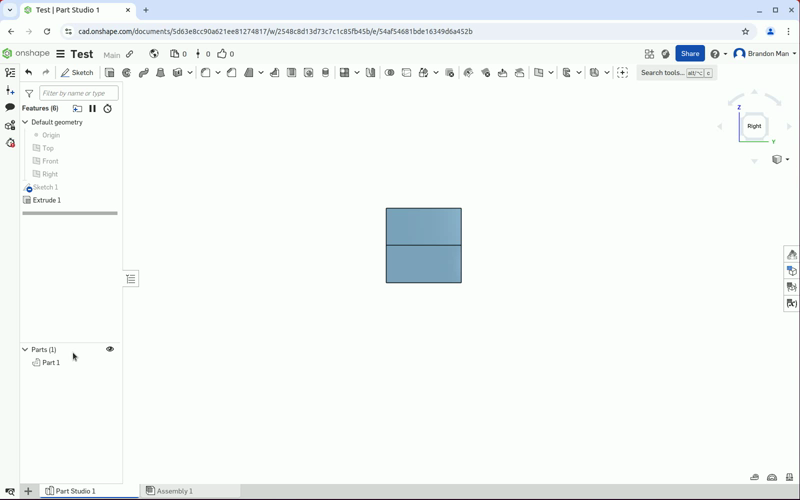
mouse_move(541, 75)
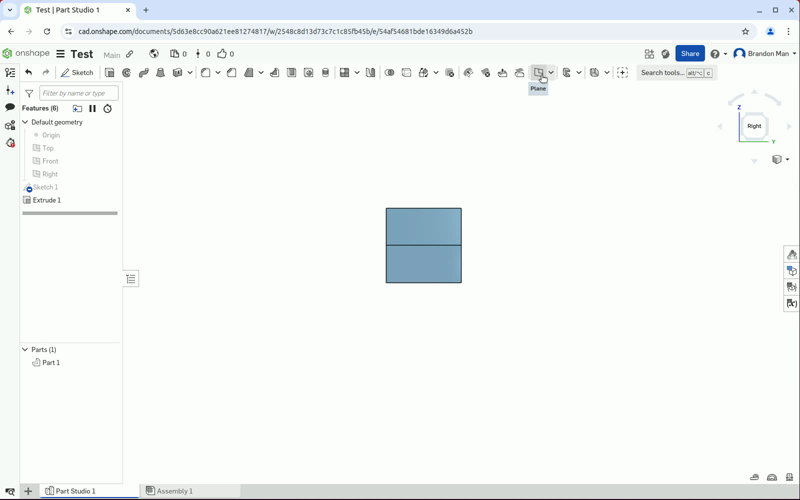
click(541, 75)
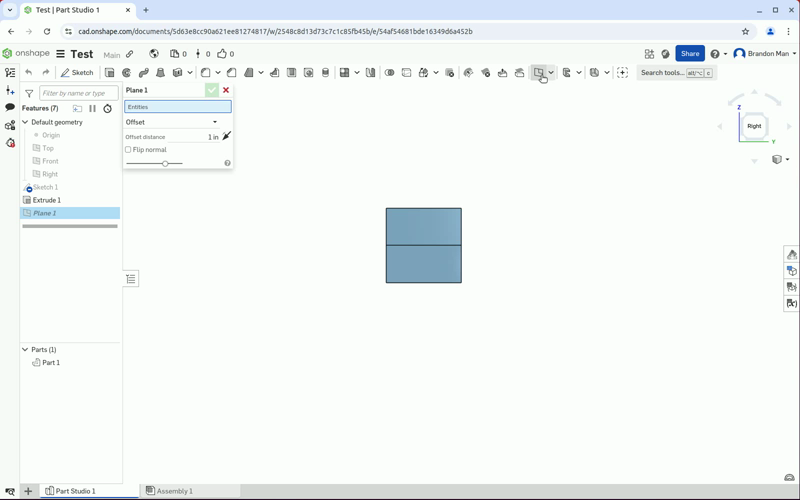
mouse_move(73, 176)
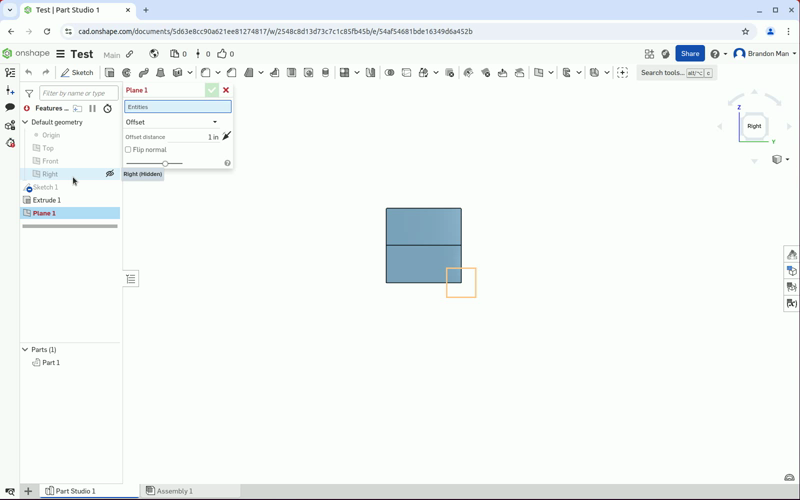
click(73, 176)
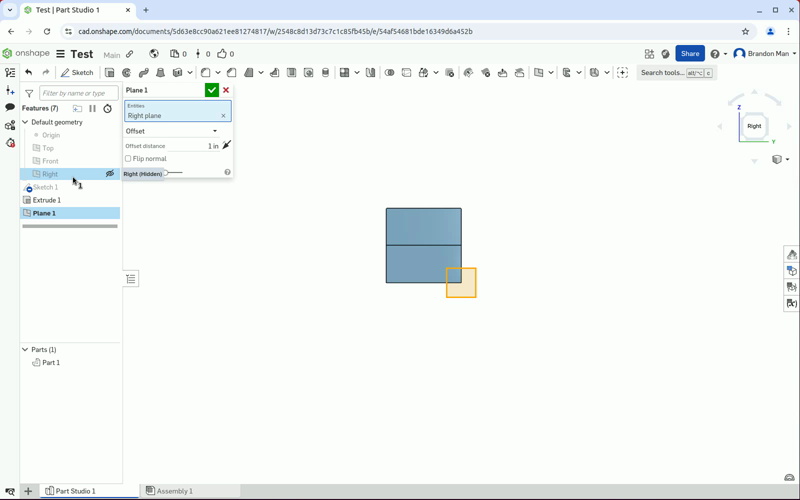
key(tab, 2)
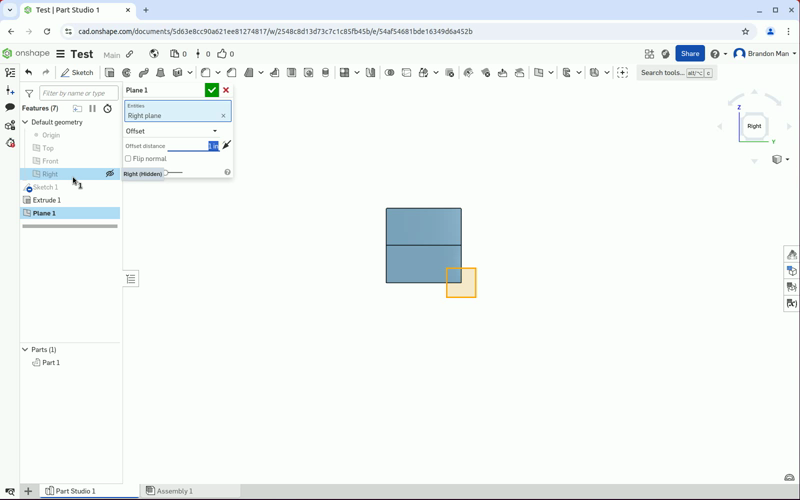
text(23.108)
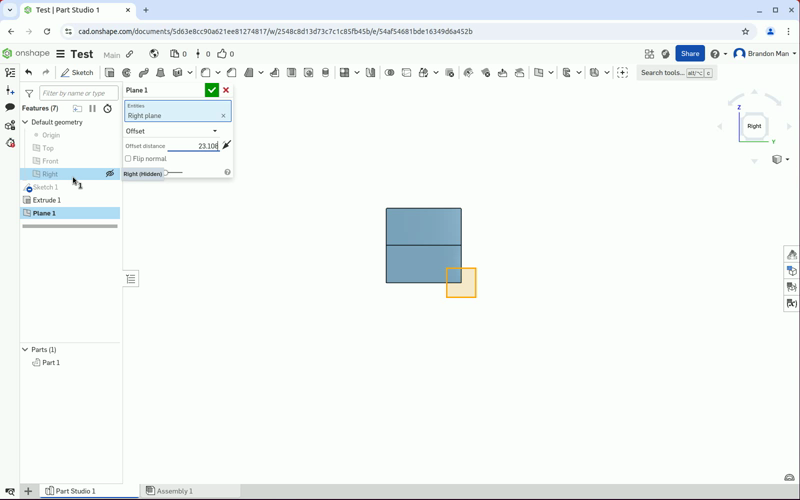
key(enter, 2)
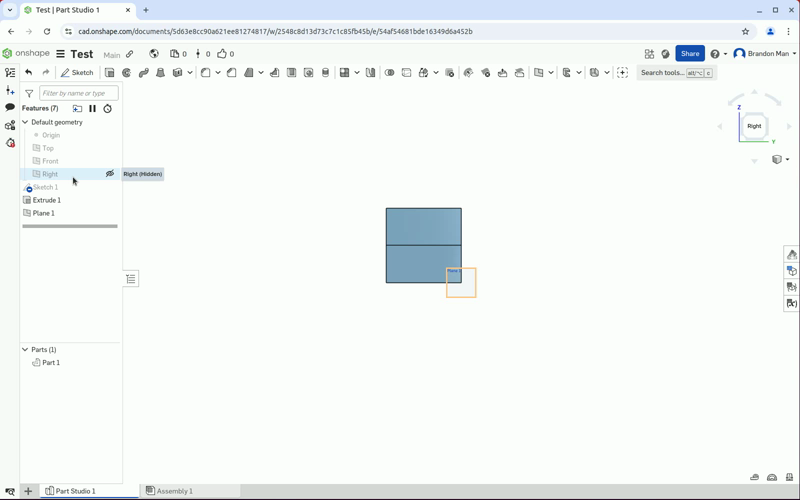
key(shift+s)
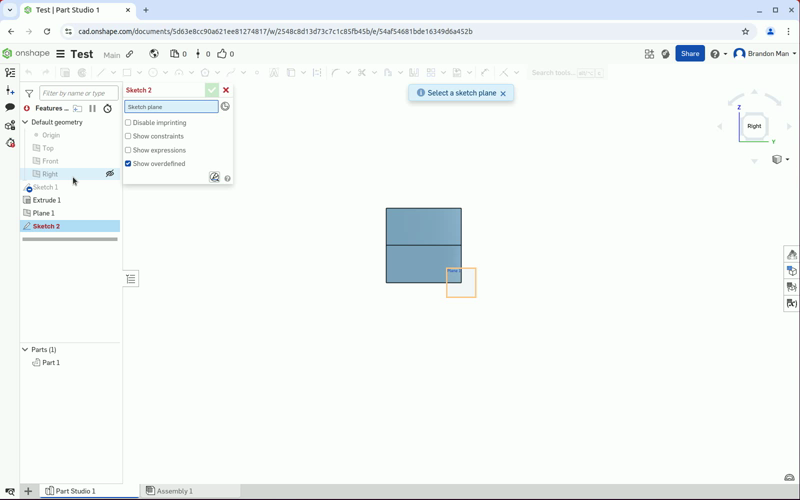
mouse_move(73, 215)
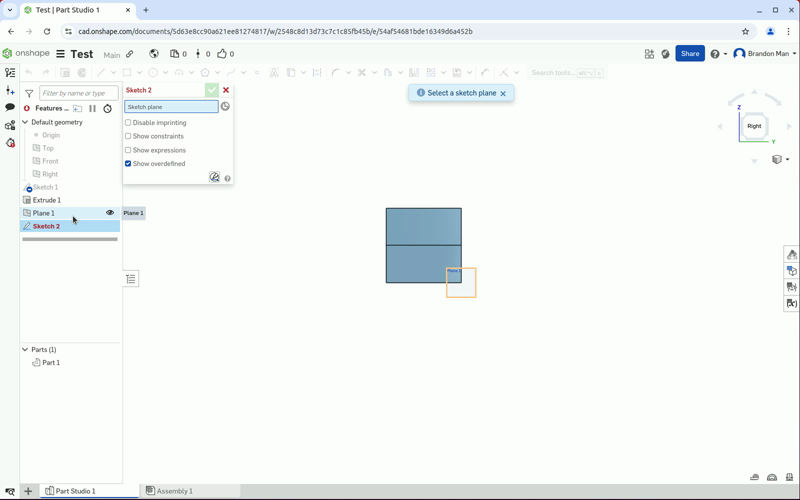
click(73, 215)
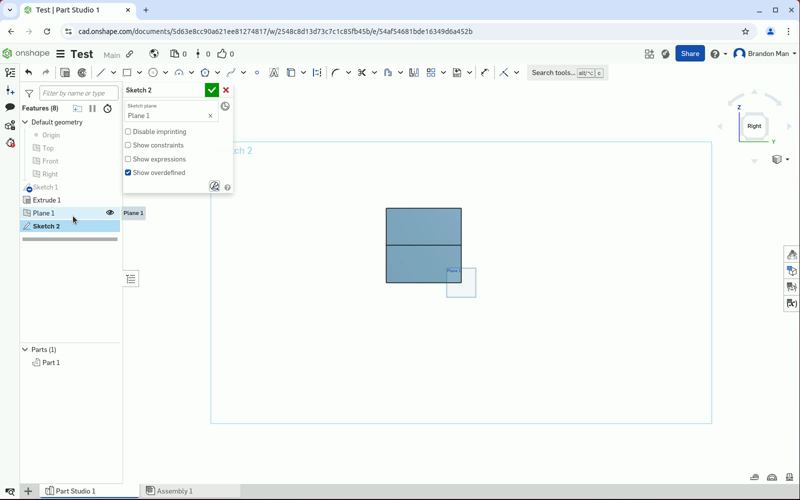
mouse_move(73, 352)
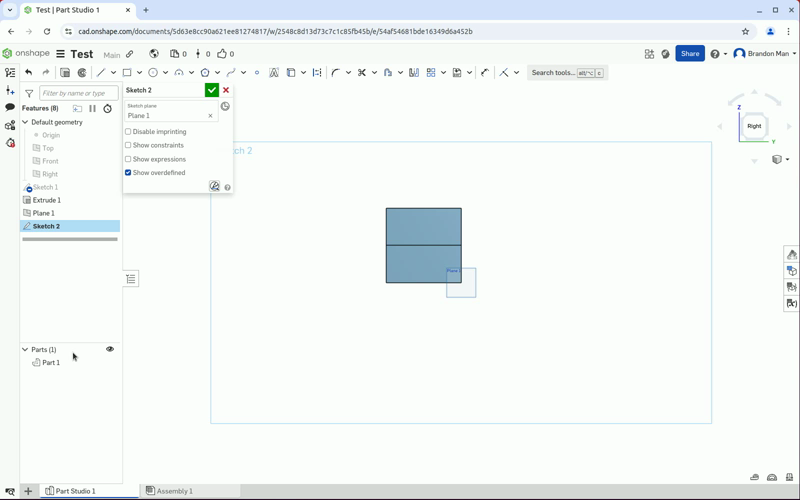
key(y)
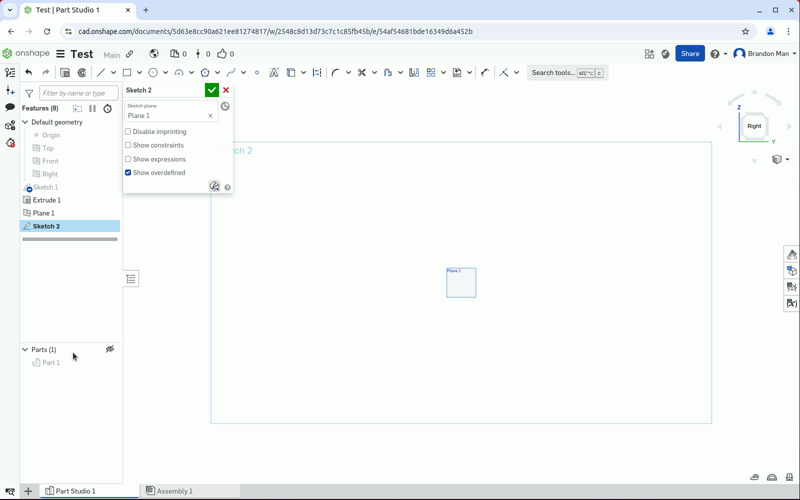
key(l)
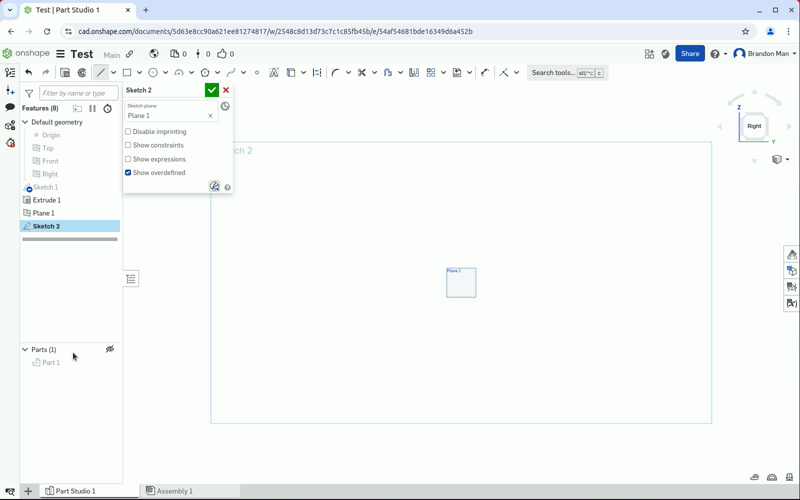
key_down(shift)
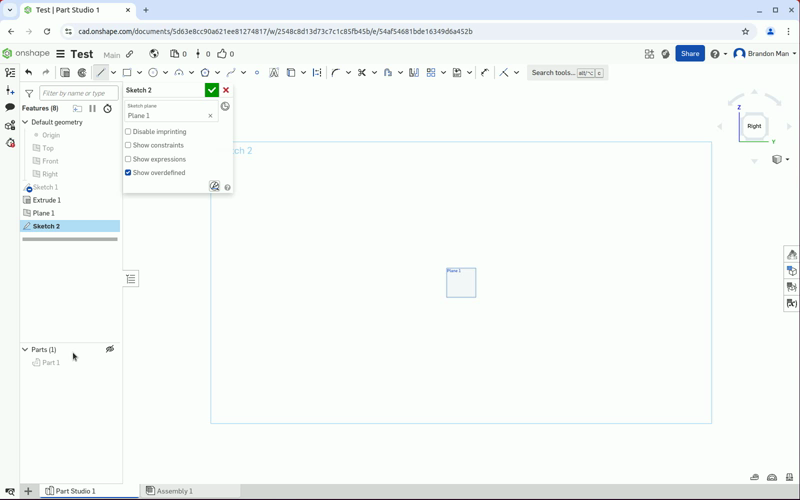
mouse_move(404, 282)
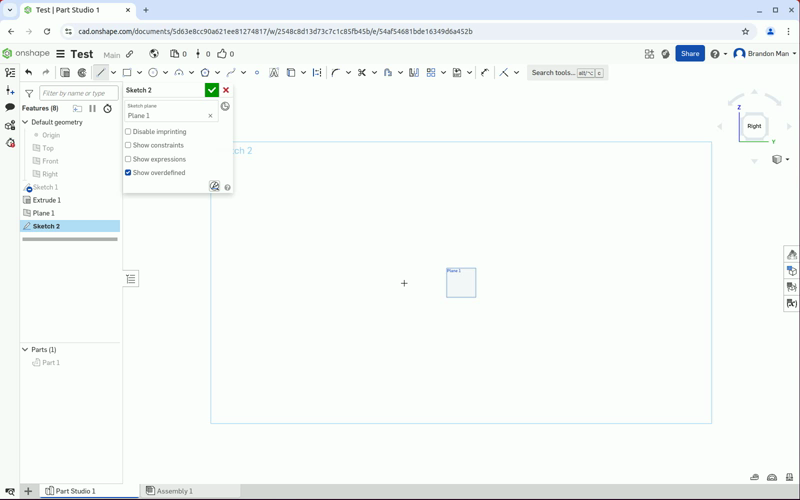
click(404, 282)
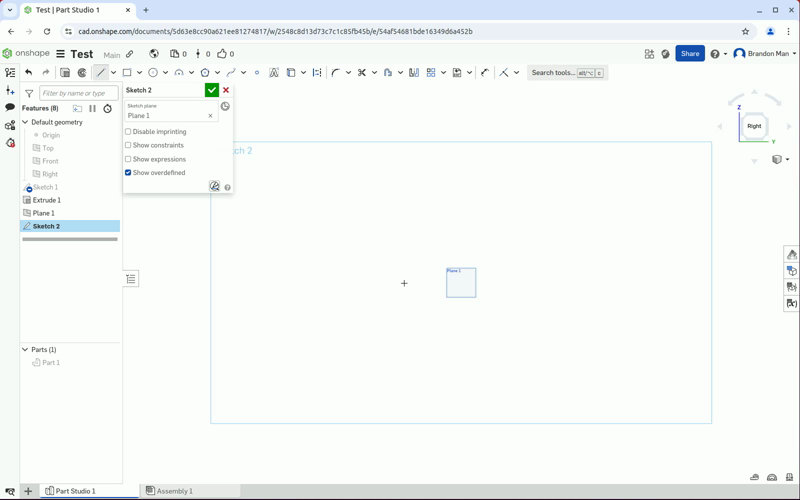
key_up(shift)
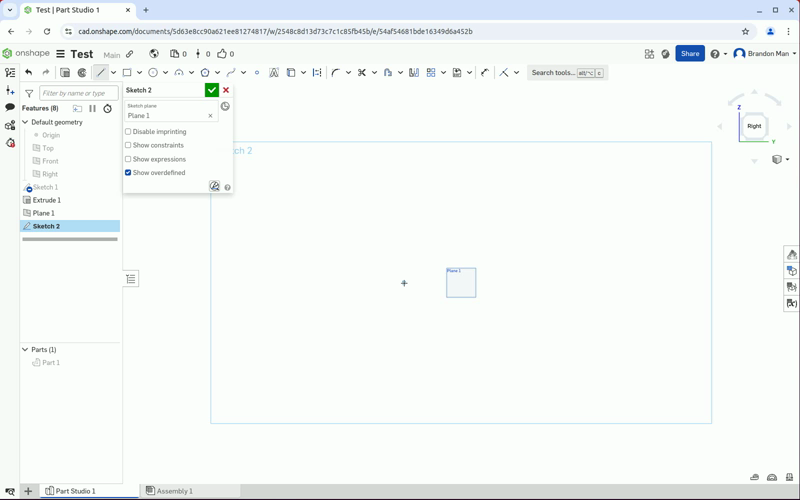
key_down(shift)
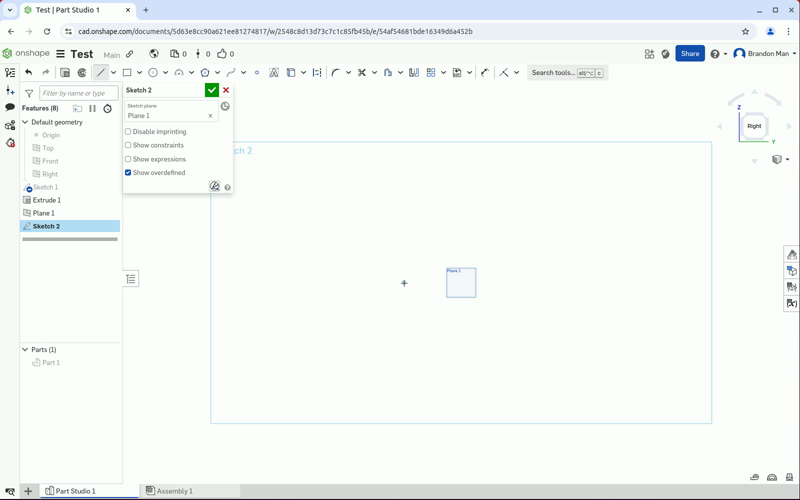
mouse_move(434, 282)
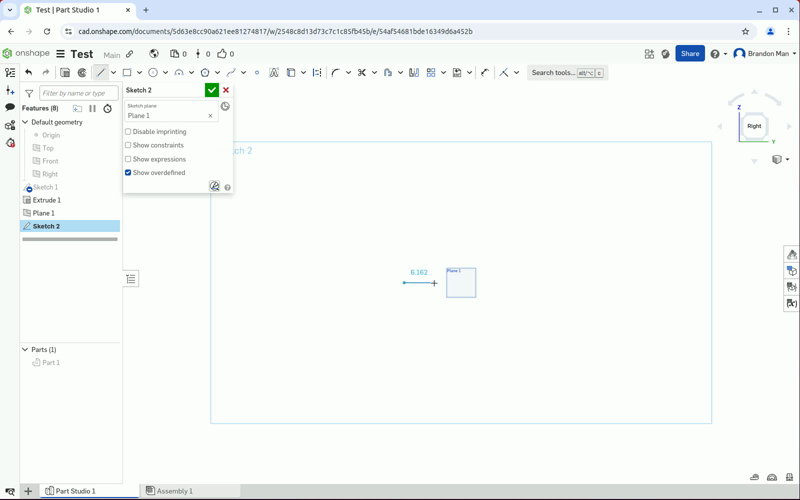
mouse_move(442, 282)
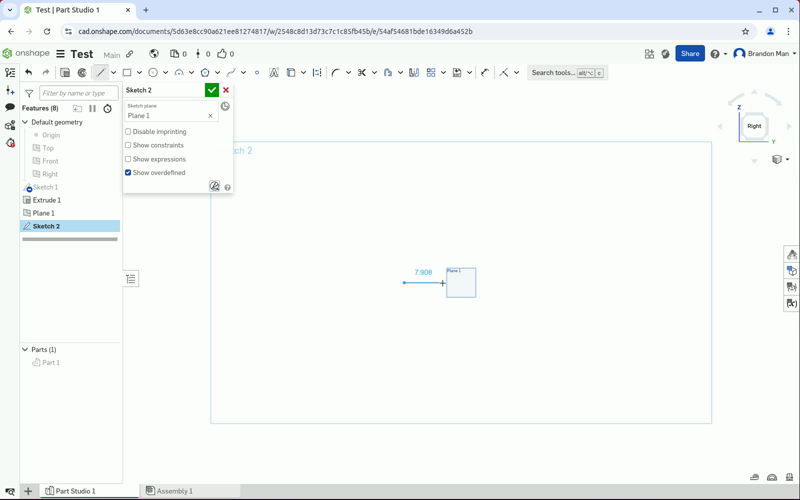
click(442, 282)
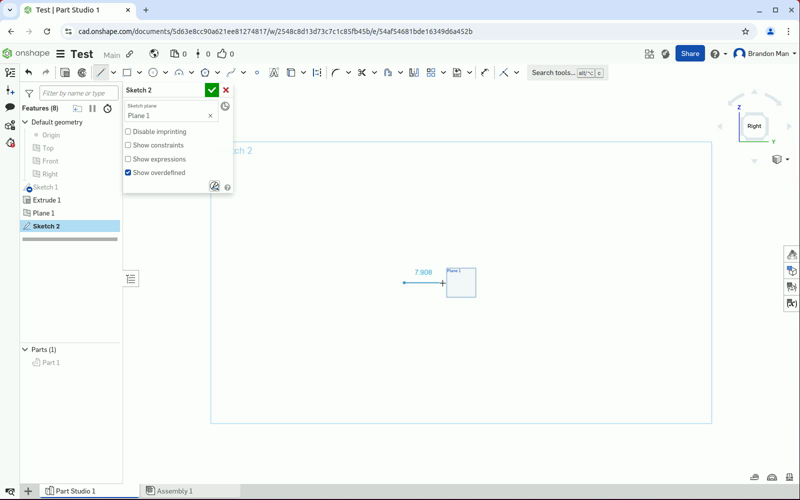
key_up(shift)
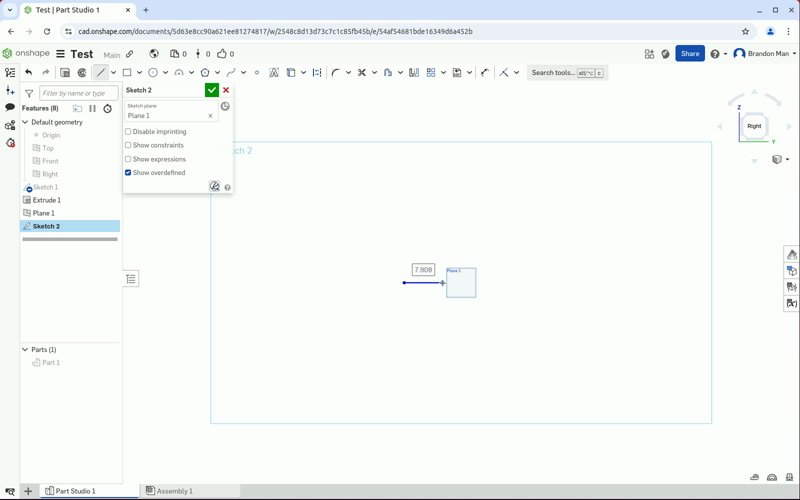
key_down(shift)
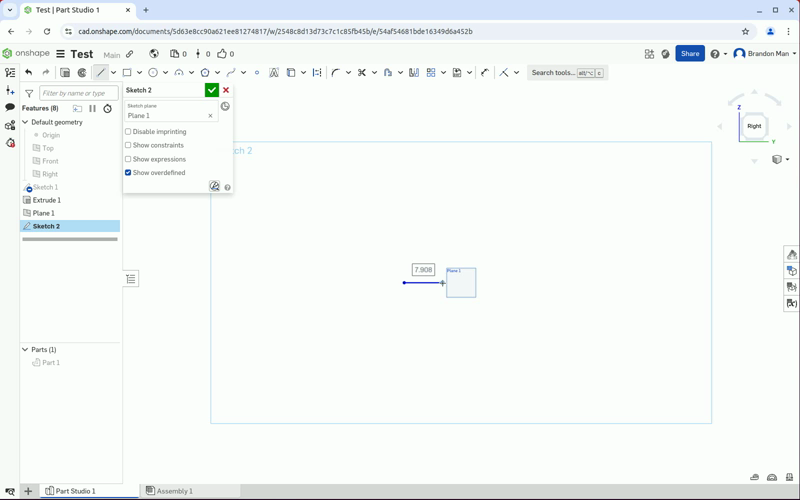
mouse_move(472, 282)
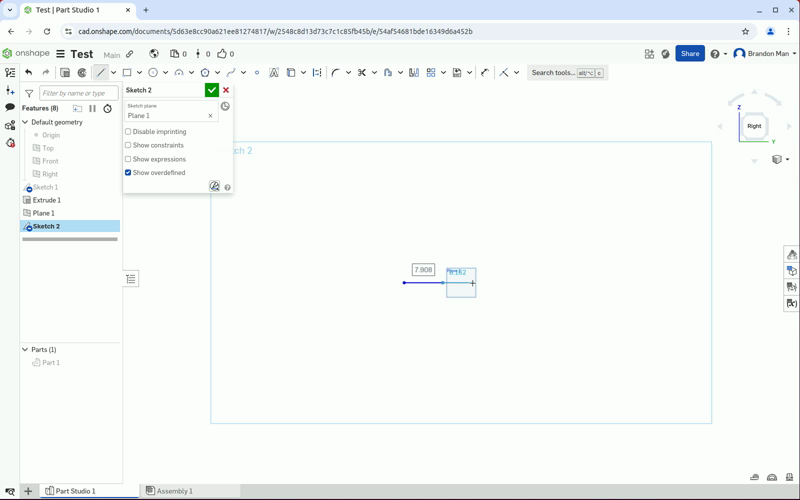
mouse_move(442, 244)
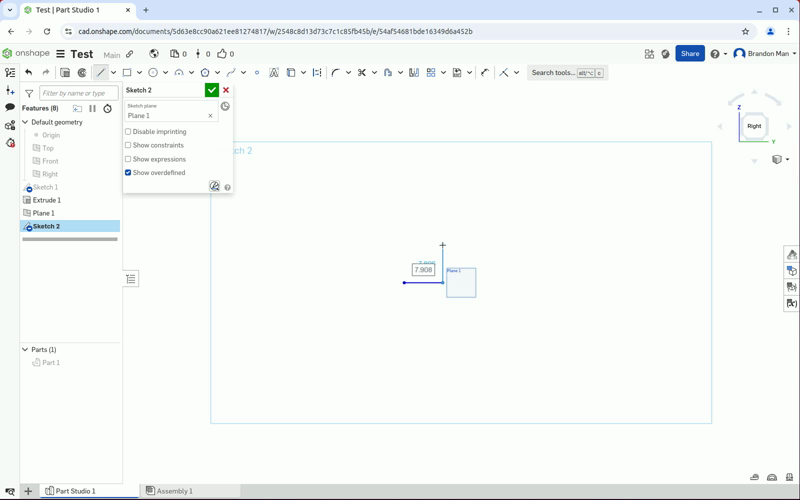
click(442, 244)
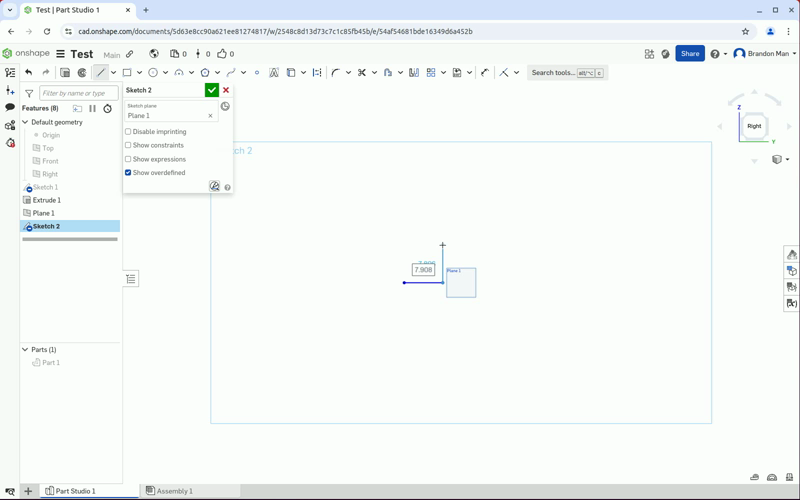
key_up(shift)
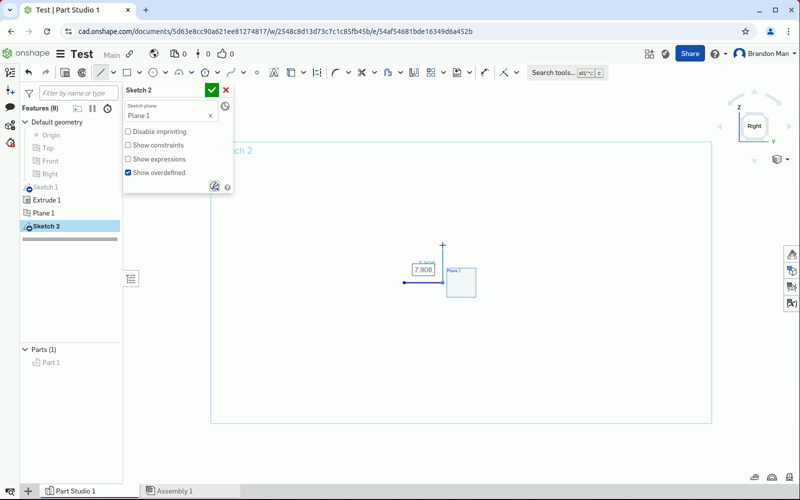
key_down(shift)
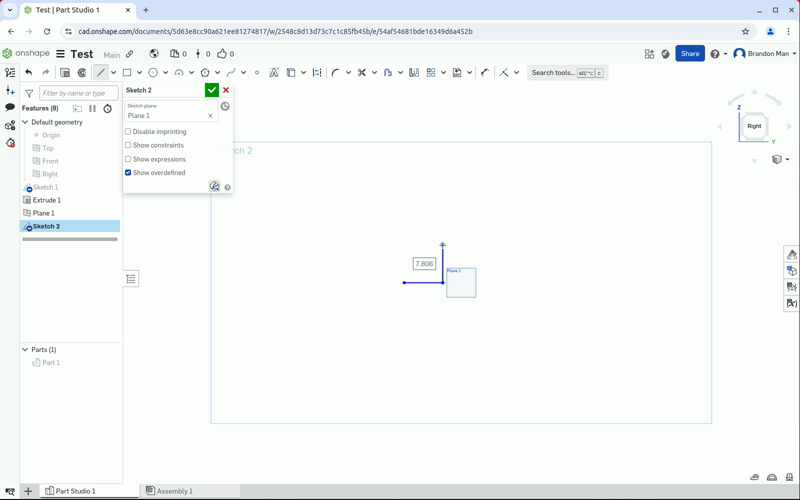
mouse_move(472, 244)
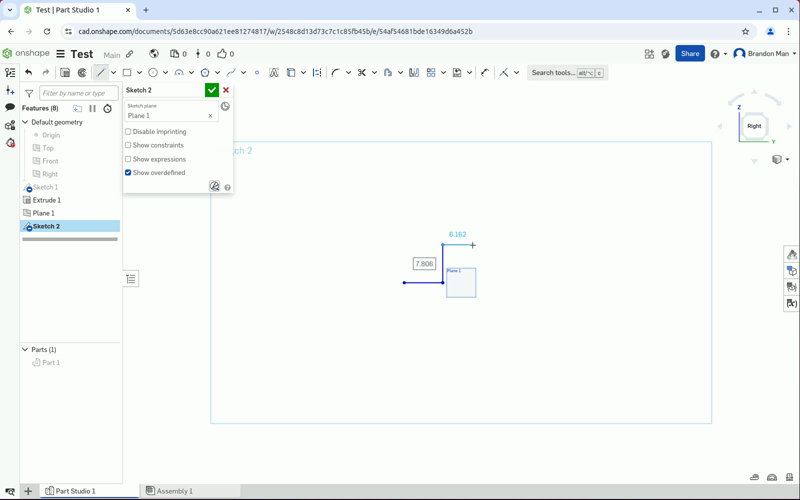
mouse_move(404, 244)
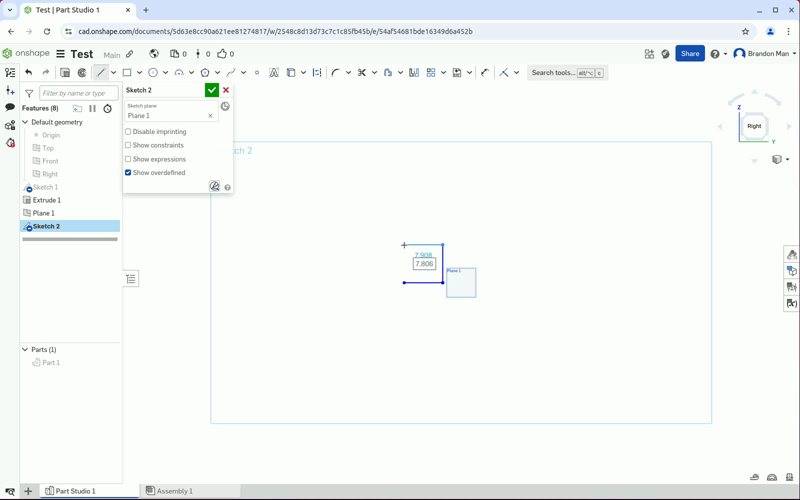
click(404, 244)
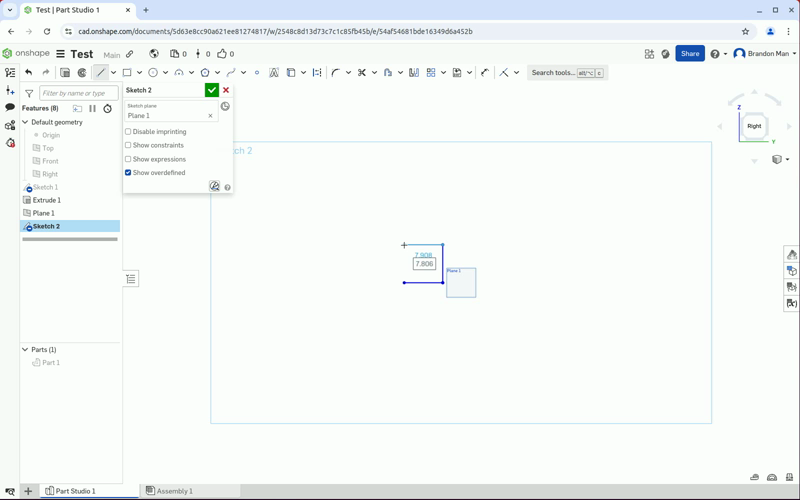
key_up(shift)
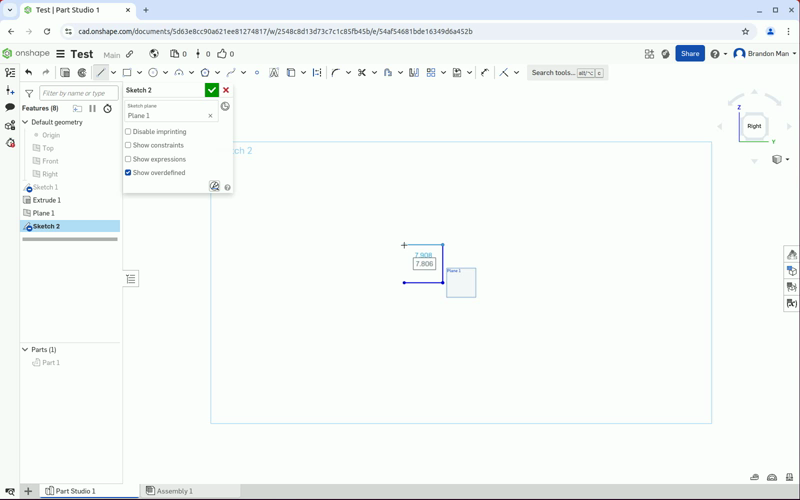
mouse_move(434, 244)
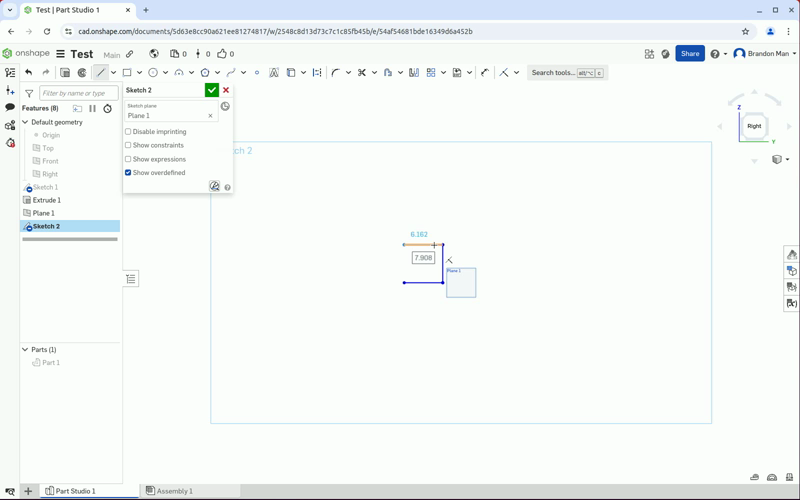
key_down(shift)
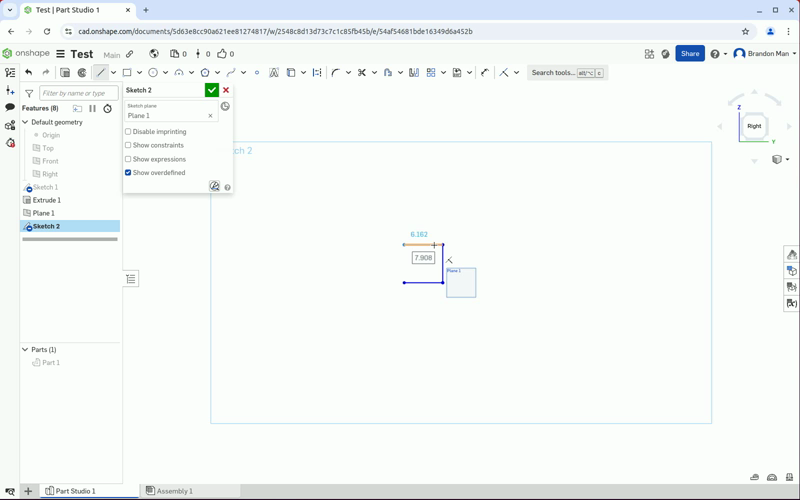
mouse_move(404, 282)
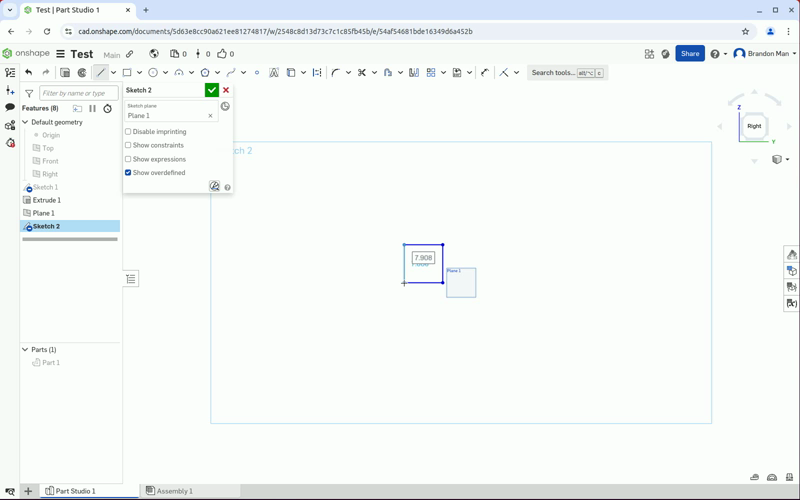
key_up(shift)
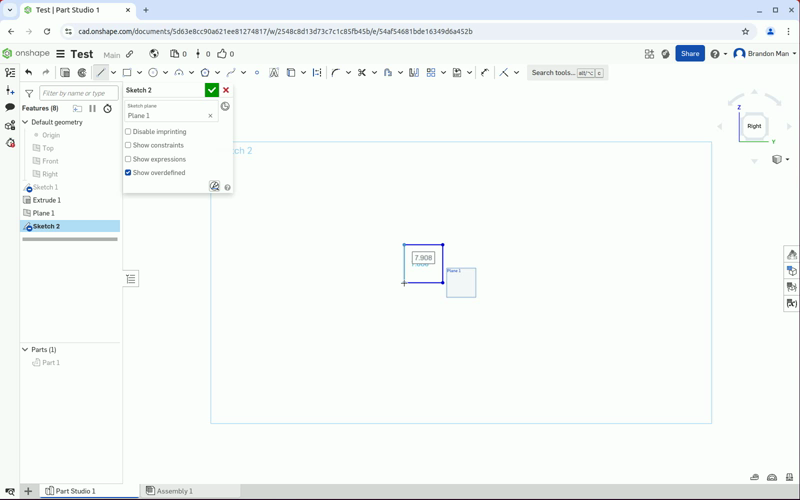
click(404, 282)
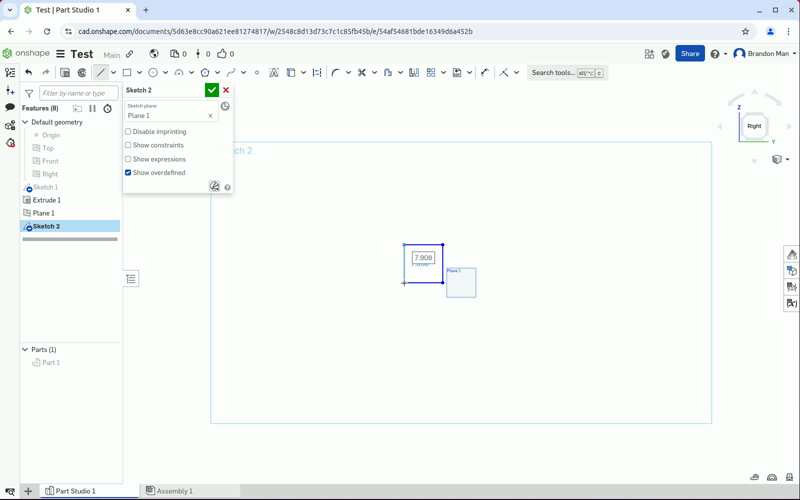
key(esc)
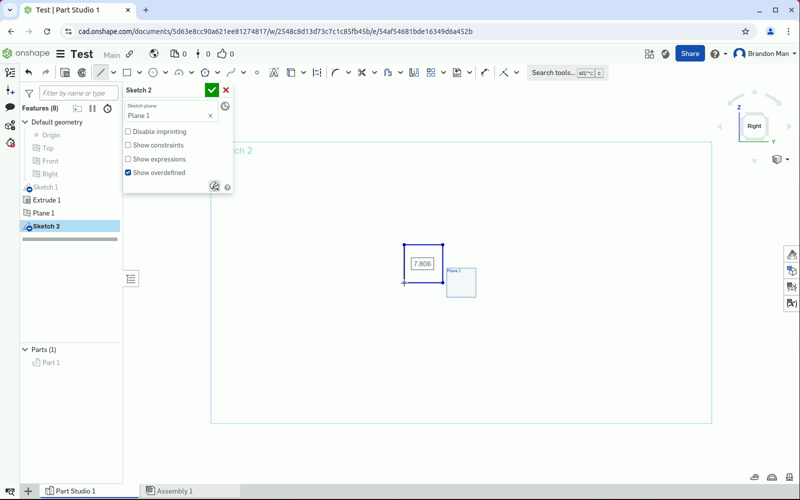
mouse_move(407, 279)
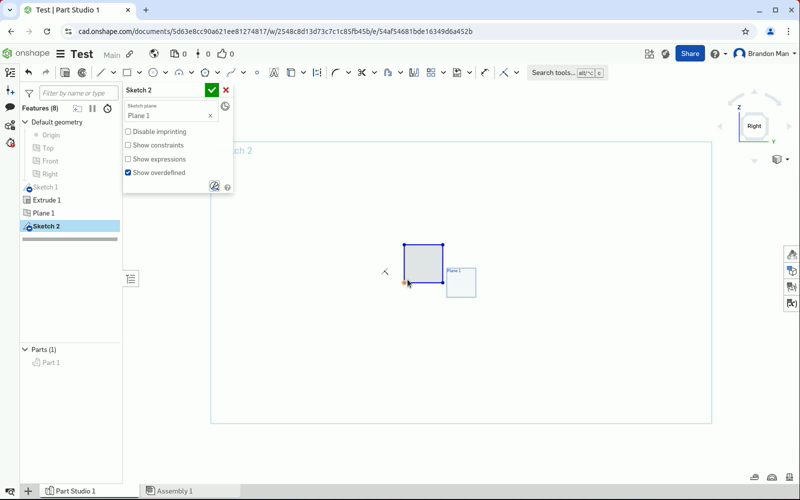
scroll(6)
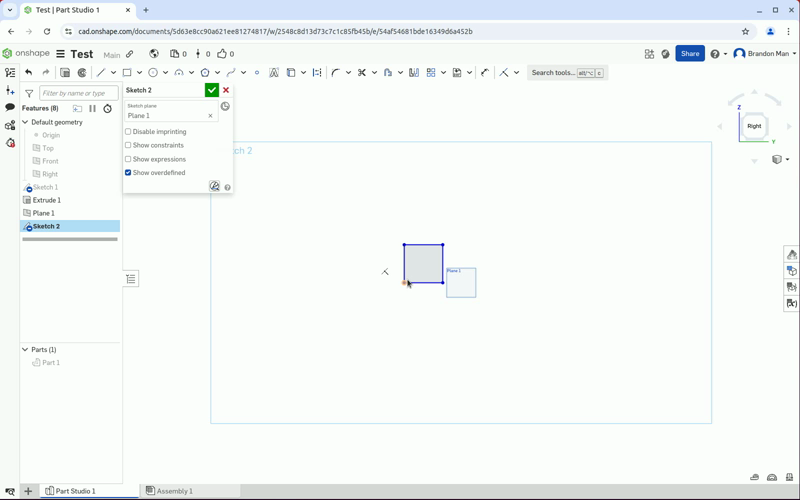
scroll(6)
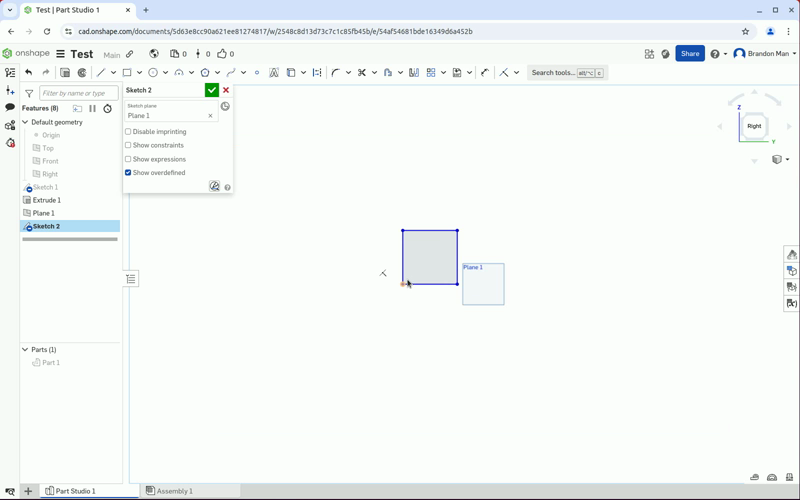
scroll(6)
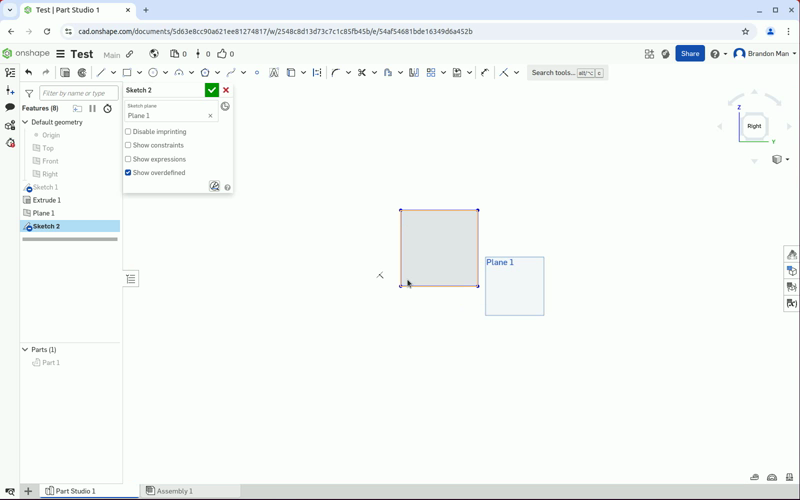
scroll(6)
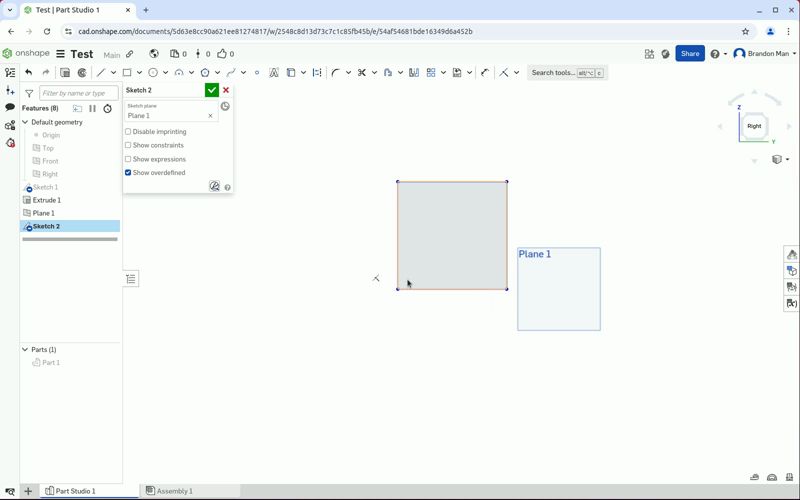
scroll(6)
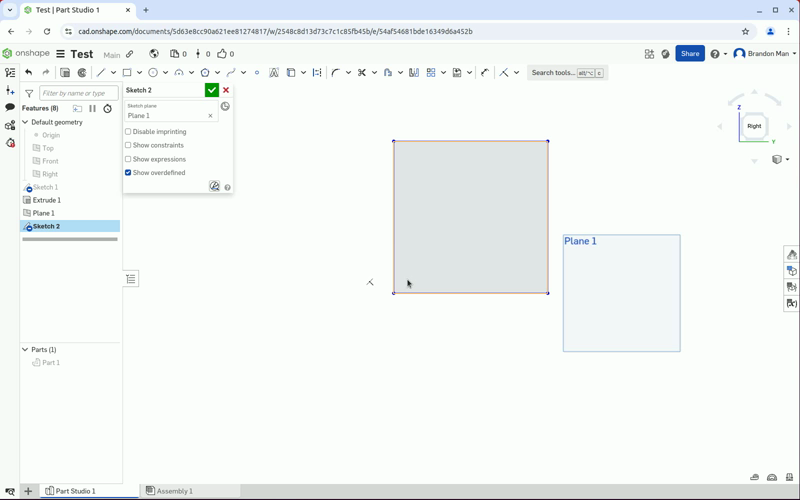
scroll(6)
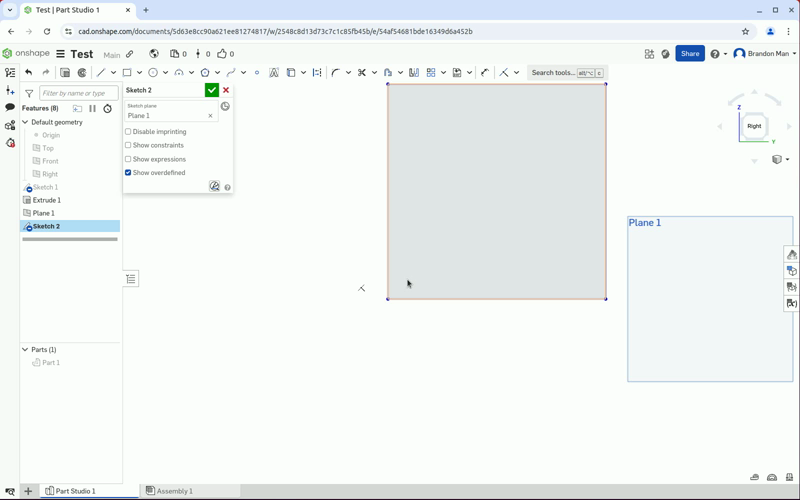
scroll(6)
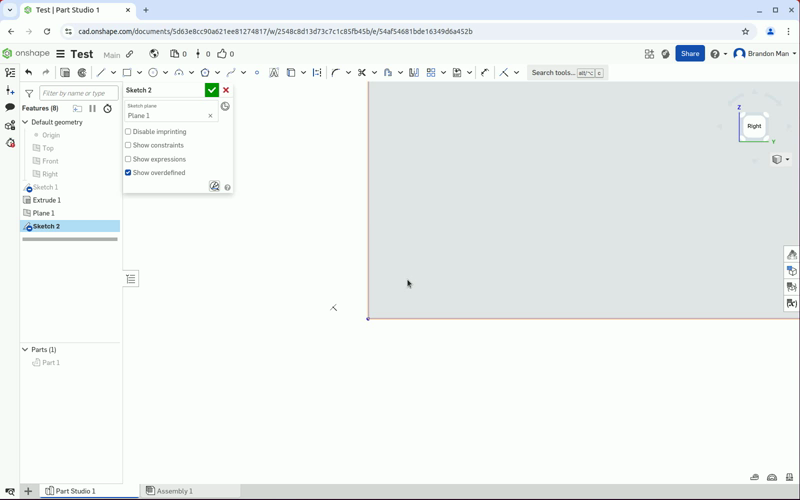
click(407, 279)
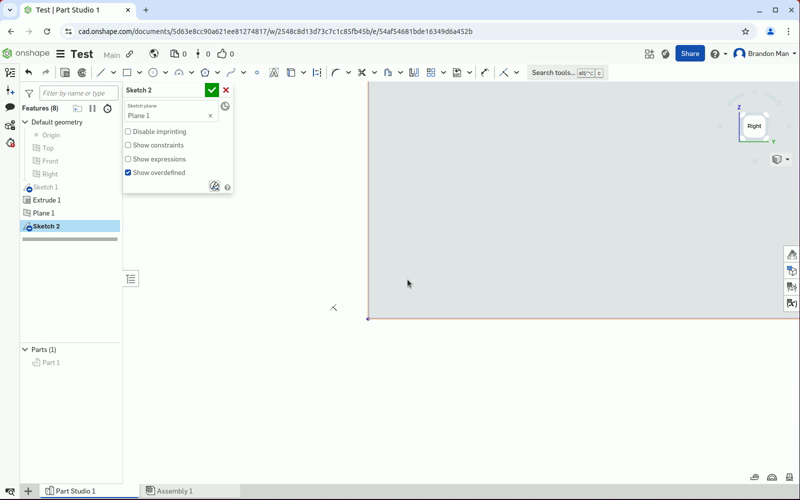
scroll(-6)
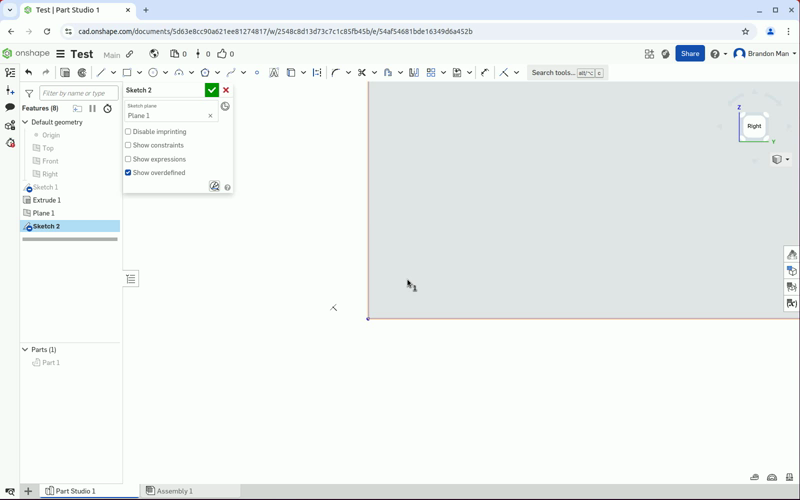
scroll(-6)
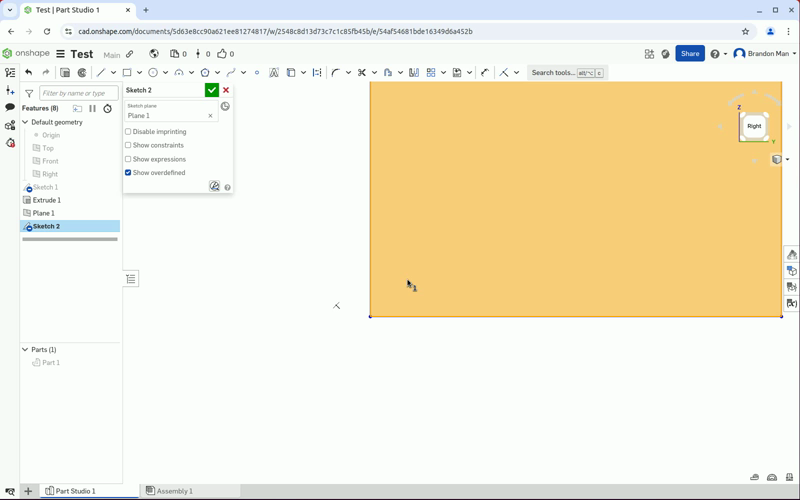
scroll(-6)
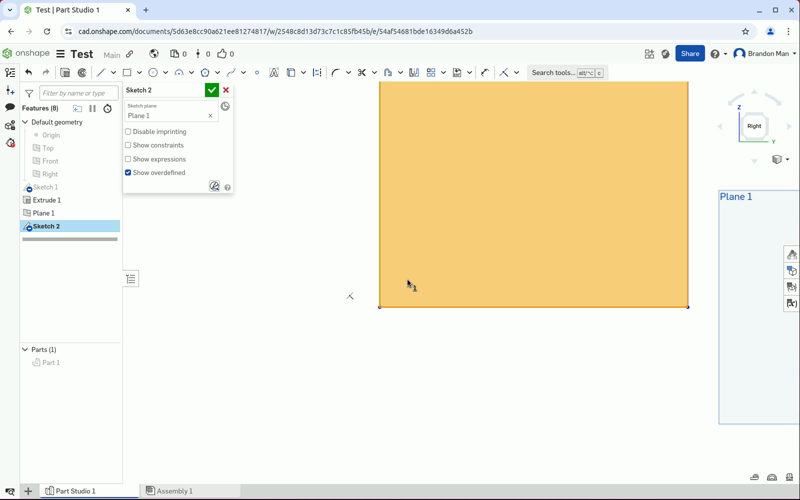
scroll(-6)
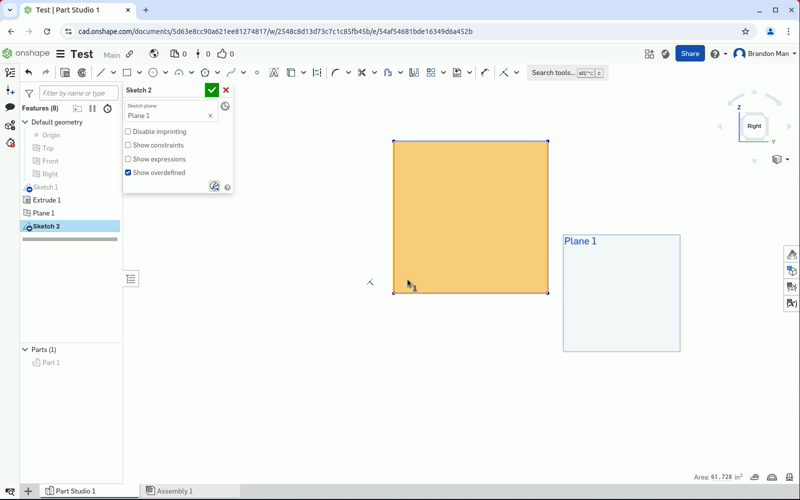
scroll(-6)
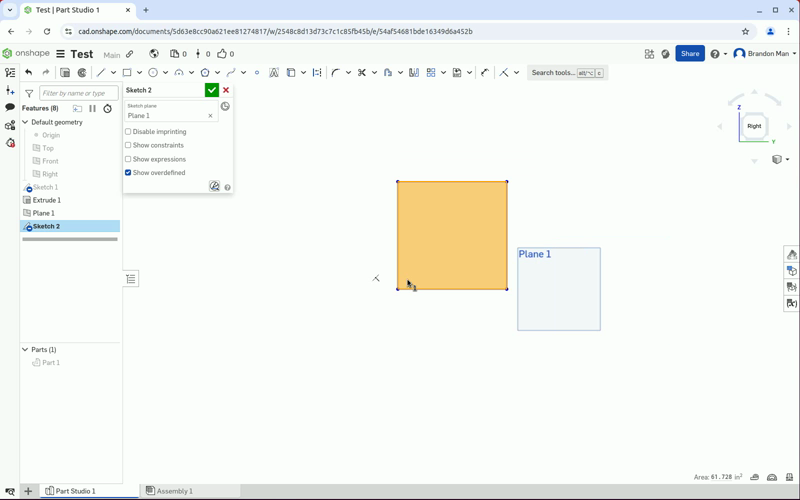
scroll(-6)
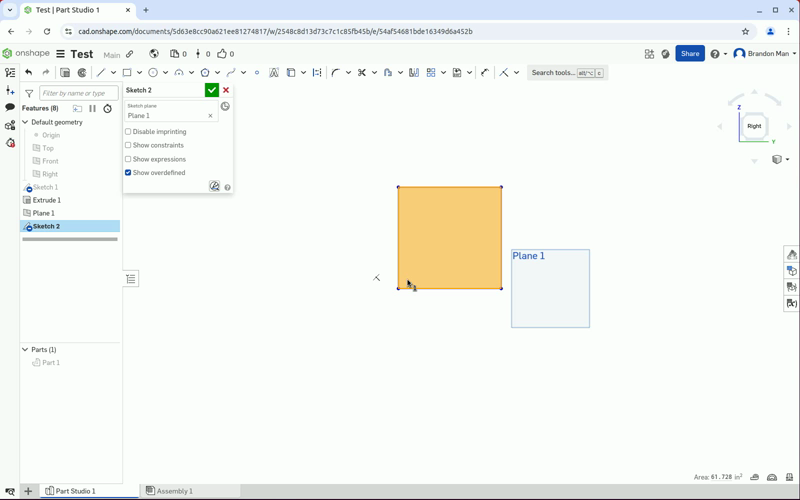
scroll(-6)
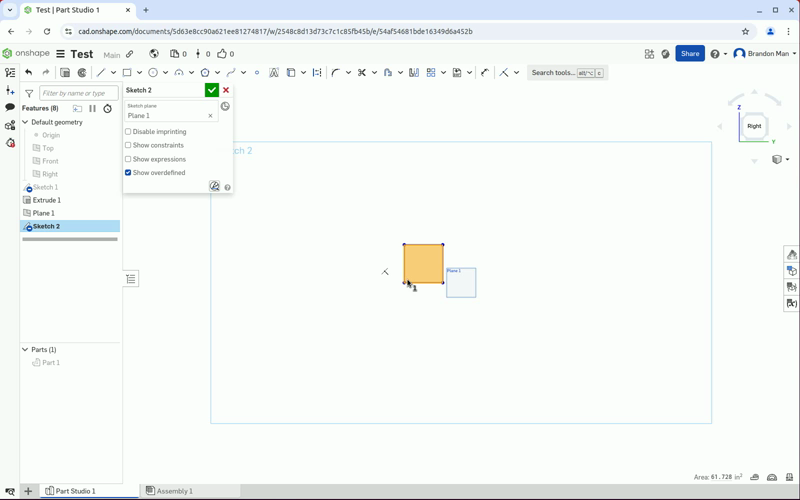
mouse_move(73, 352)
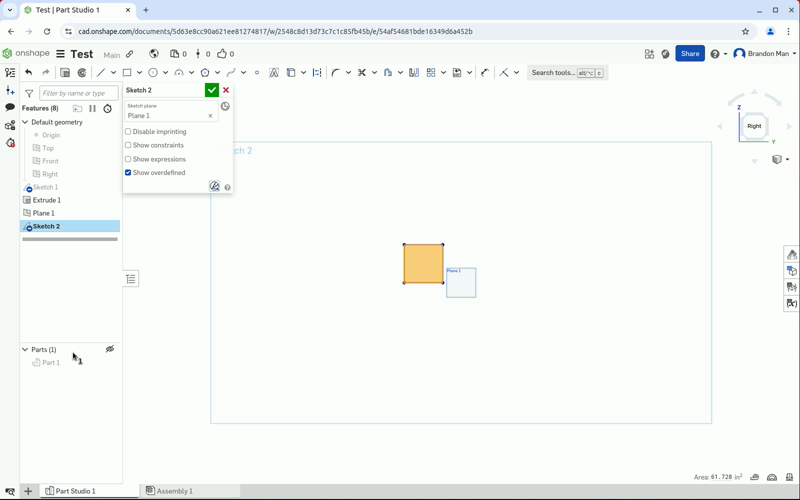
key(shift+y)
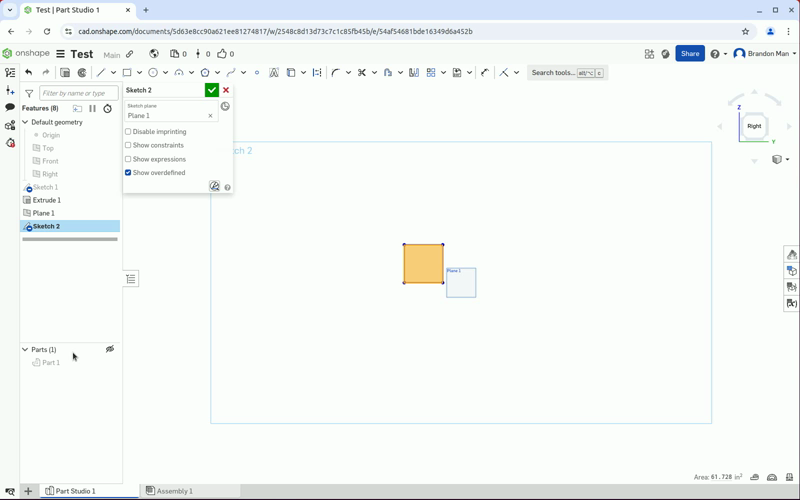
key(shift+e)
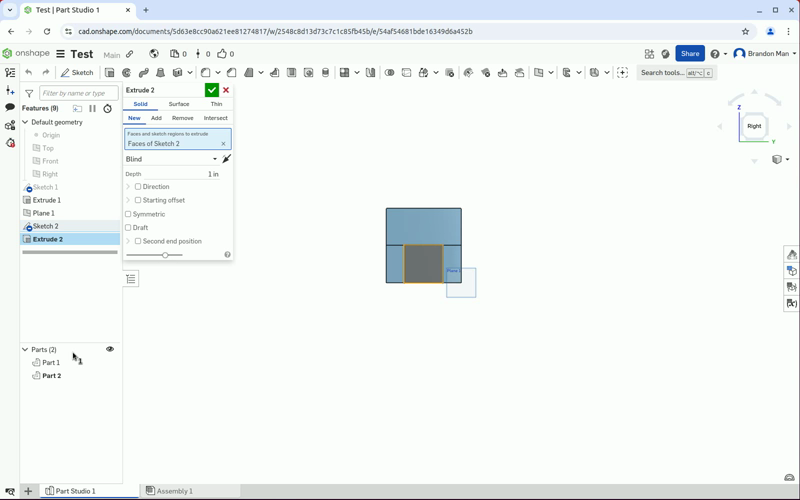
mouse_move(143, 106)
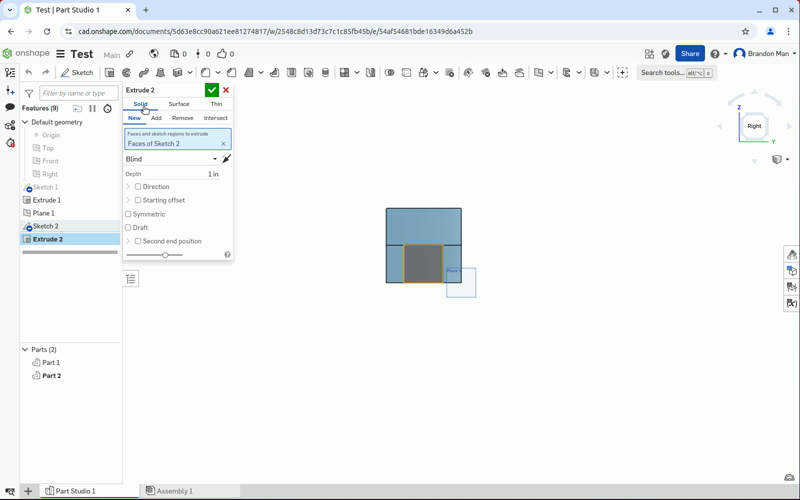
click(143, 106)
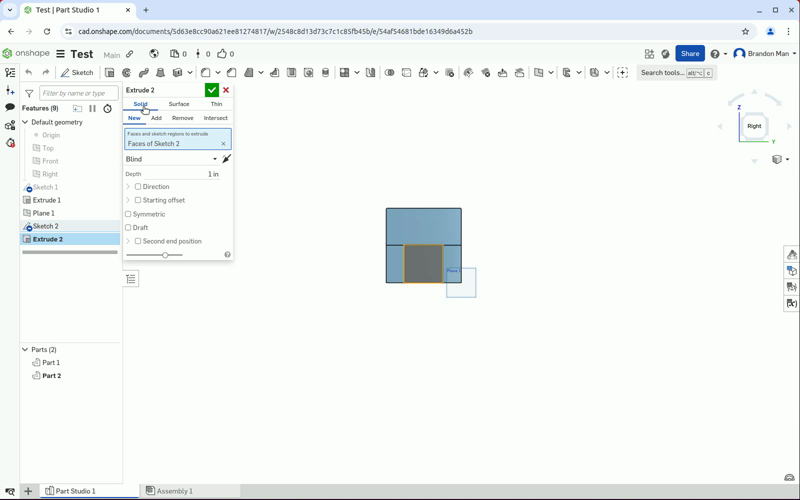
mouse_move(186, 120)
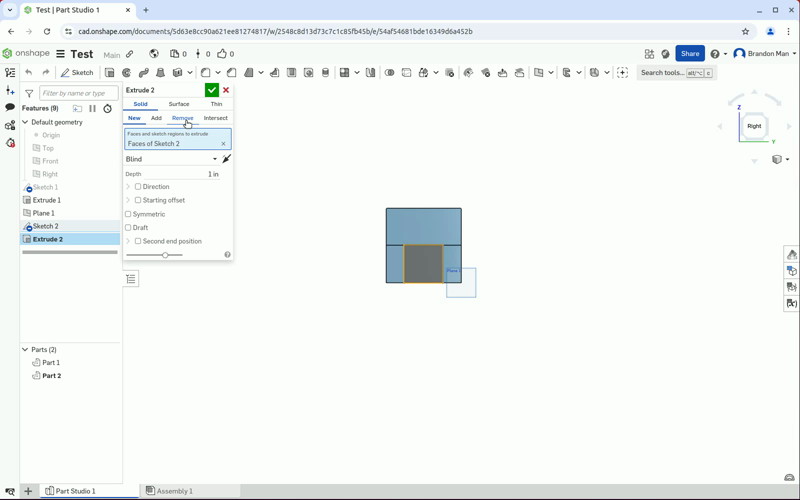
click(186, 120)
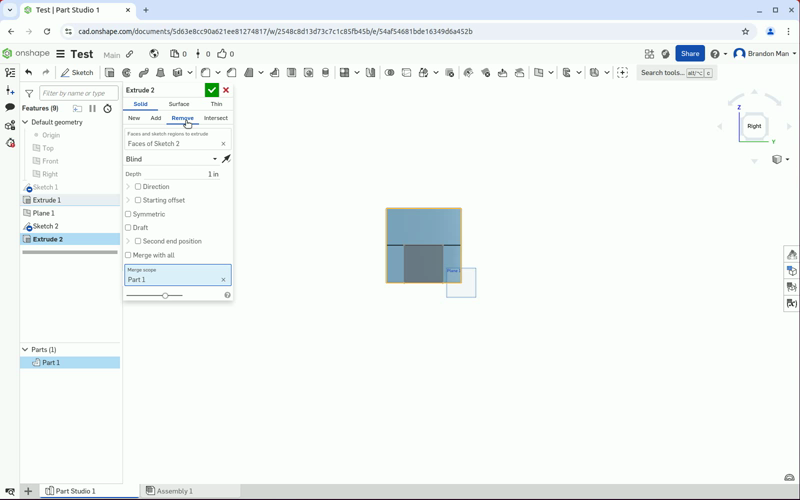
key(tab, 4)
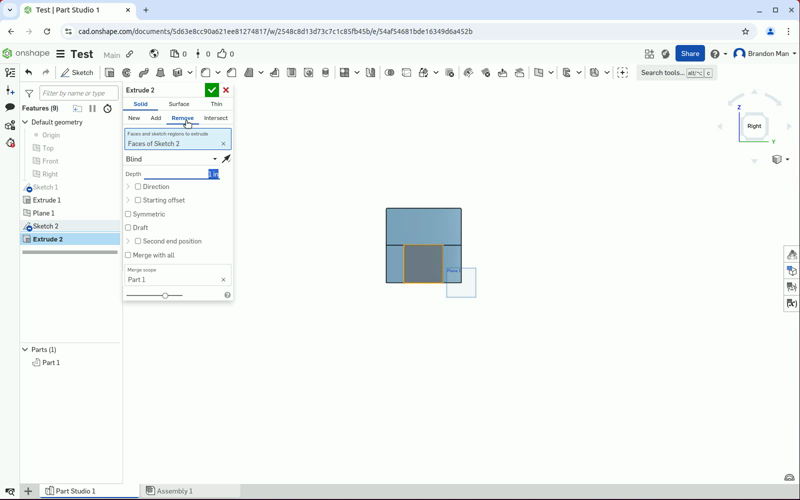
text(7.703)
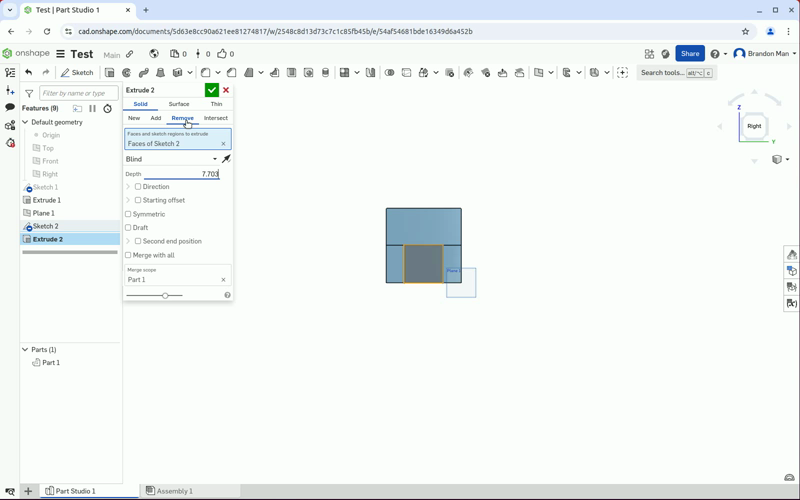
key(tab, 6)
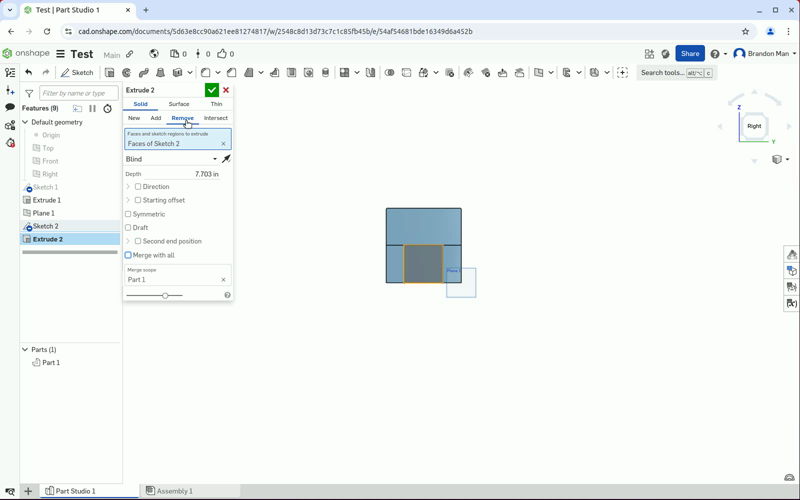
key(space)
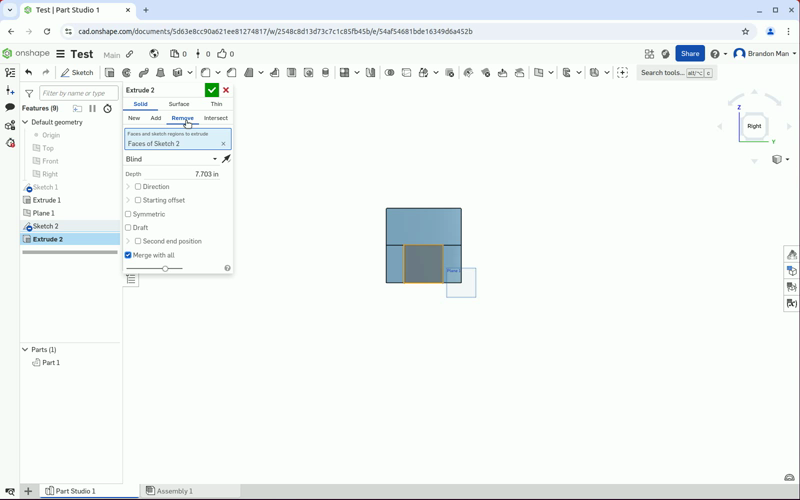
key(enter)
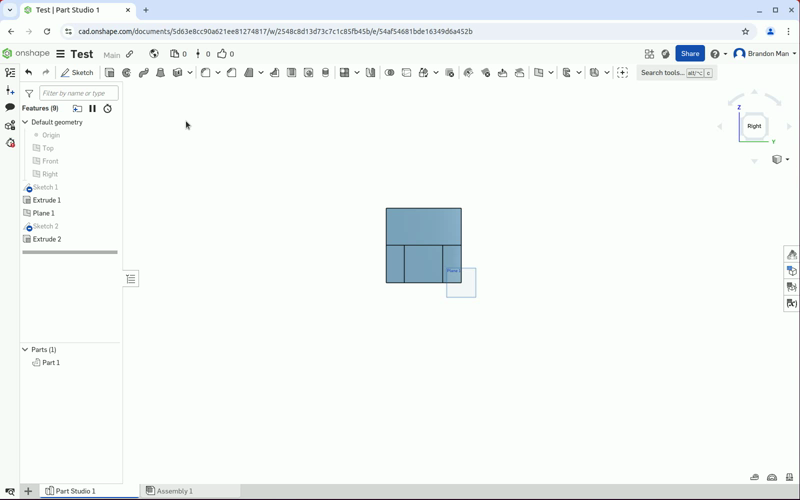
key(shift+h)
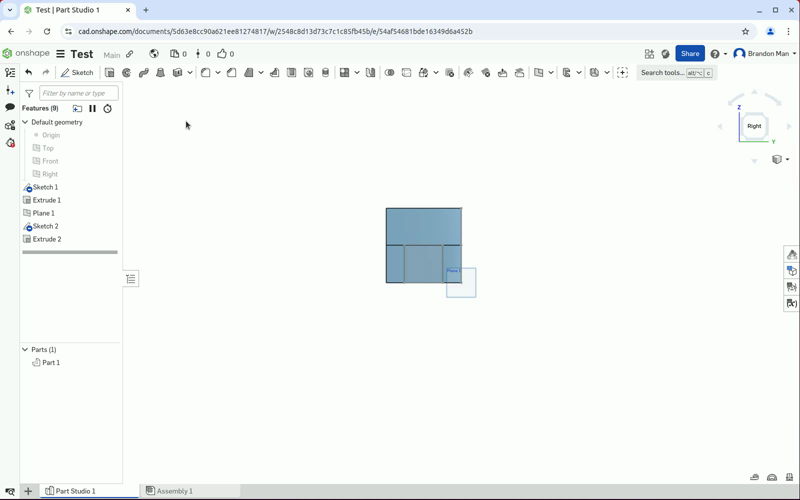
key(shift+h)
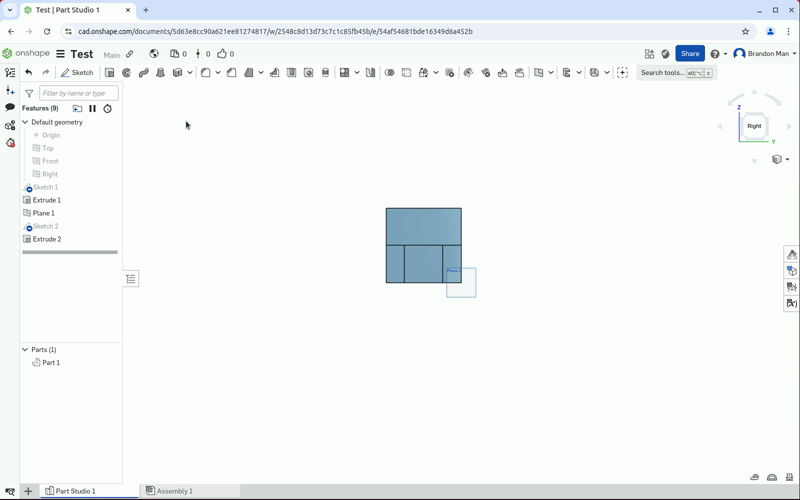
mouse_move(73, 189)
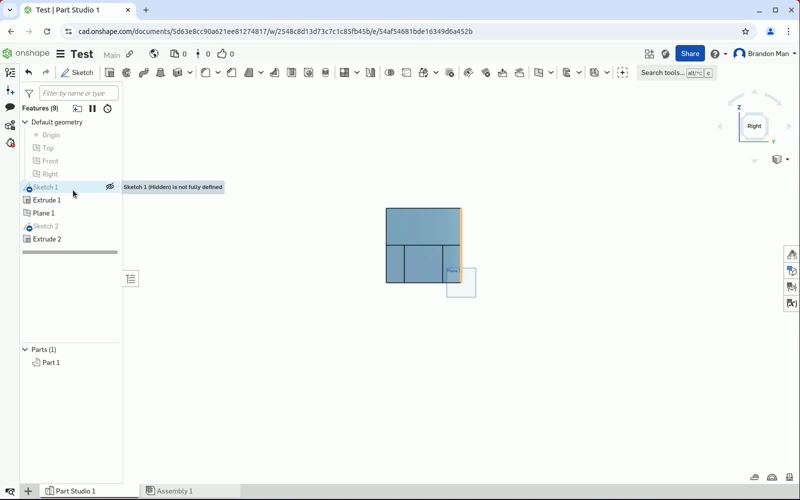
click(73, 189)
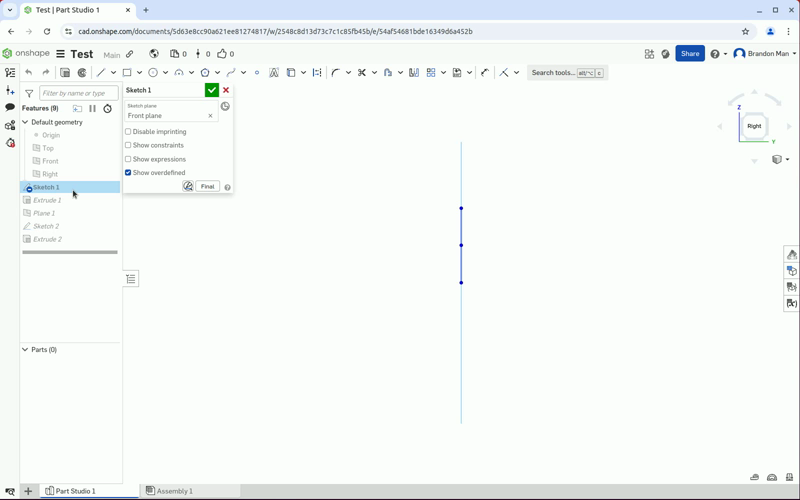
mouse_move(229, 92)
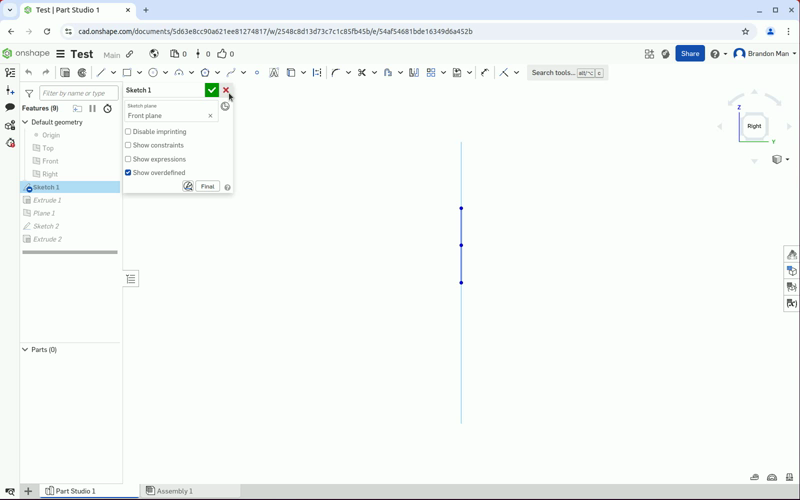
click(229, 92)
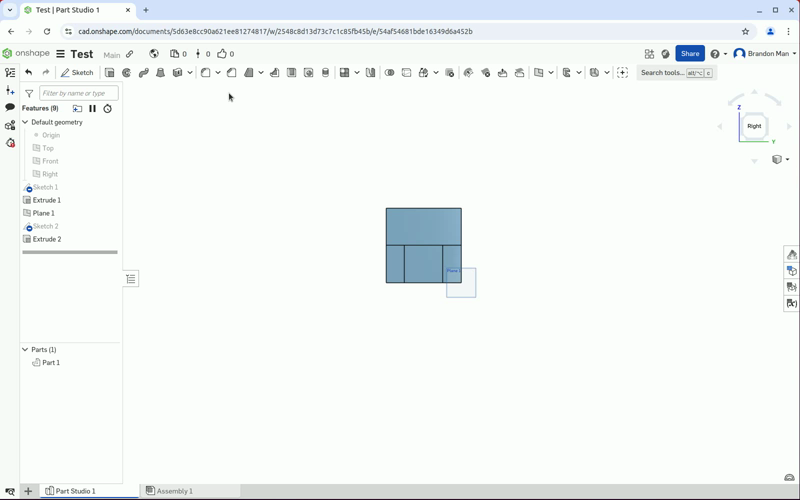
mouse_move(541, 75)
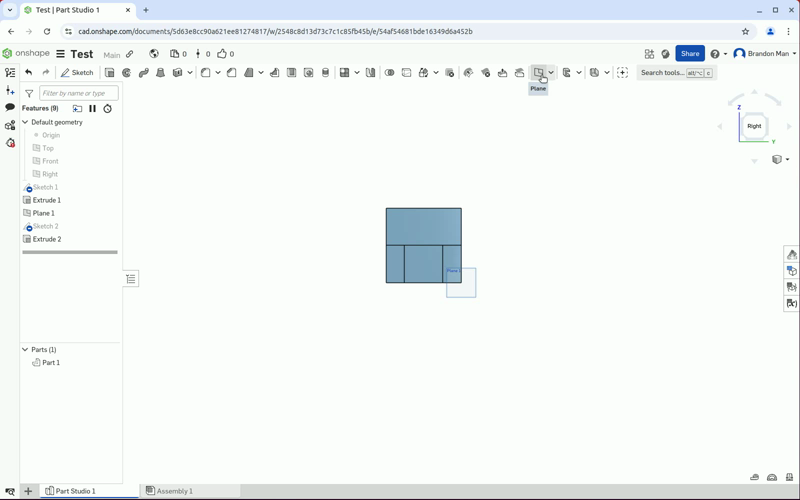
click(541, 75)
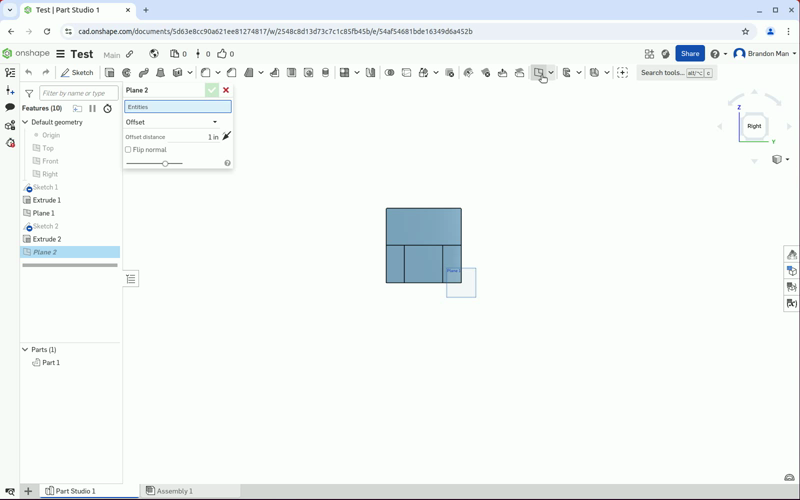
mouse_move(73, 176)
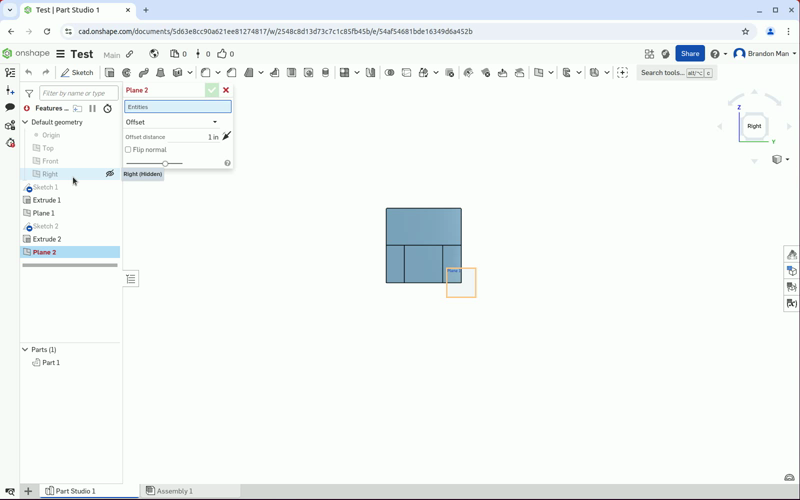
click(73, 176)
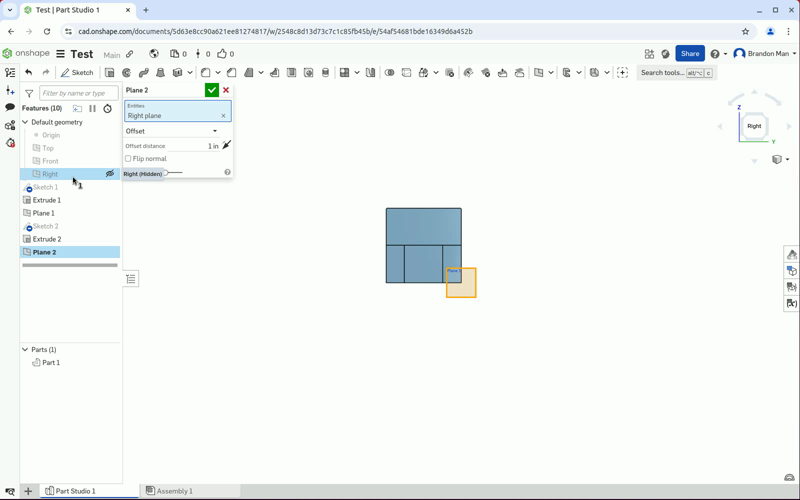
key(tab, 2)
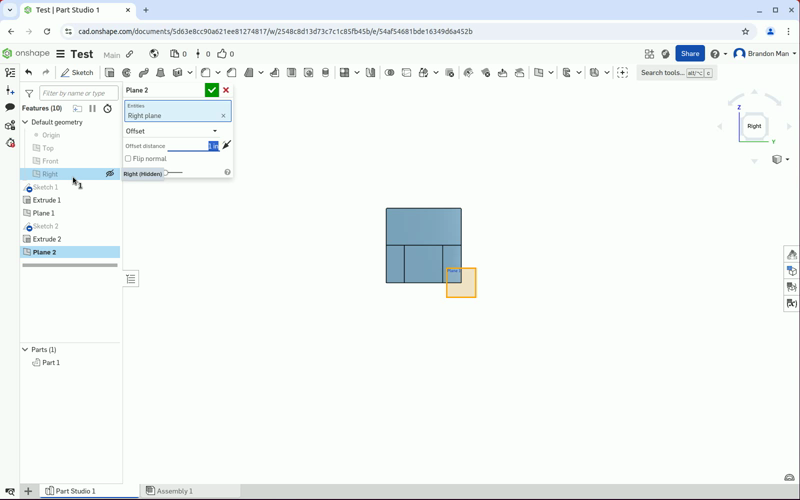
text(3.851)
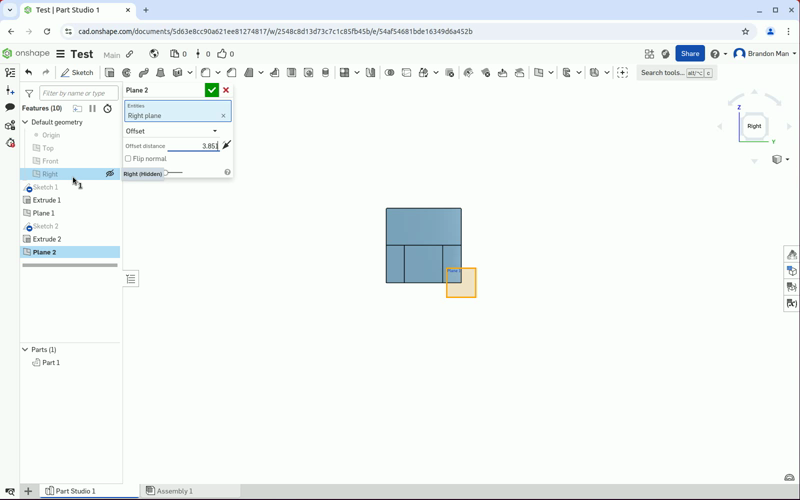
key(enter, 2)
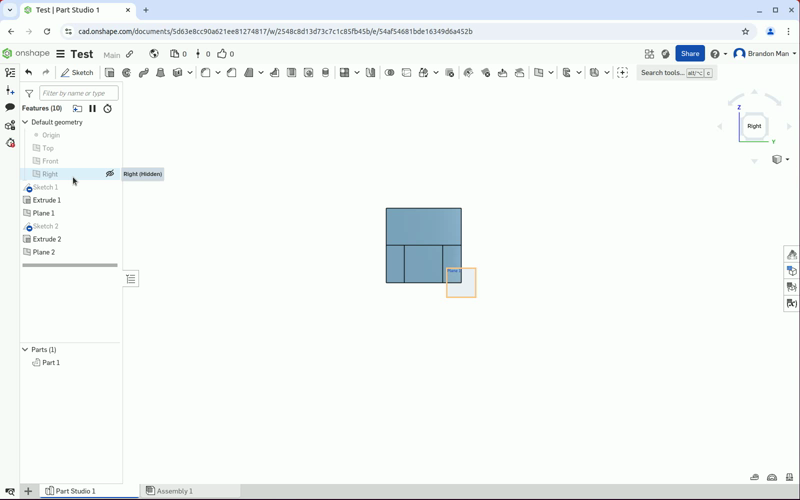
key(shift+s)
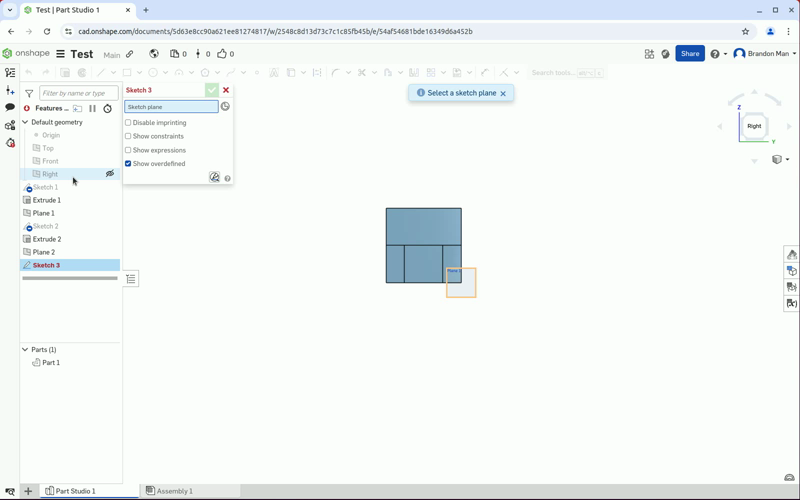
mouse_move(73, 254)
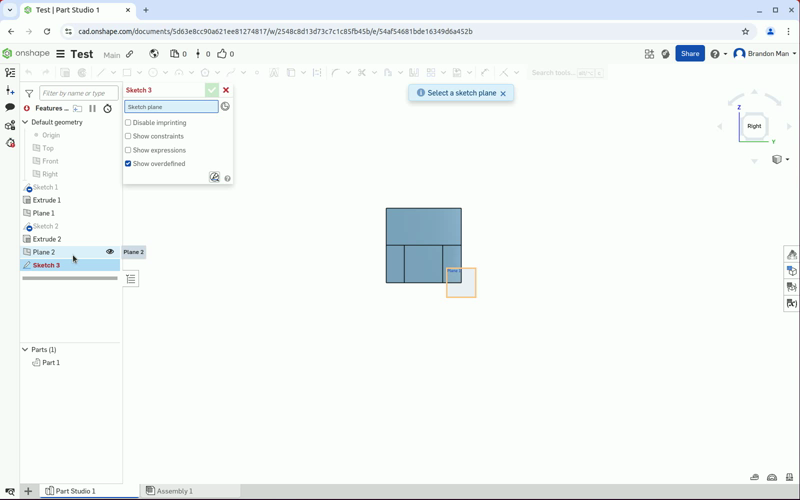
click(73, 254)
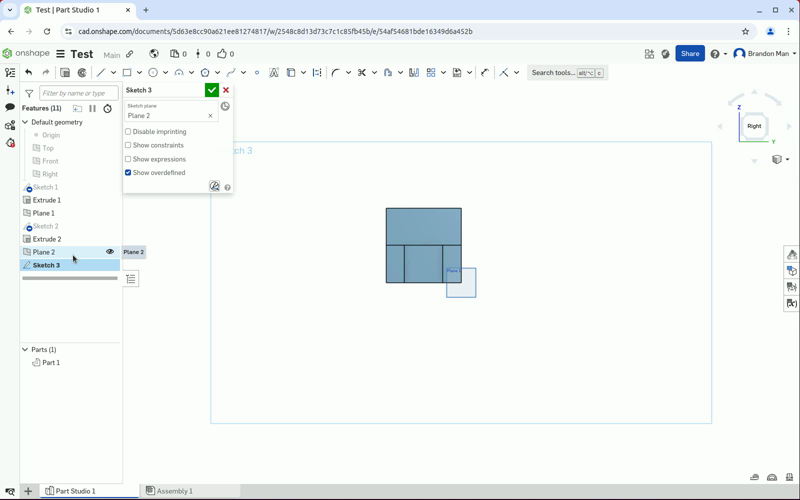
mouse_move(73, 352)
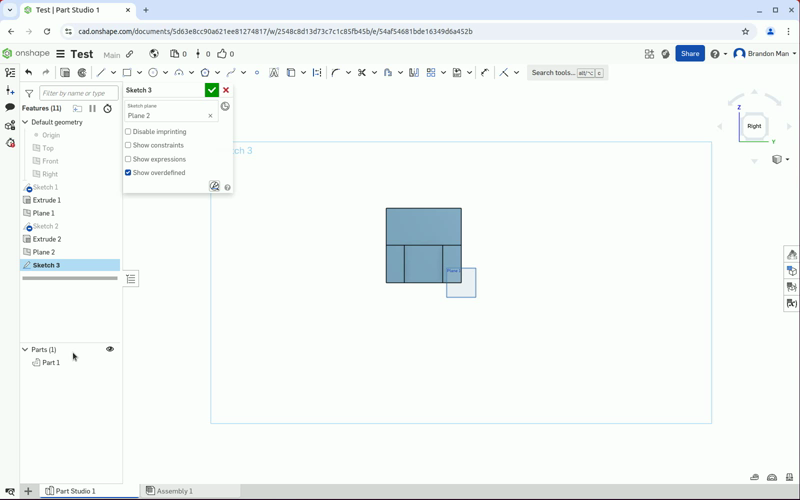
key(y)
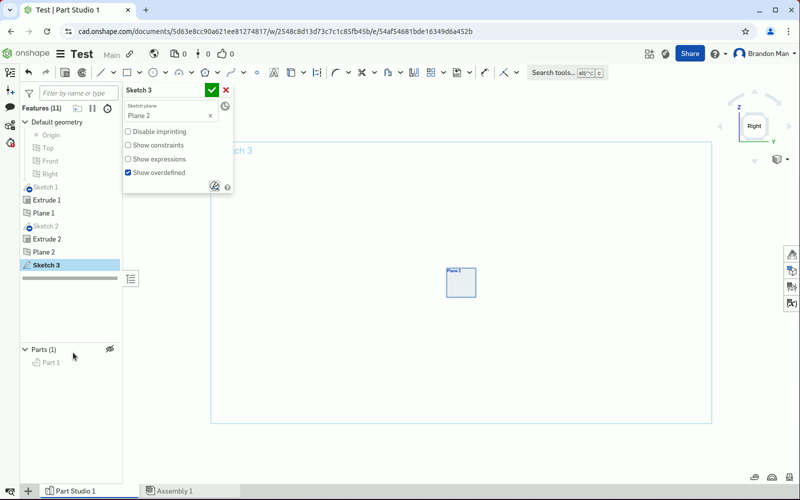
key(l)
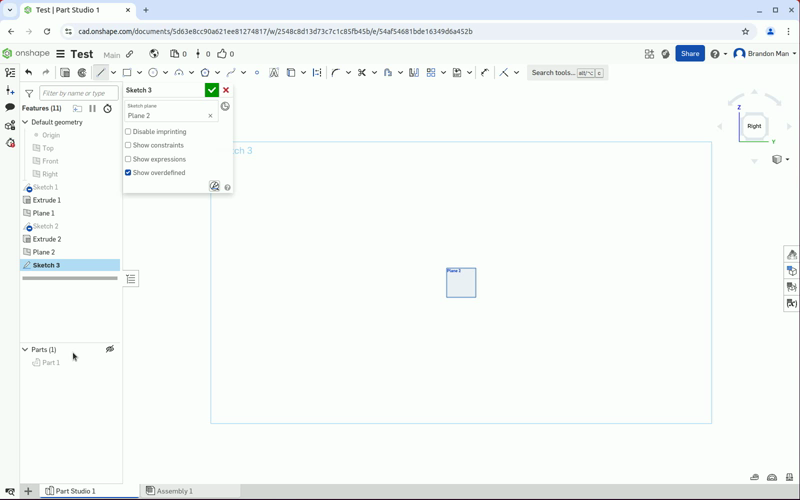
key_down(shift)
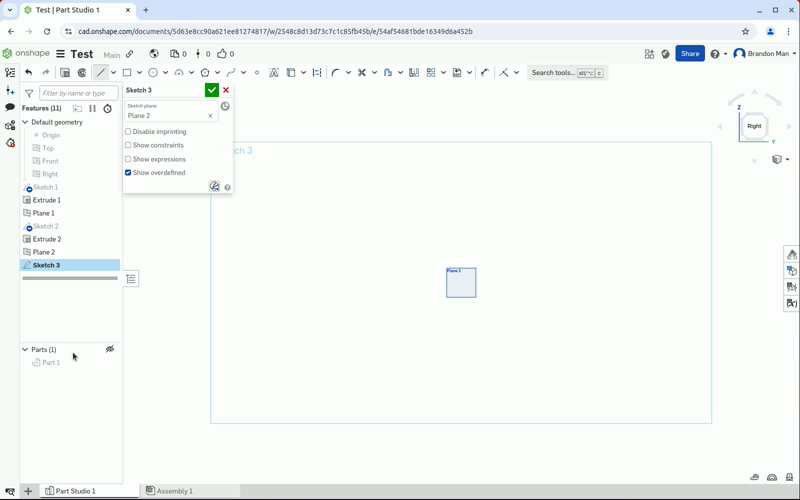
mouse_move(404, 226)
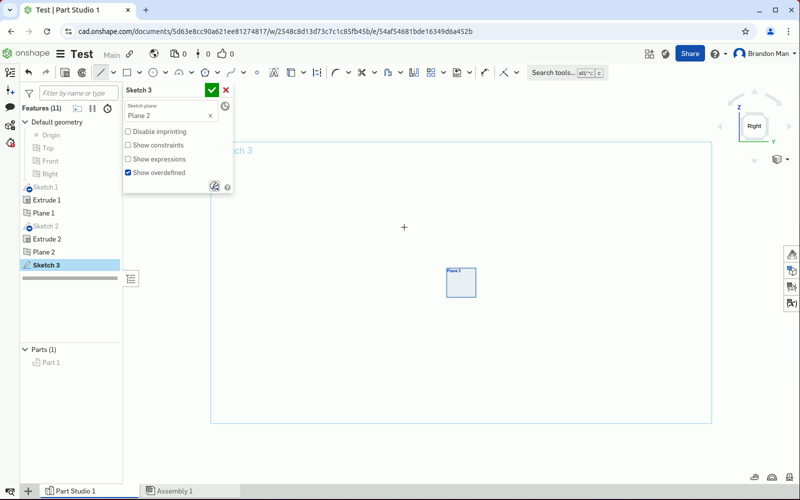
click(404, 226)
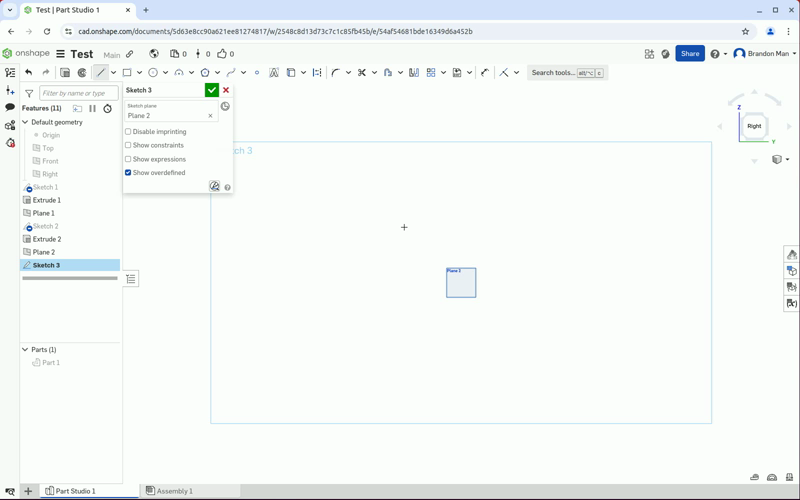
key_up(shift)
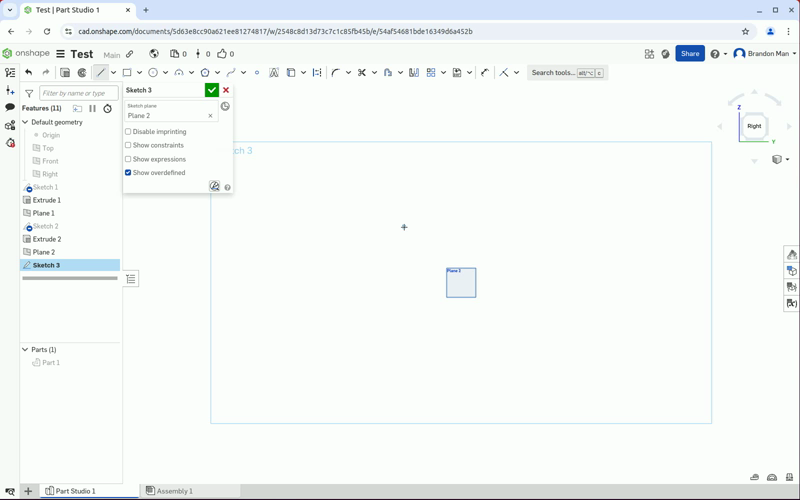
key_down(shift)
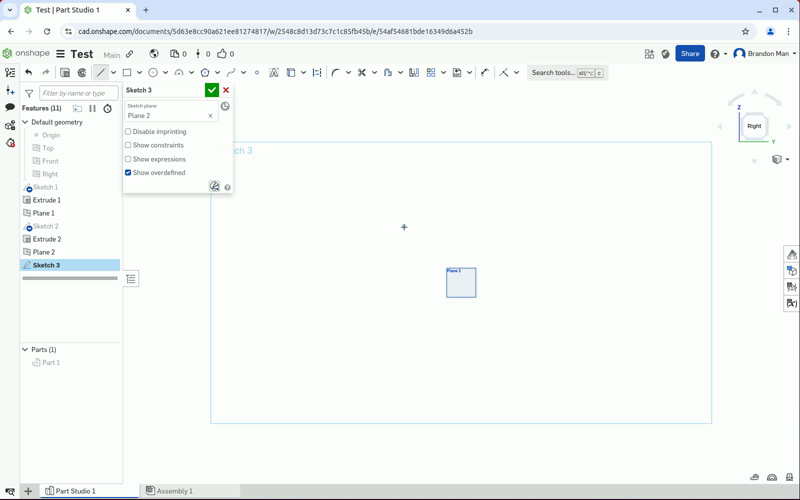
mouse_move(434, 226)
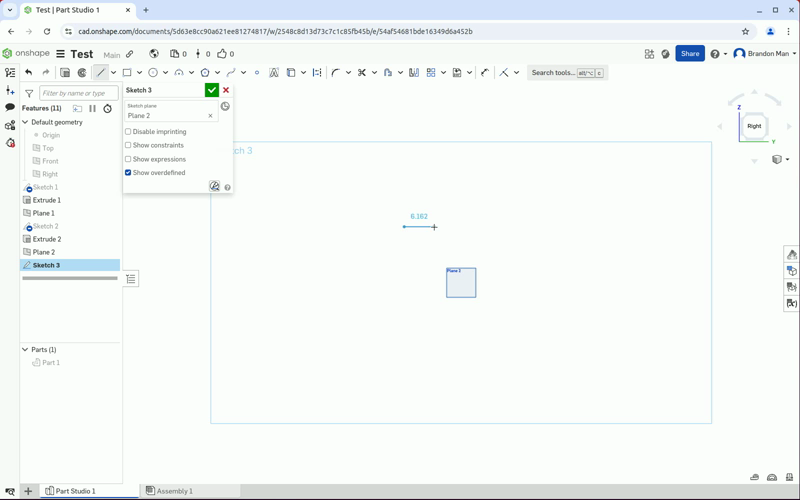
mouse_move(442, 226)
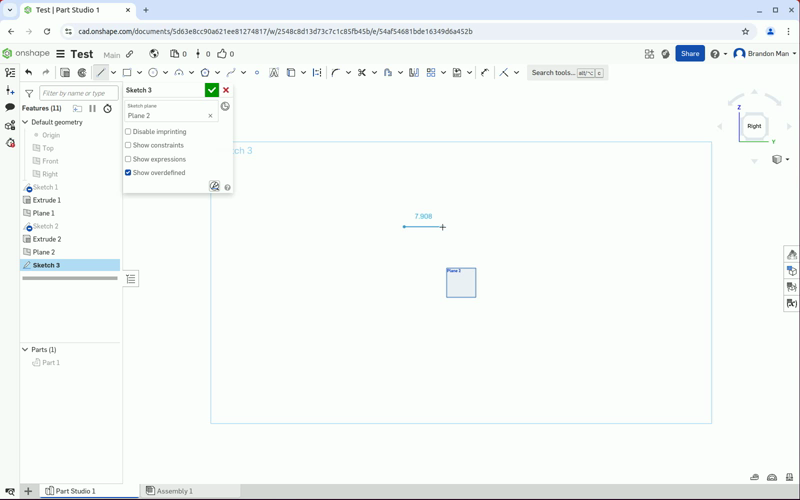
click(442, 226)
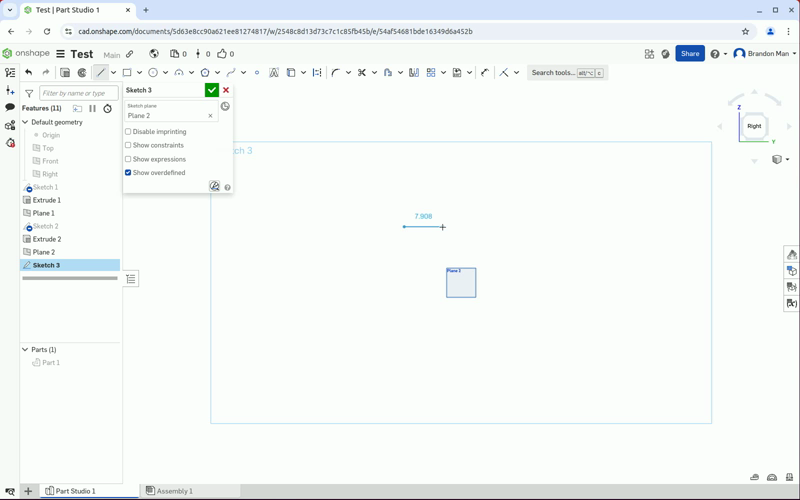
key_up(shift)
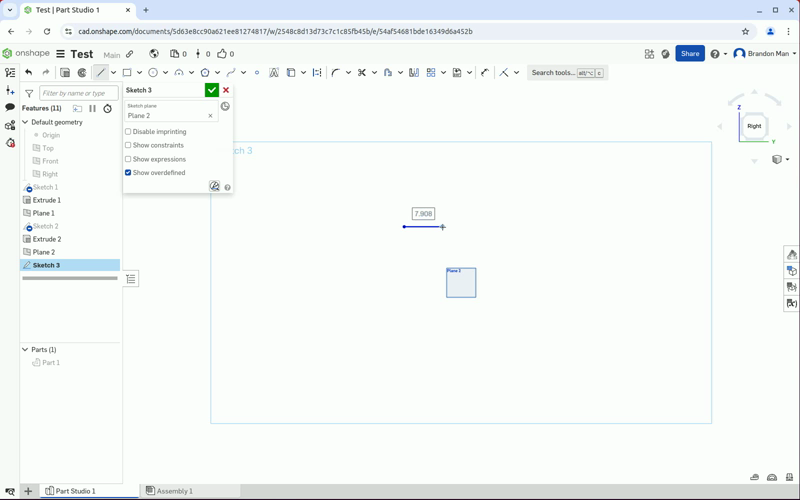
key_down(shift)
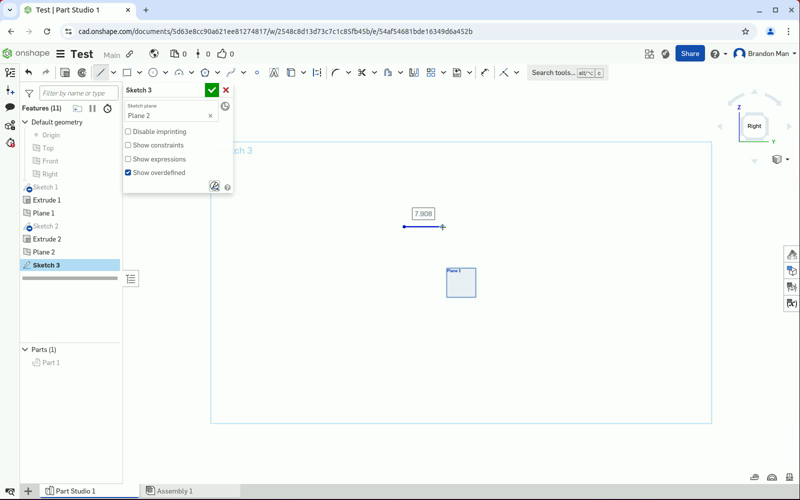
mouse_move(472, 226)
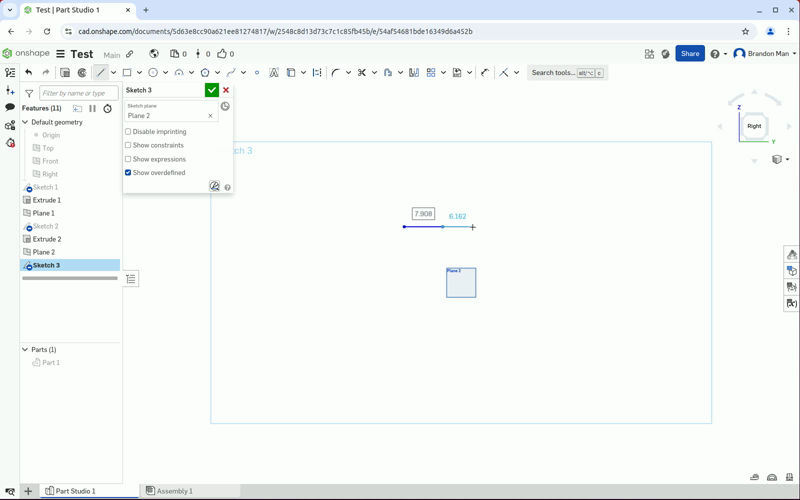
mouse_move(442, 207)
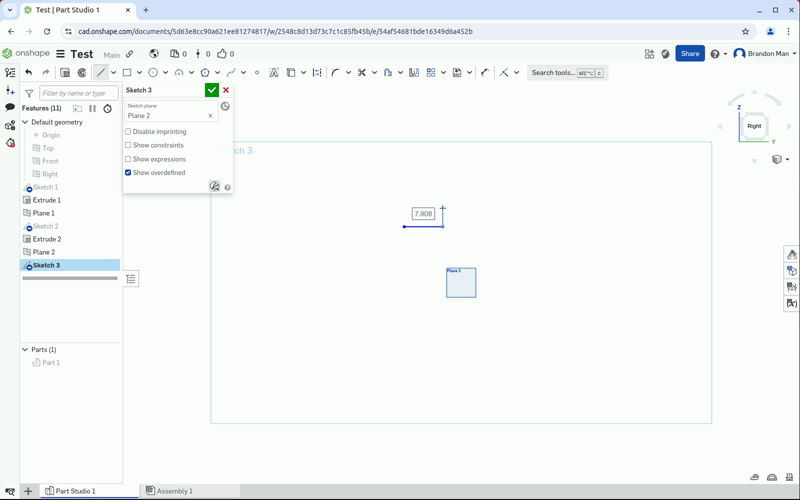
click(442, 207)
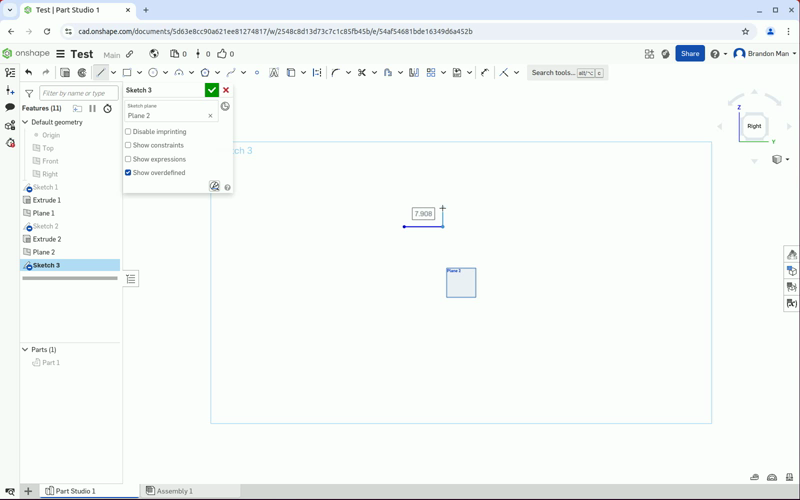
key_up(shift)
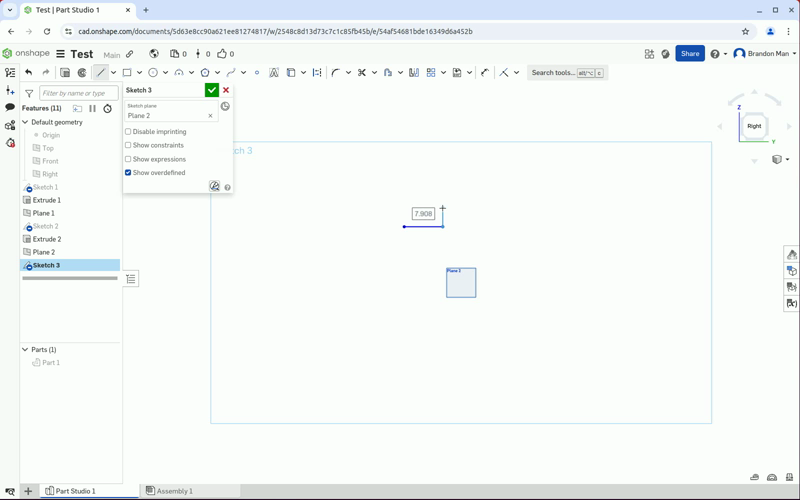
key_down(shift)
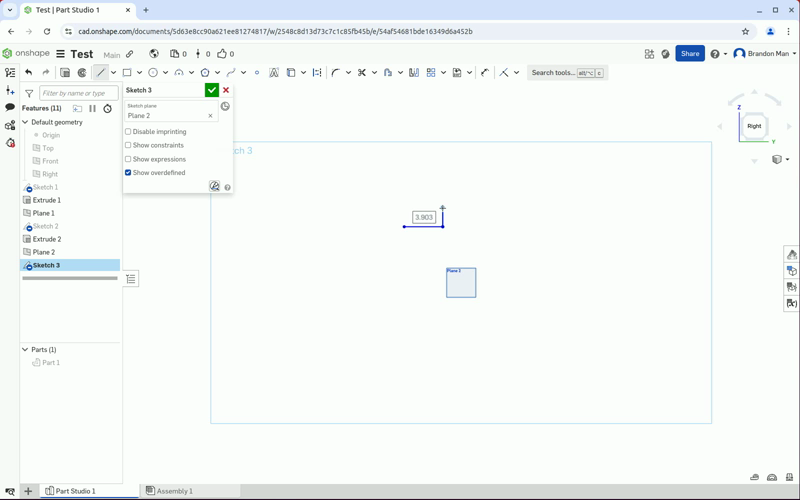
mouse_move(472, 207)
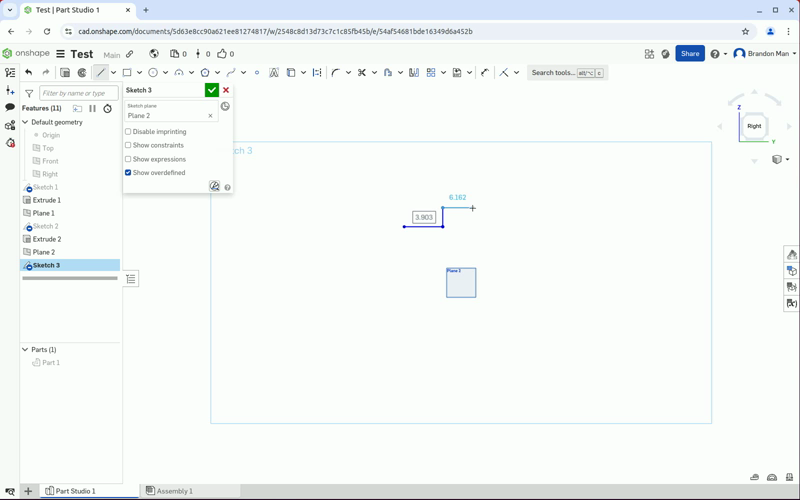
mouse_move(404, 207)
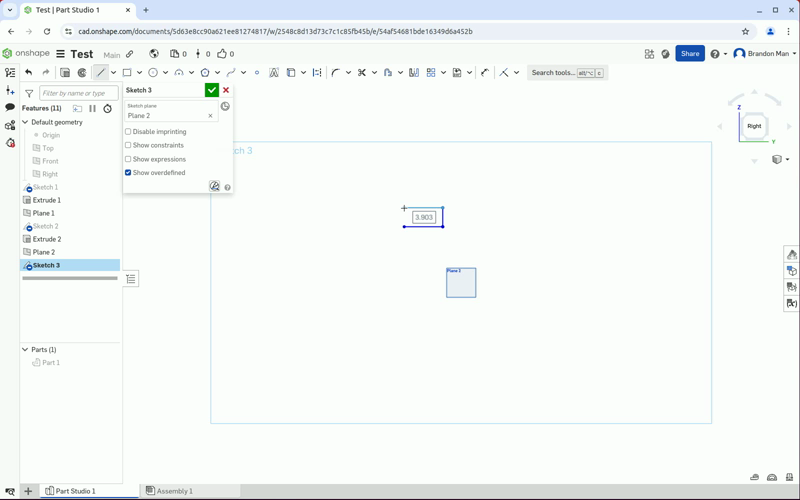
click(404, 207)
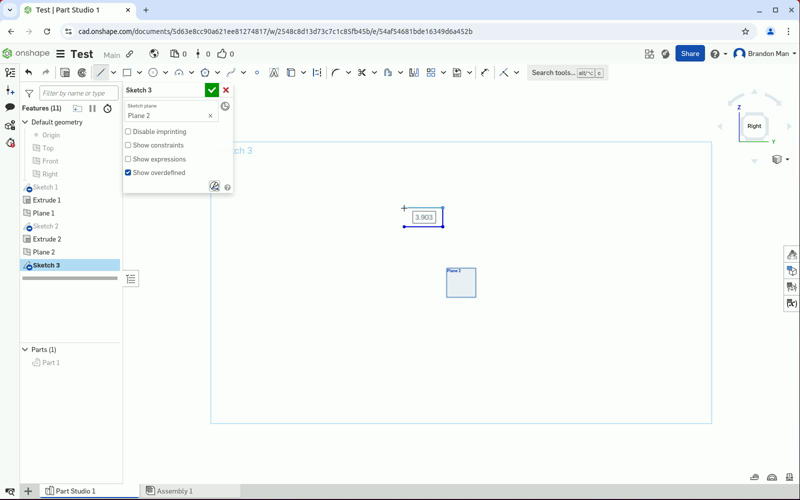
key_up(shift)
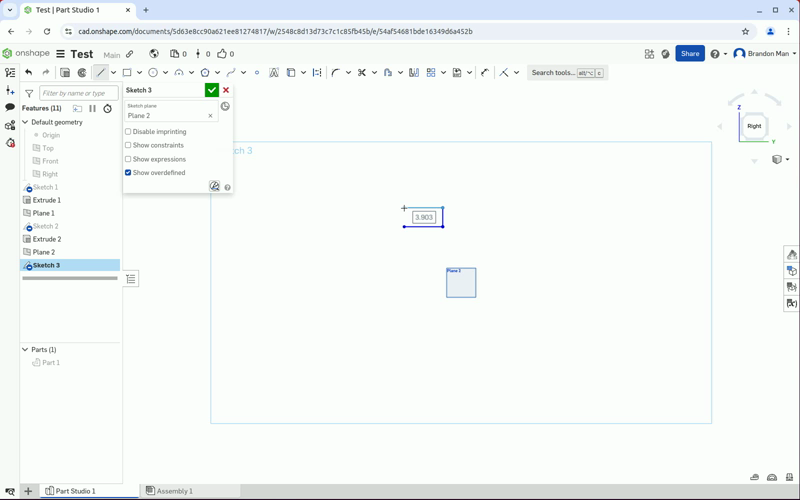
mouse_move(434, 207)
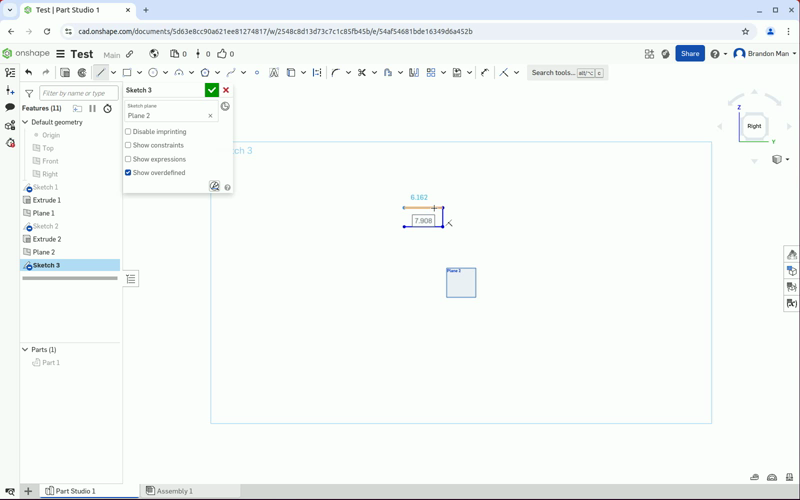
key_down(shift)
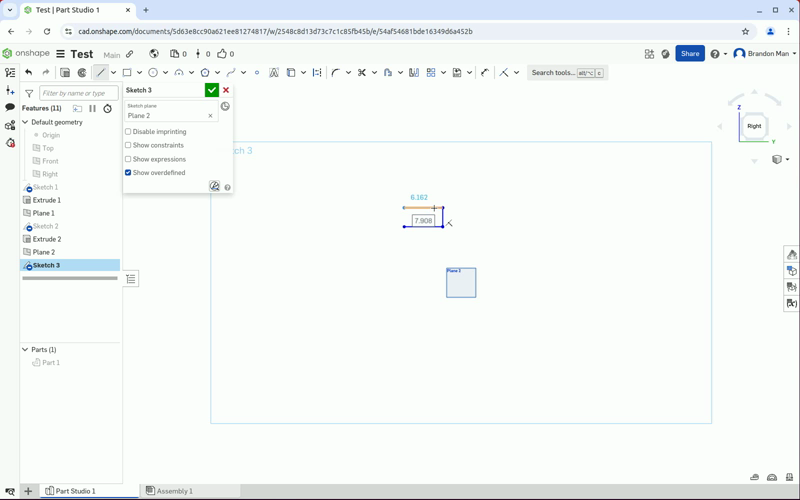
mouse_move(404, 226)
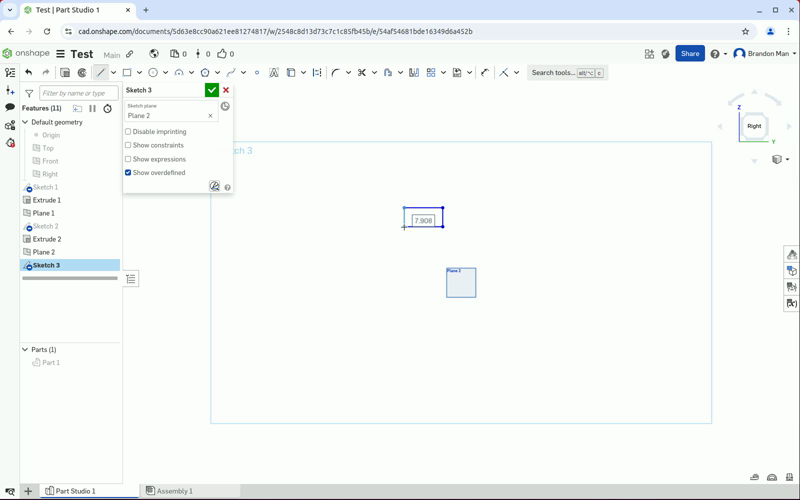
key_up(shift)
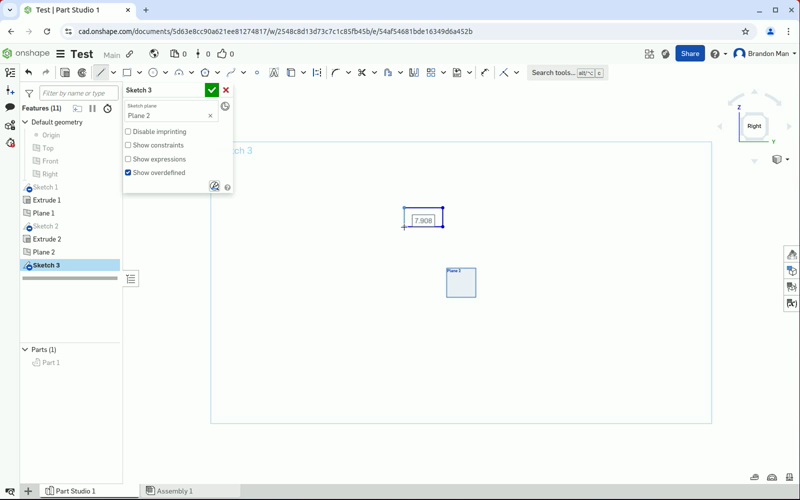
click(404, 226)
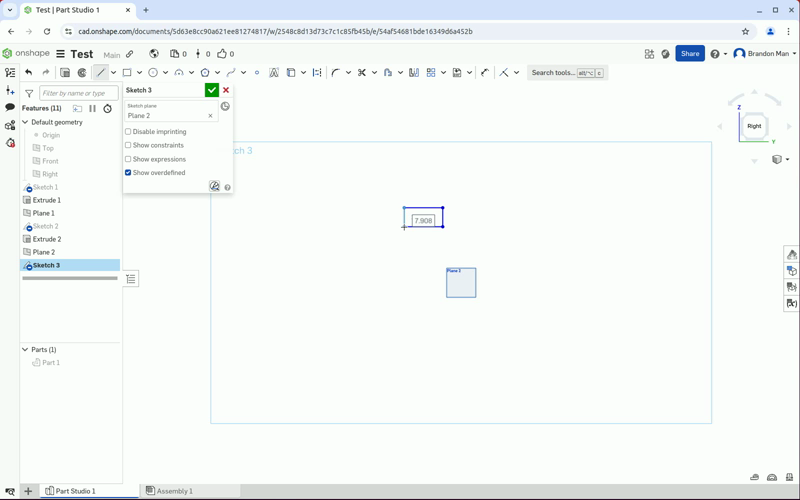
key(esc)
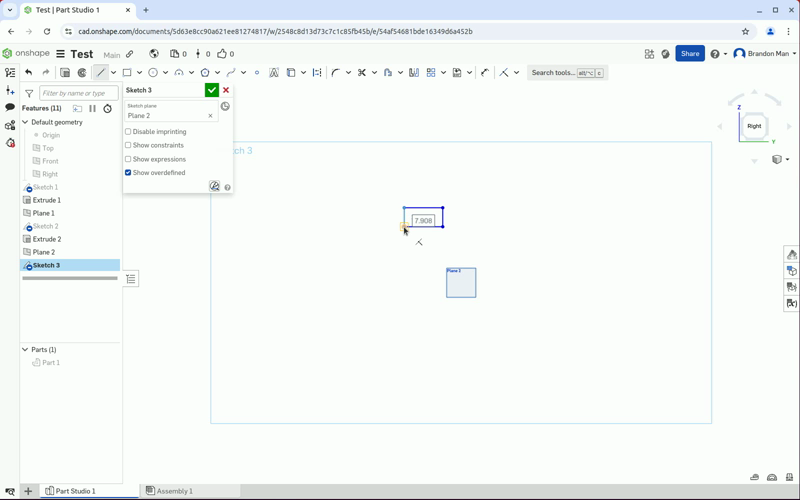
mouse_move(434, 215)
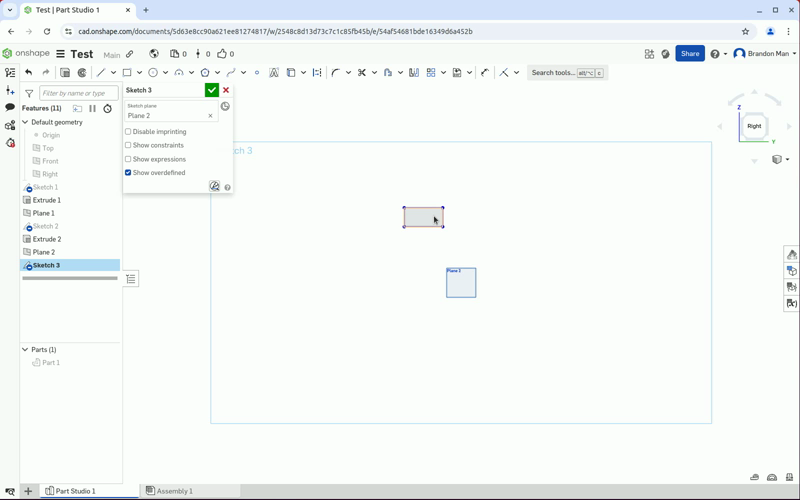
scroll(6)
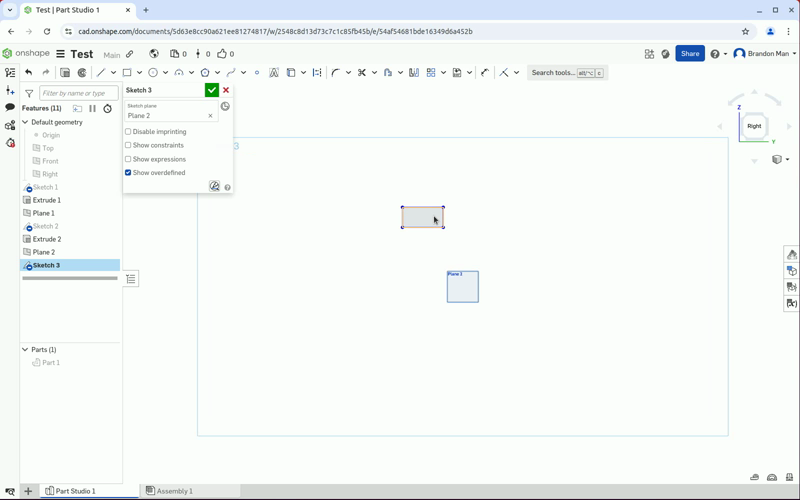
scroll(6)
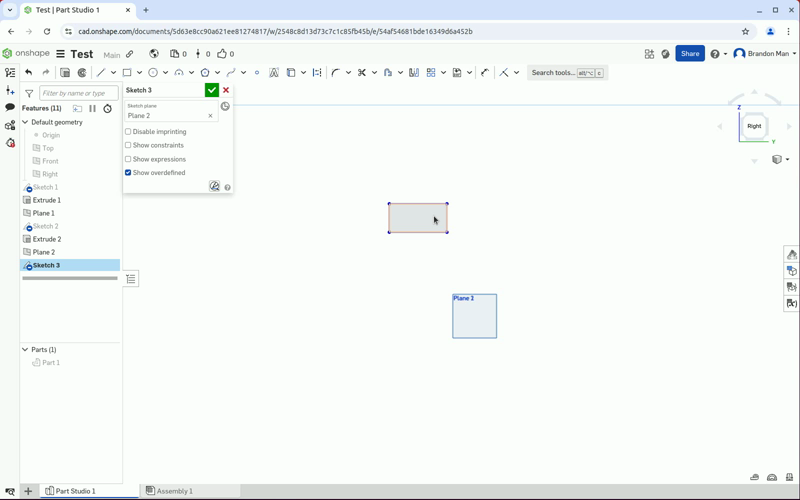
scroll(6)
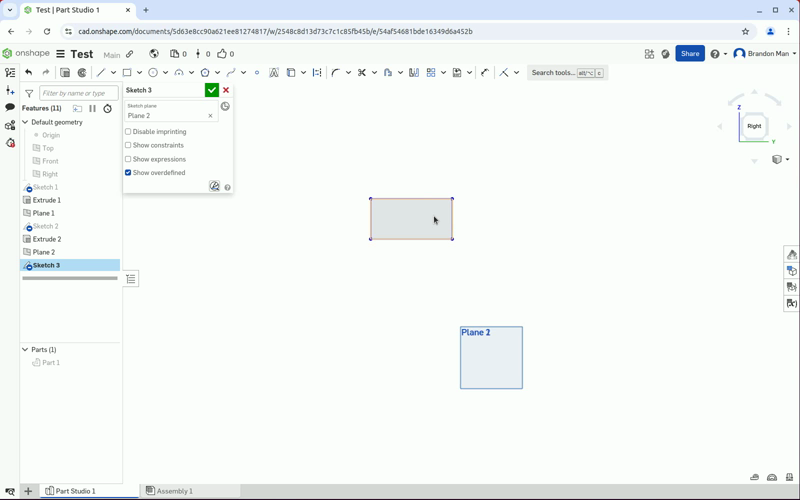
scroll(6)
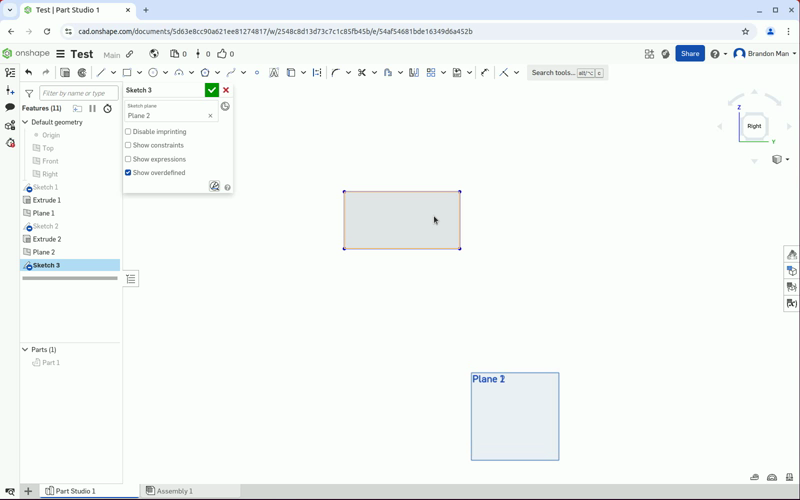
scroll(6)
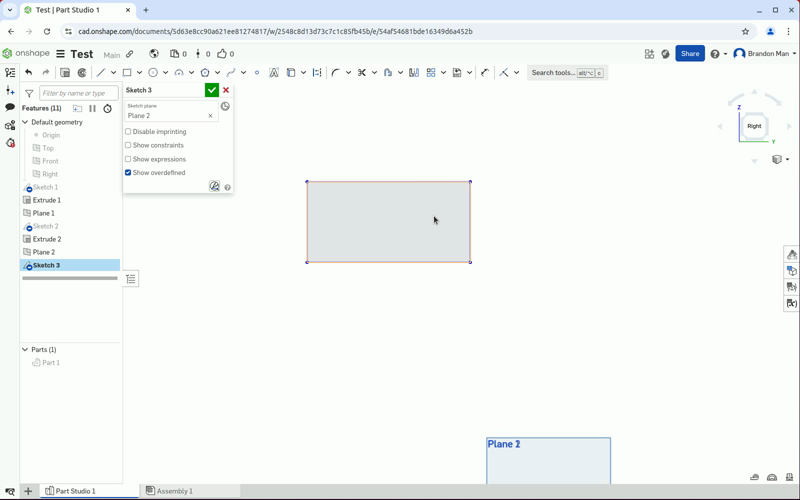
scroll(6)
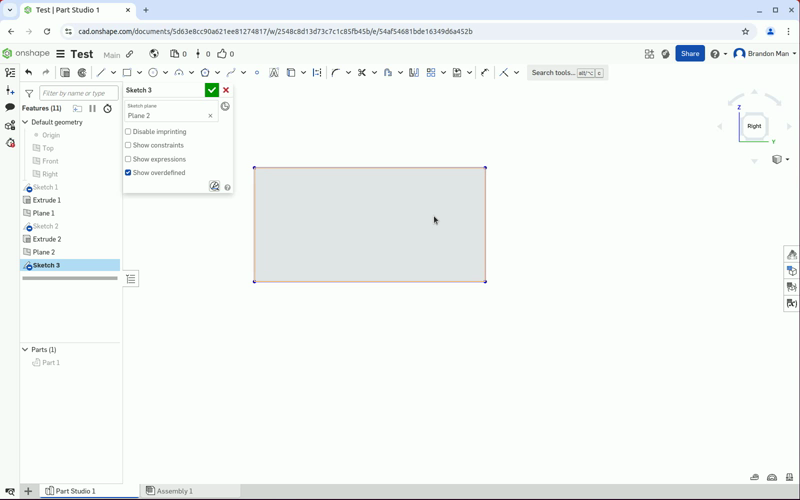
scroll(6)
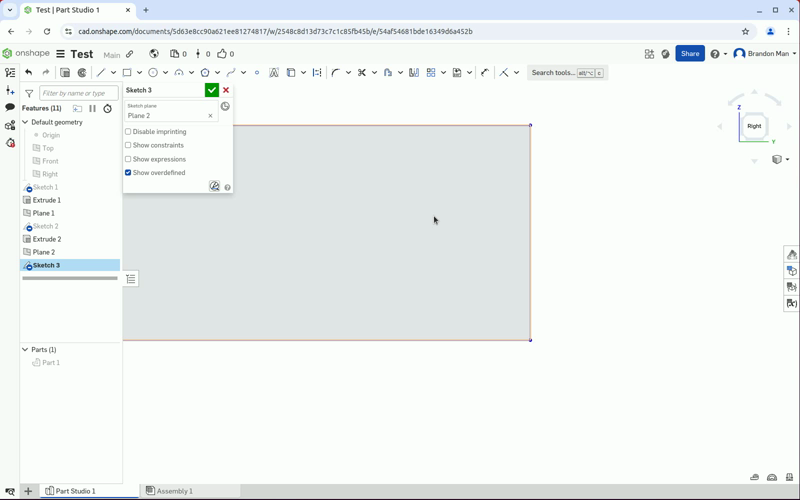
click(434, 215)
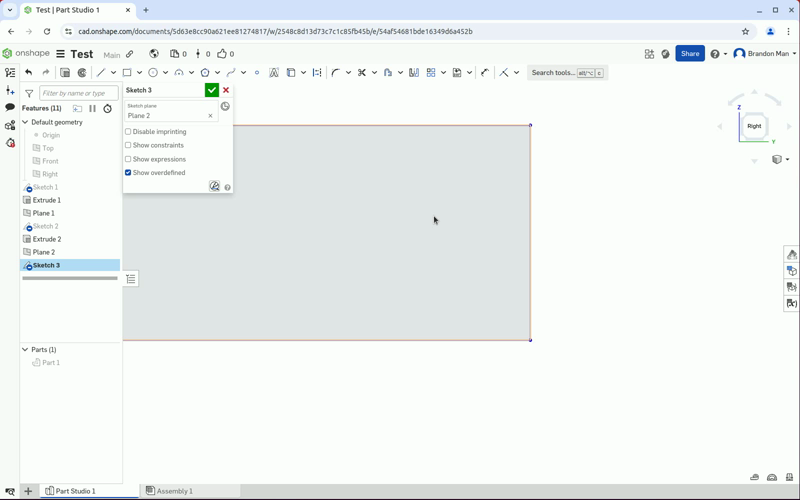
scroll(-6)
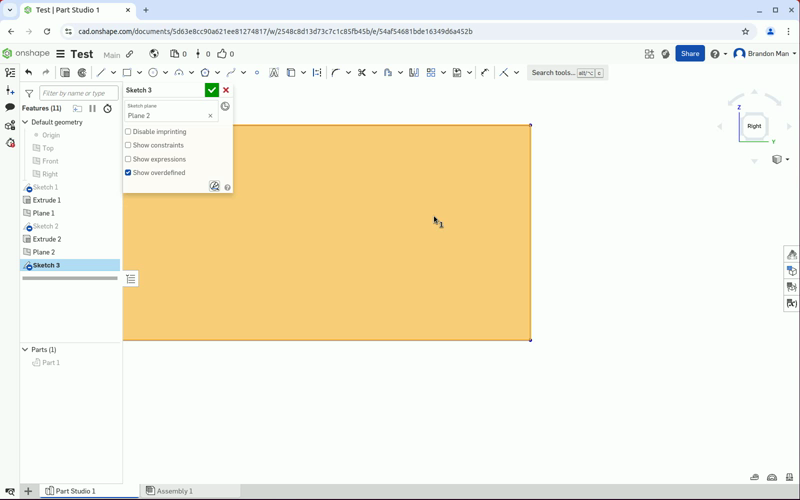
scroll(-6)
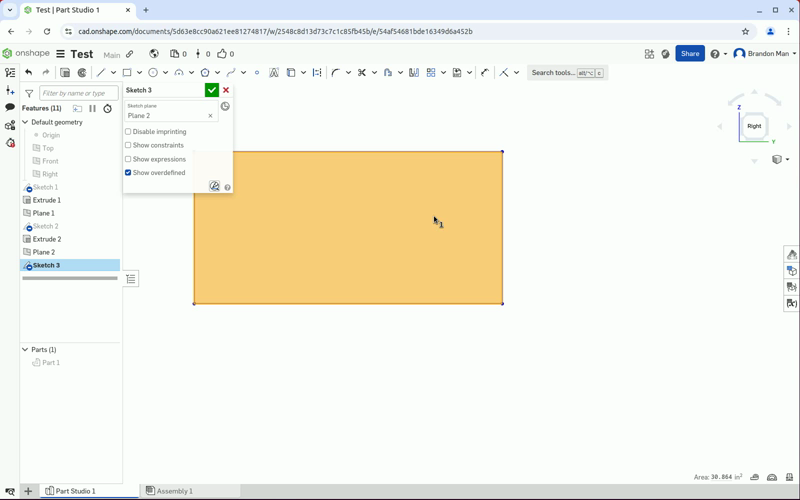
scroll(-6)
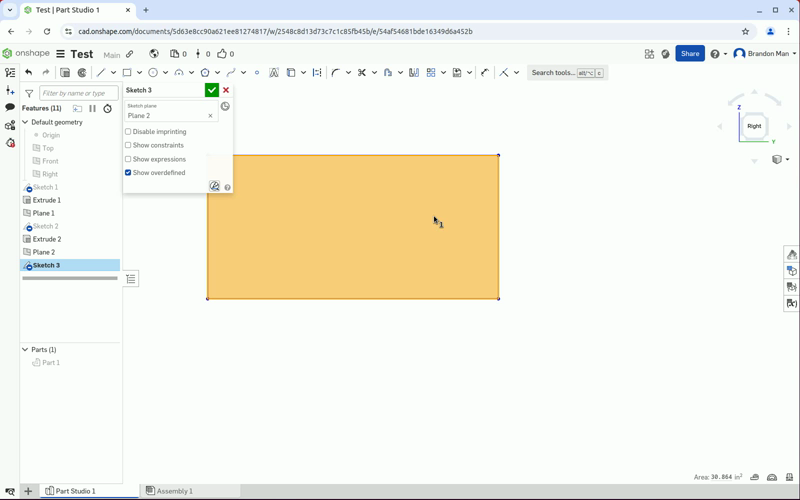
scroll(-6)
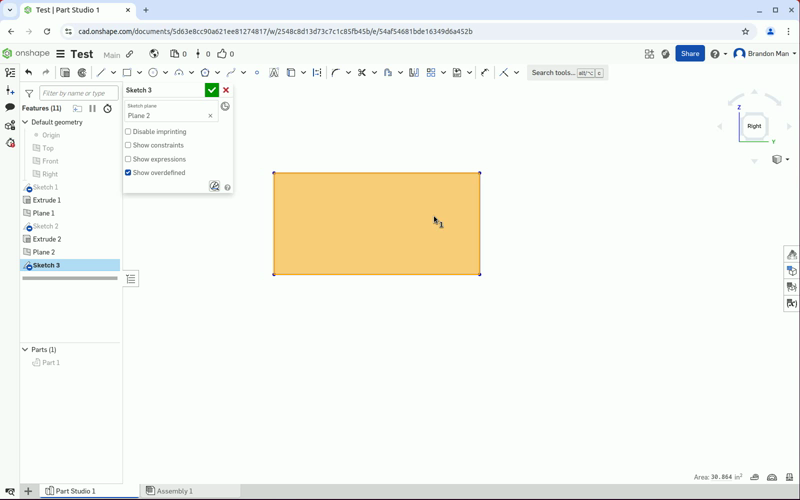
scroll(-6)
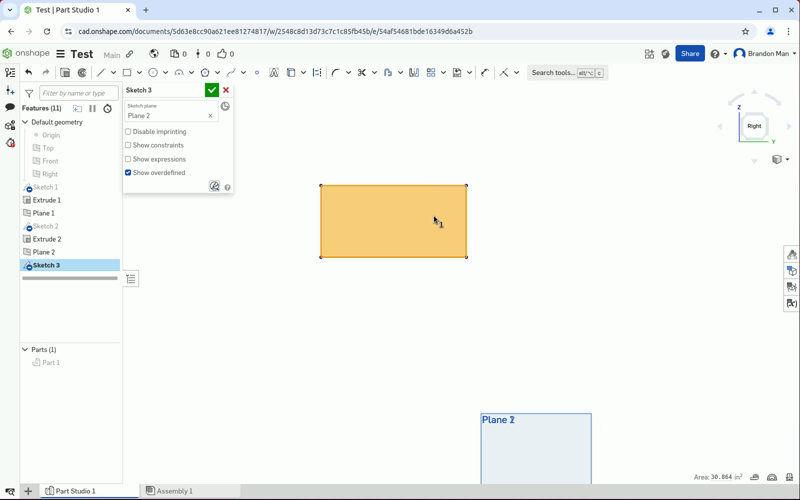
scroll(-6)
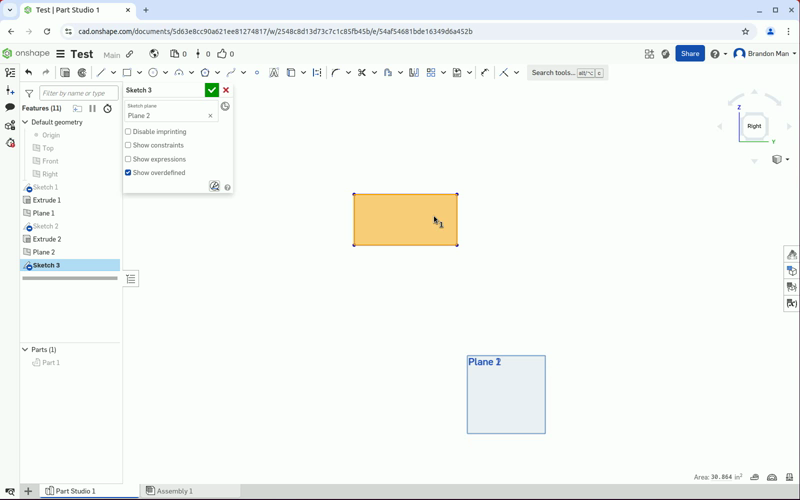
scroll(-6)
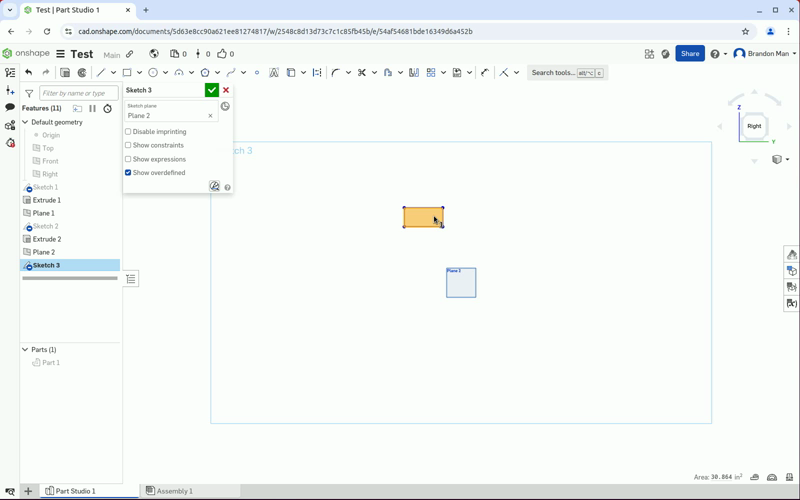
mouse_move(73, 352)
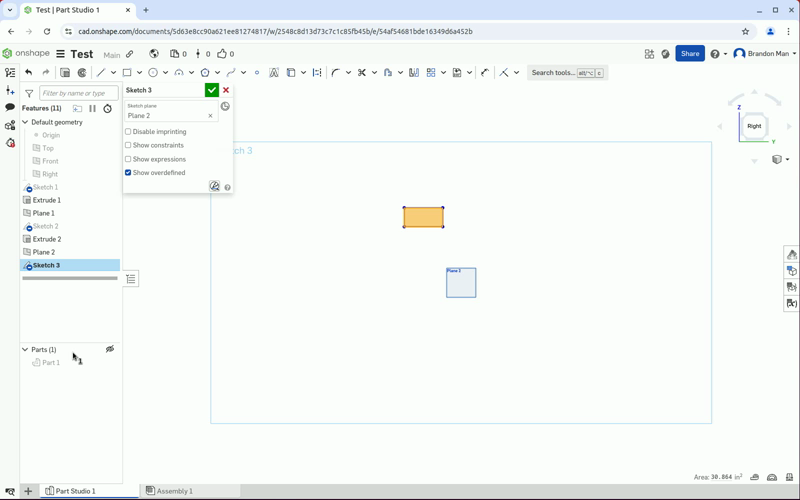
key(shift+y)
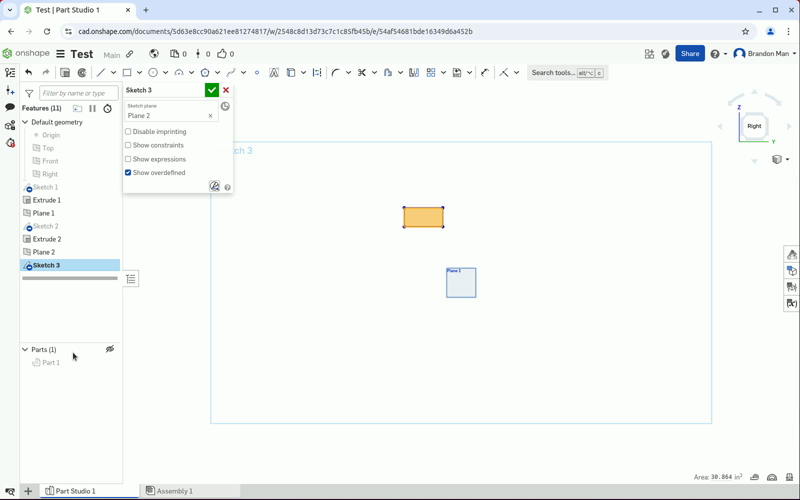
key(shift+e)
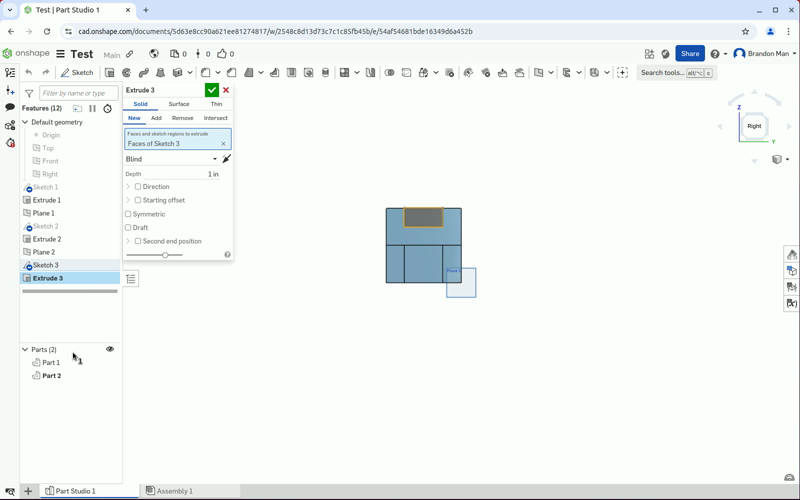
mouse_move(143, 106)
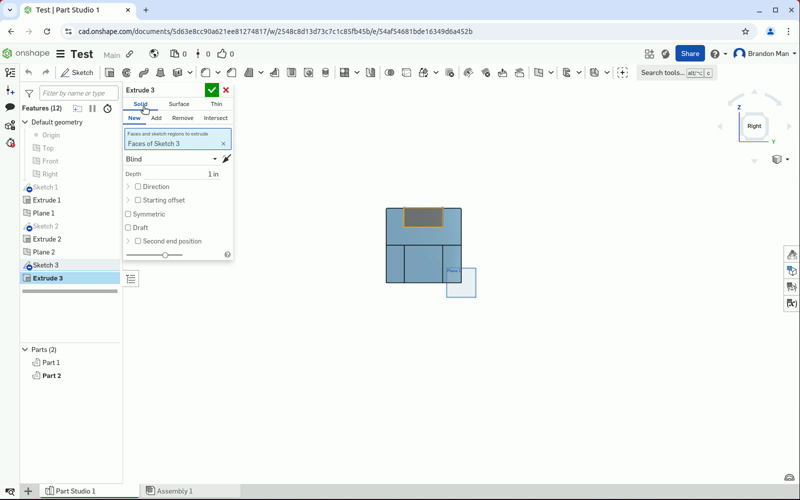
click(143, 106)
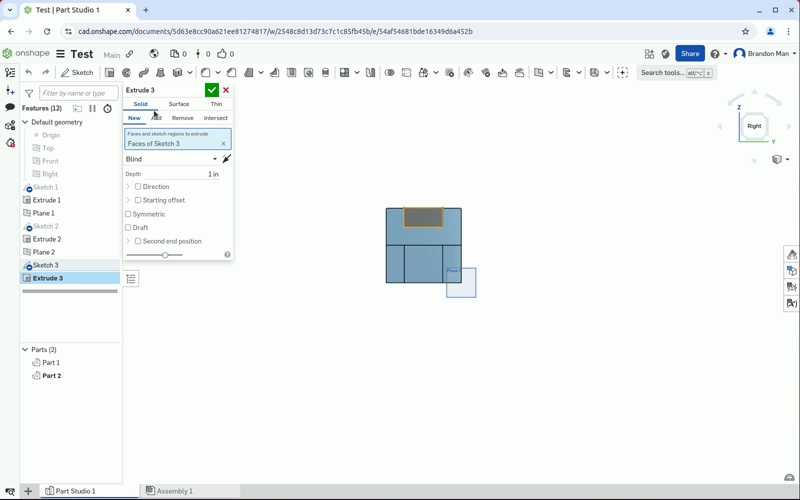
mouse_move(186, 120)
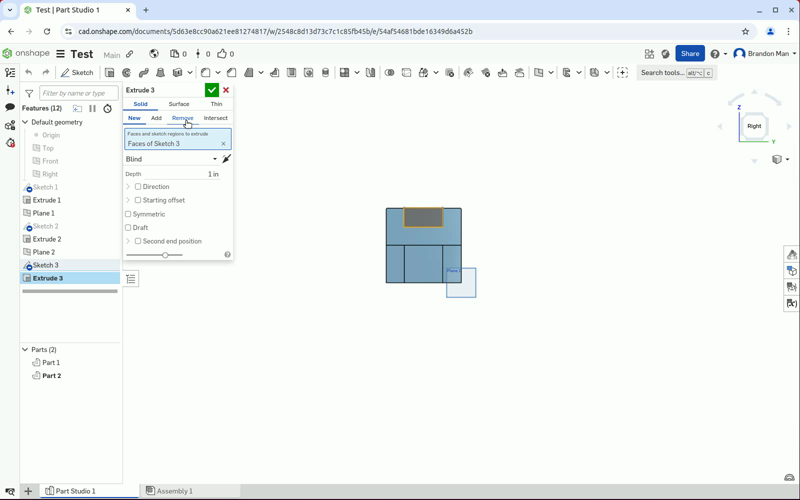
click(186, 120)
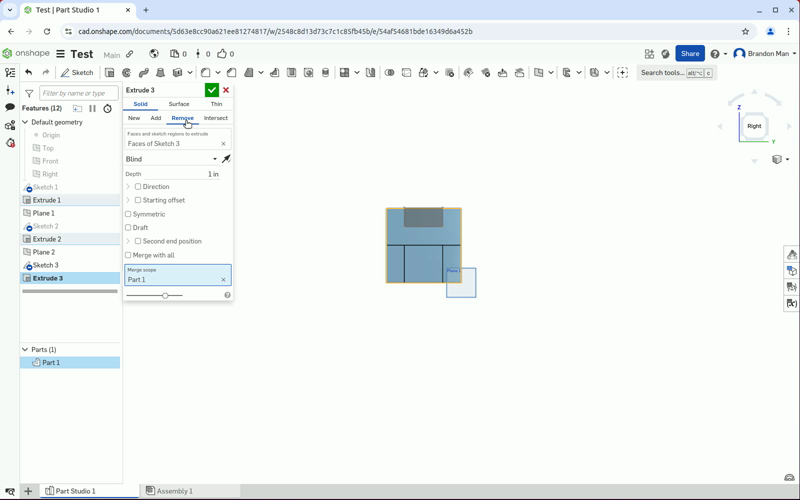
key(tab, 4)
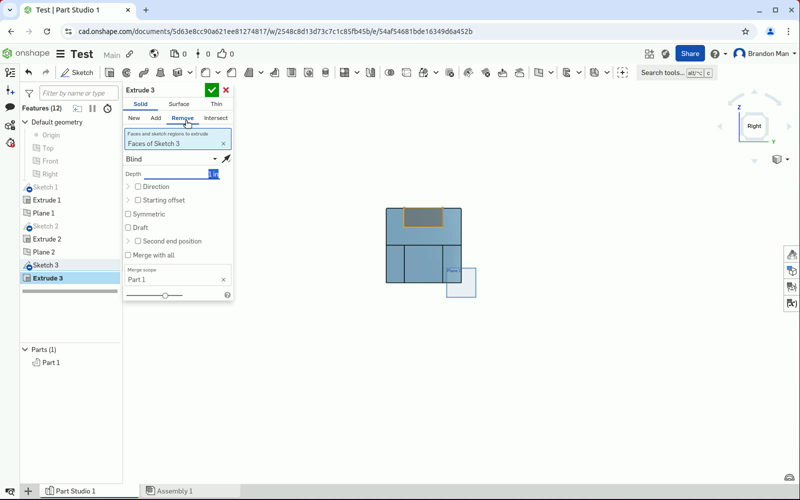
text(3.851)
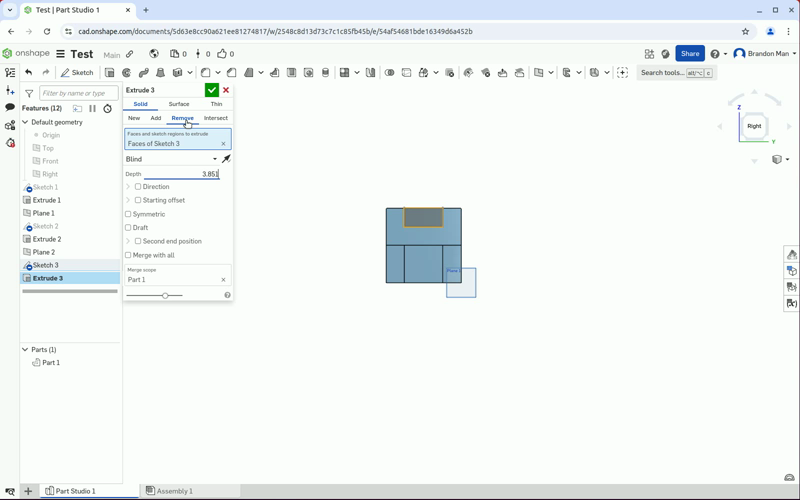
key(tab, 6)
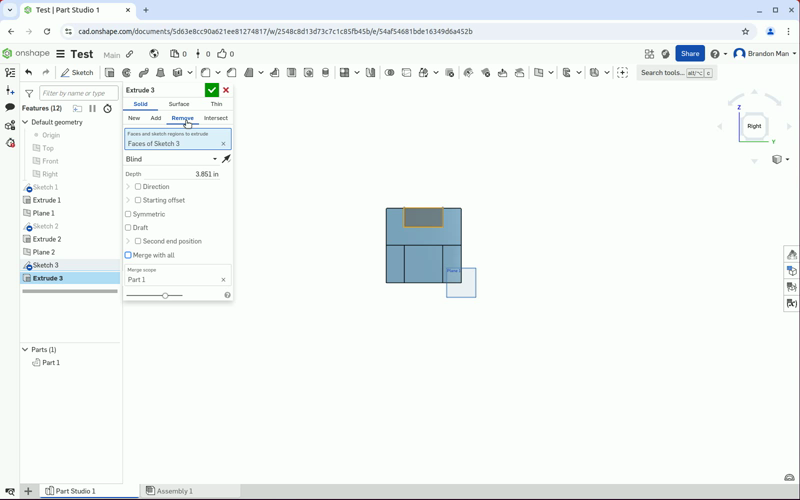
key(space)
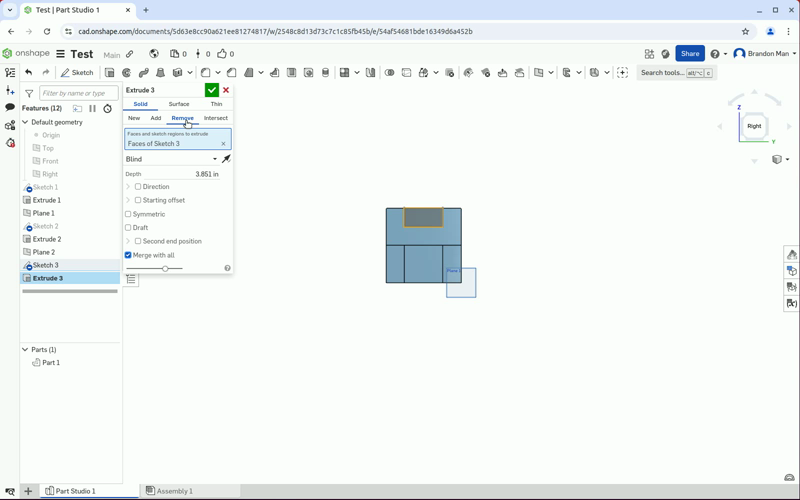
key(enter)
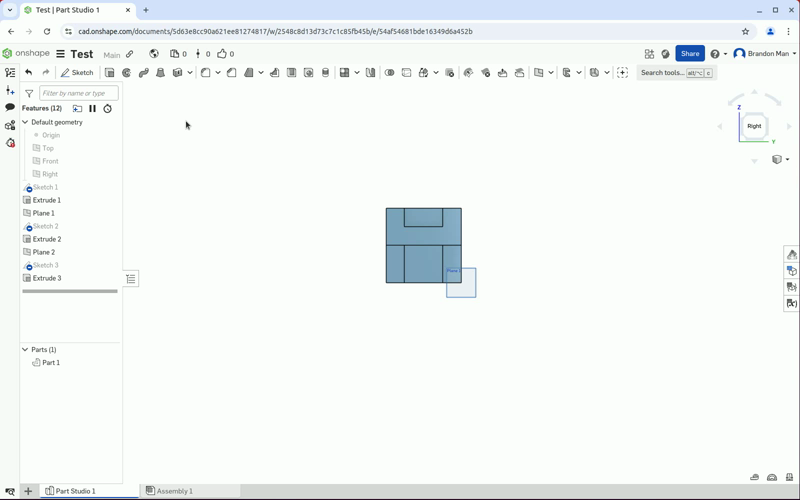
key(shift+h)
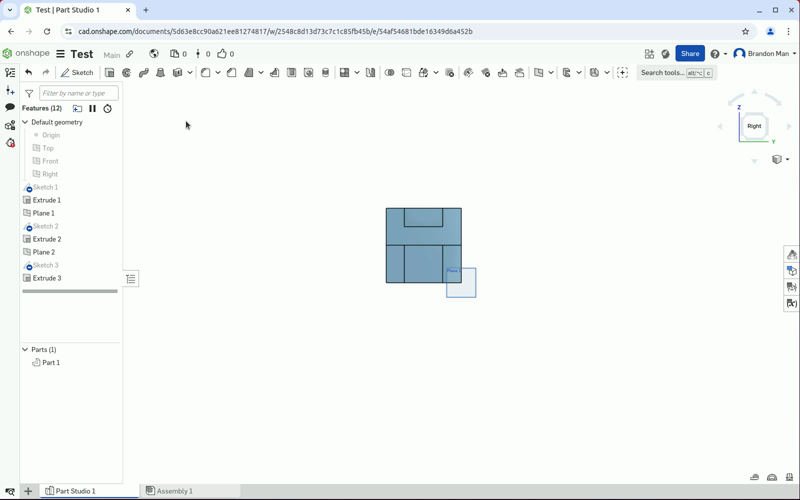
key(shift+h)
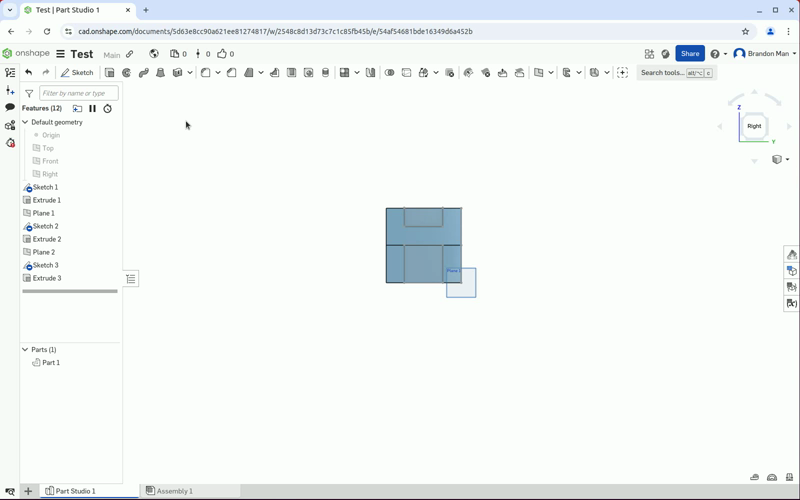
key(shift+7)
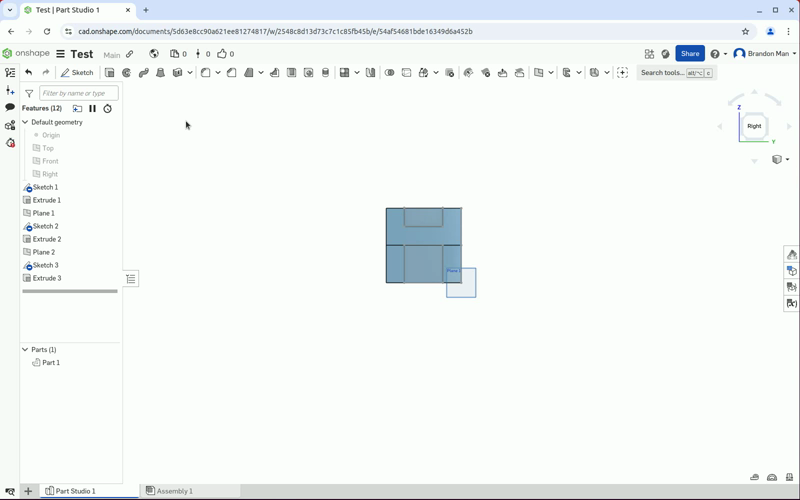
key(right, 2)
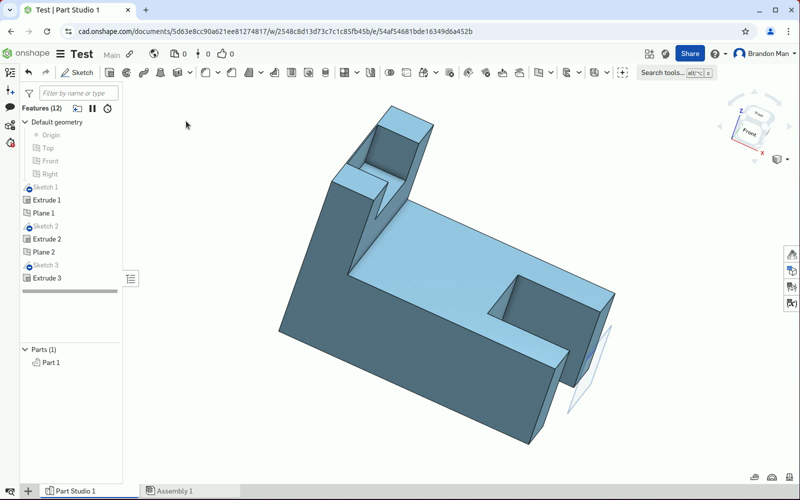
key(down, 2)
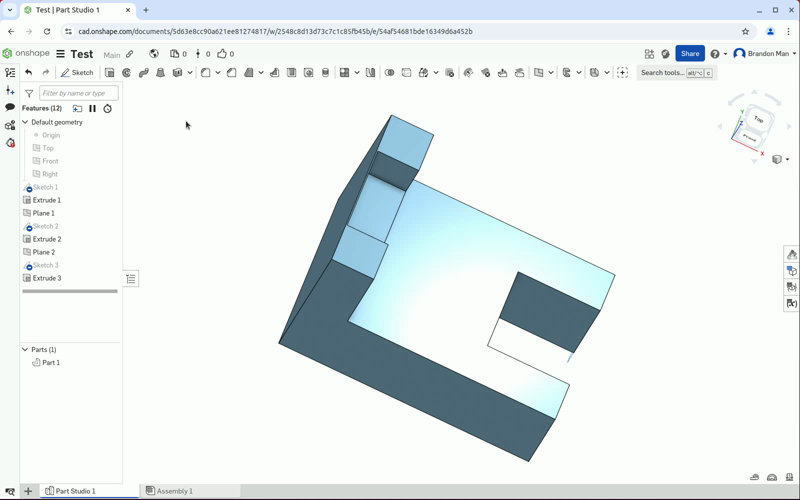
key(up, 2)
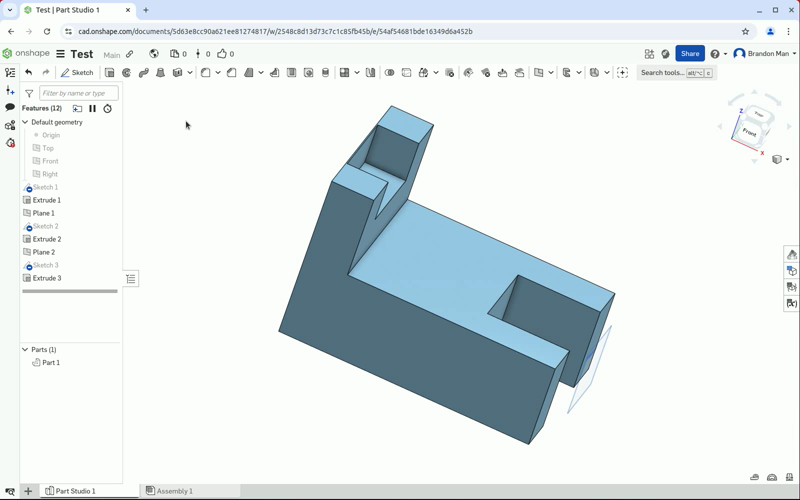
key(left, 2)
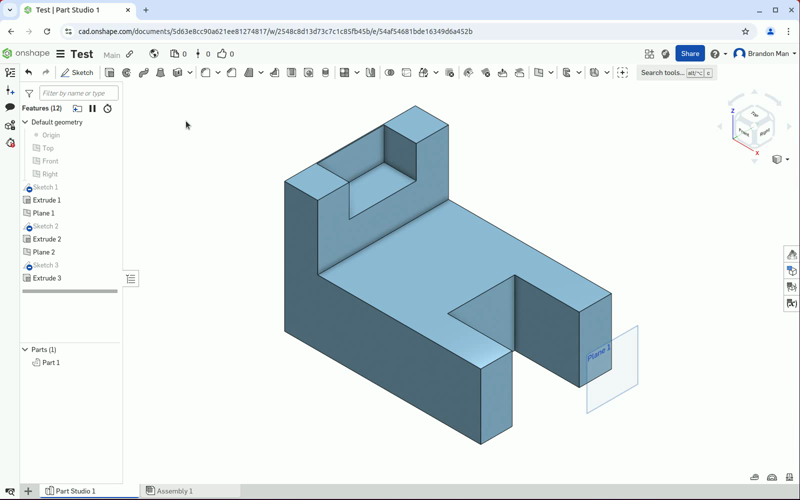
mouse_move(73, 189)
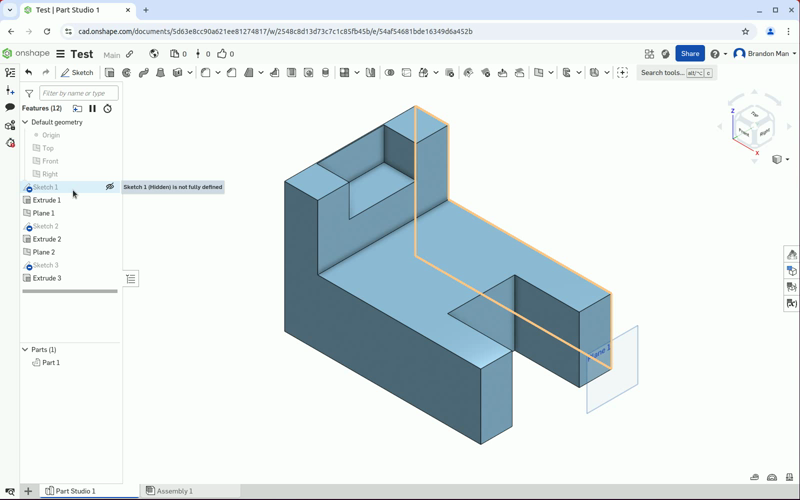
click(73, 189)